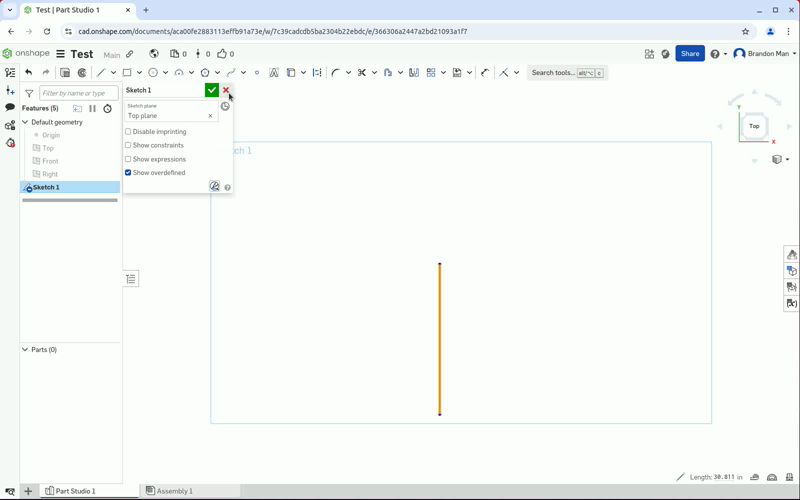
key(shift+h)
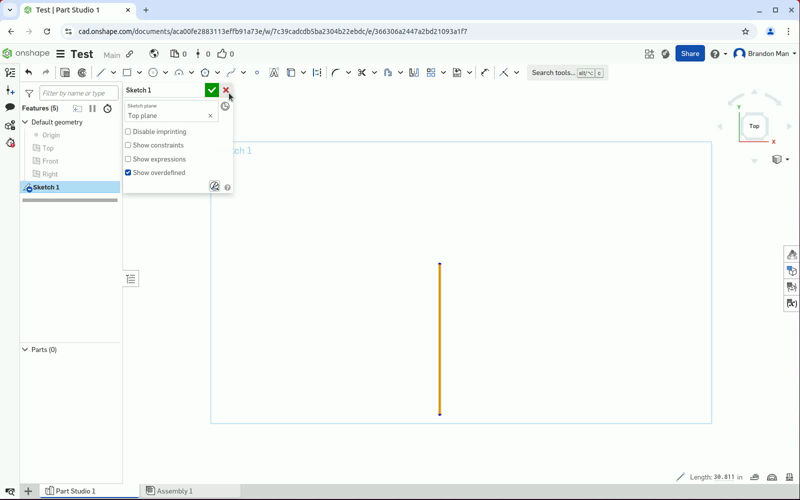
key(shift+s)
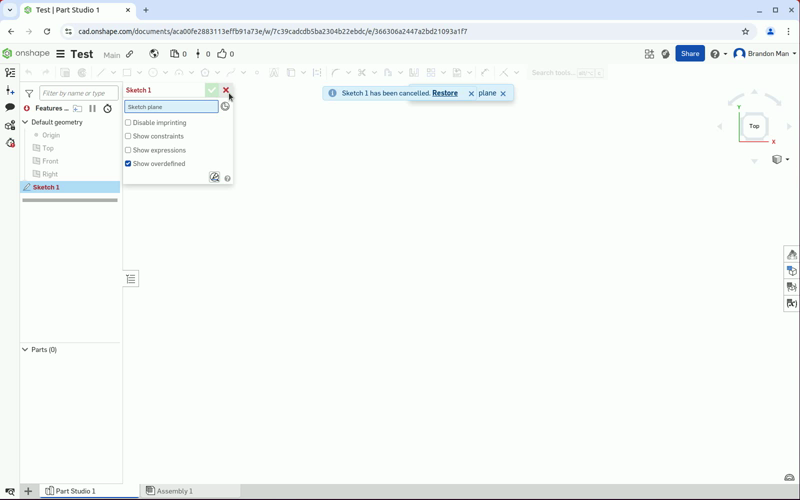
mouse_move(73, 150)
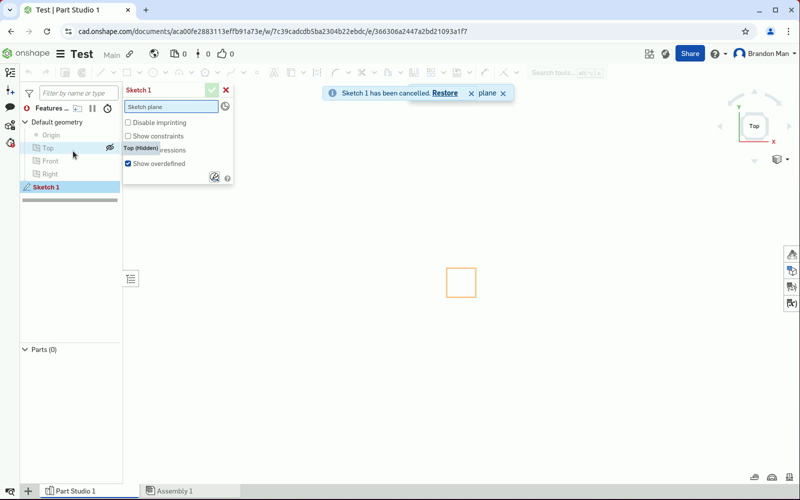
click(73, 150)
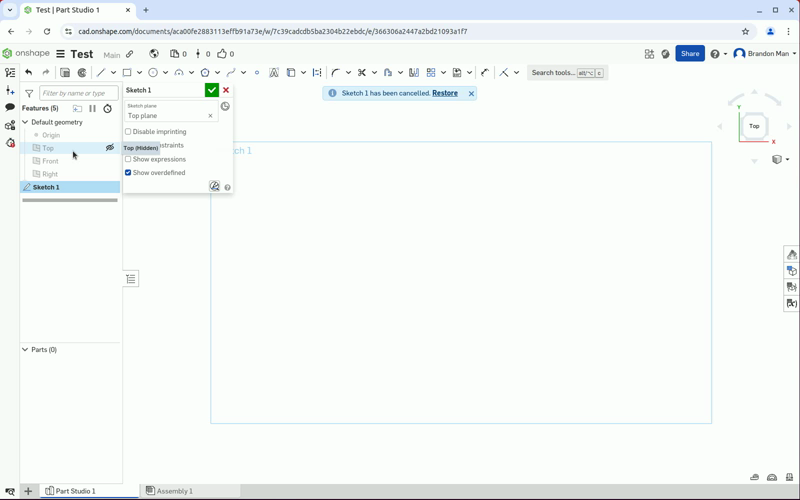
mouse_move(73, 352)
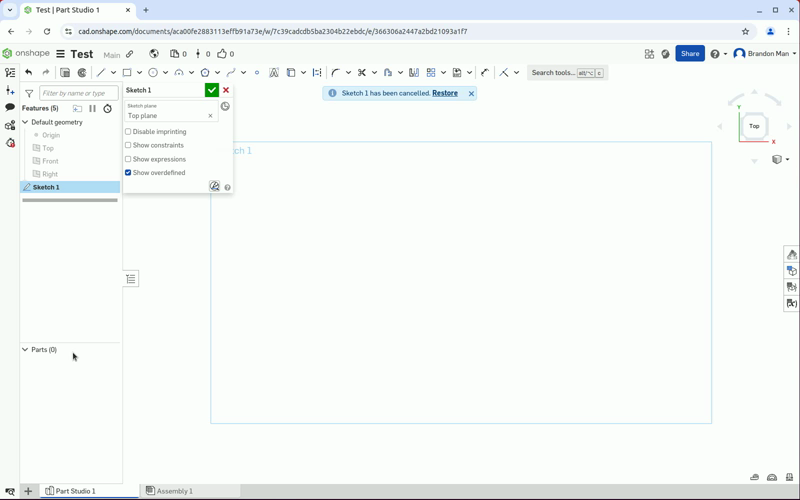
key(y)
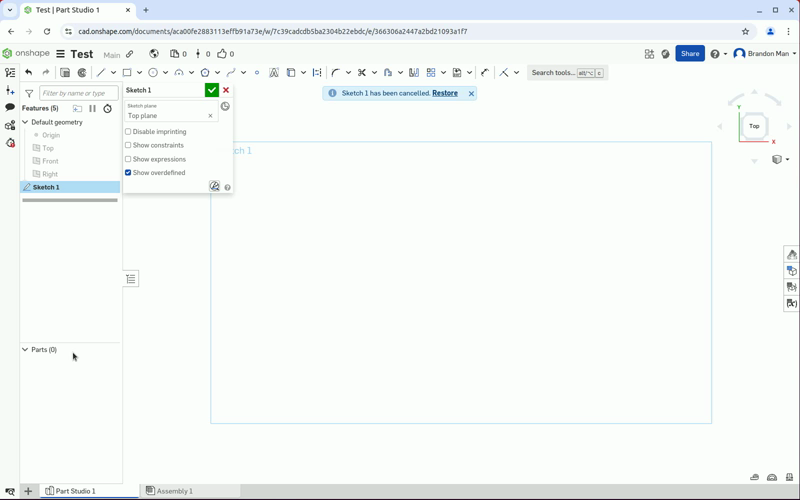
key(l)
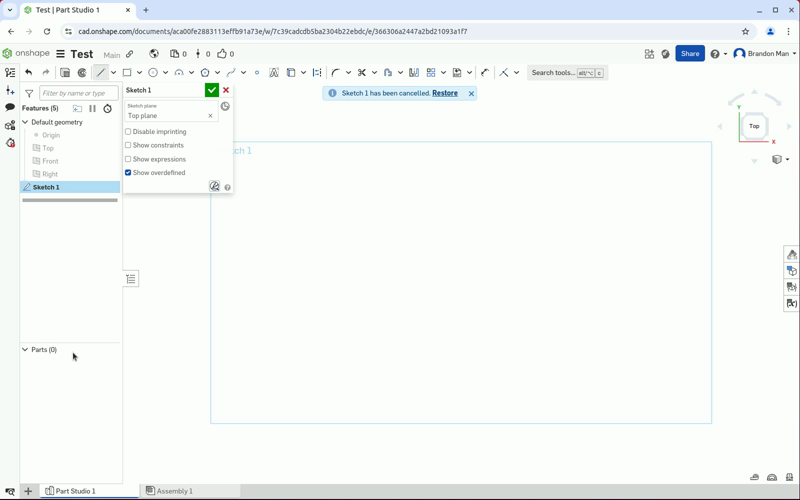
key_down(shift)
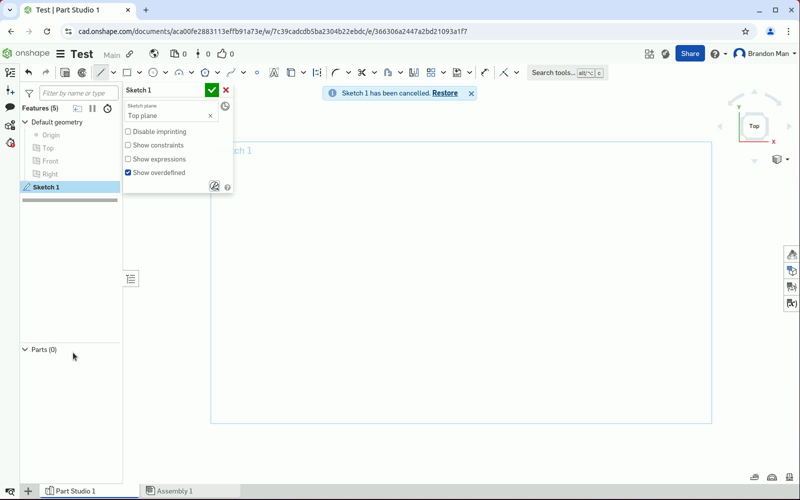
mouse_move(348, 337)
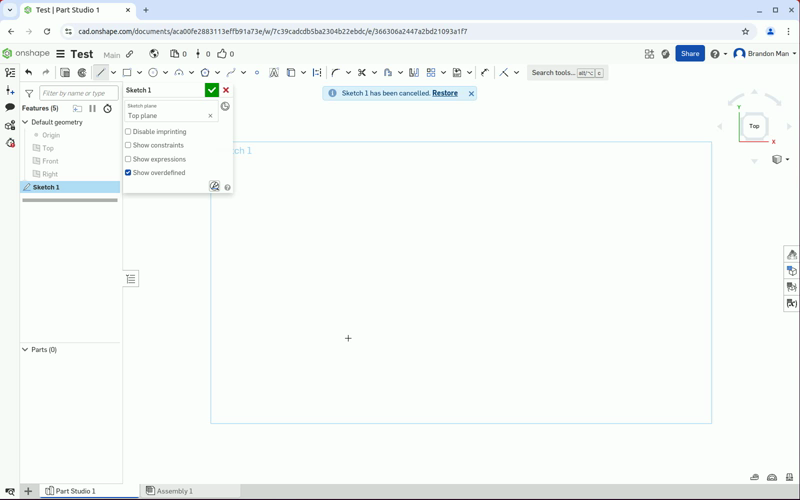
click(348, 337)
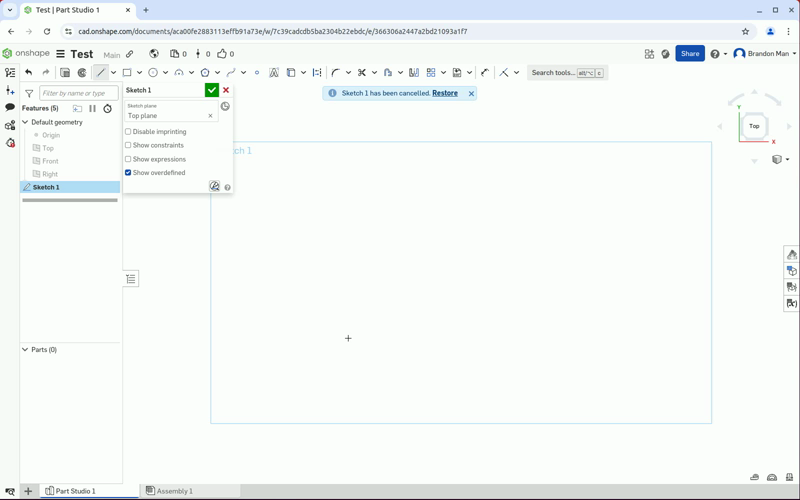
key_up(shift)
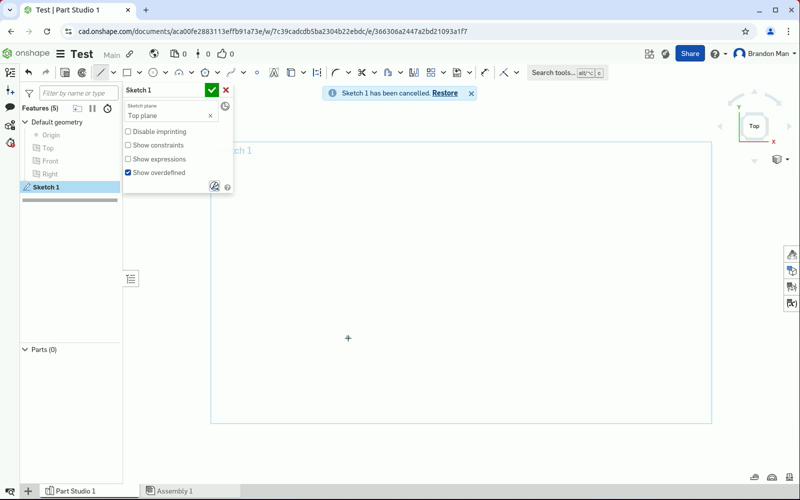
key_down(shift)
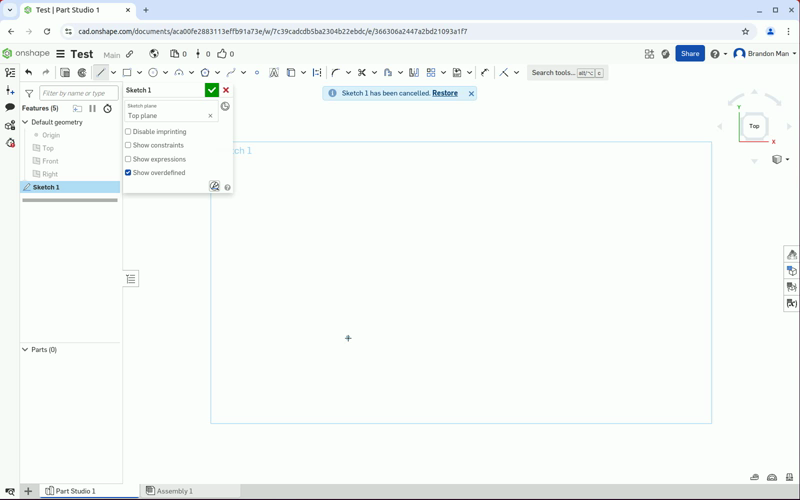
mouse_move(572, 337)
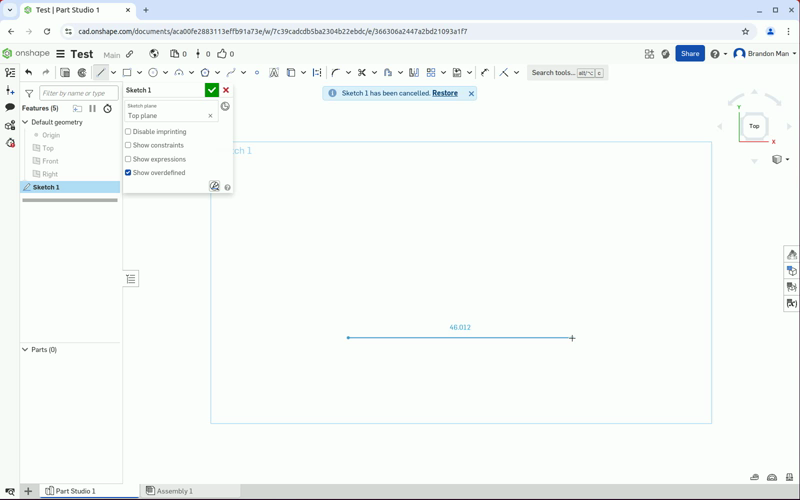
click(572, 337)
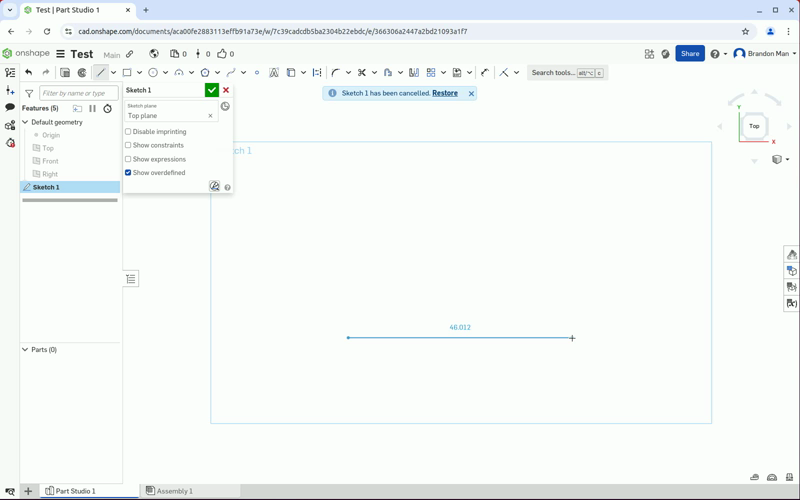
key_up(shift)
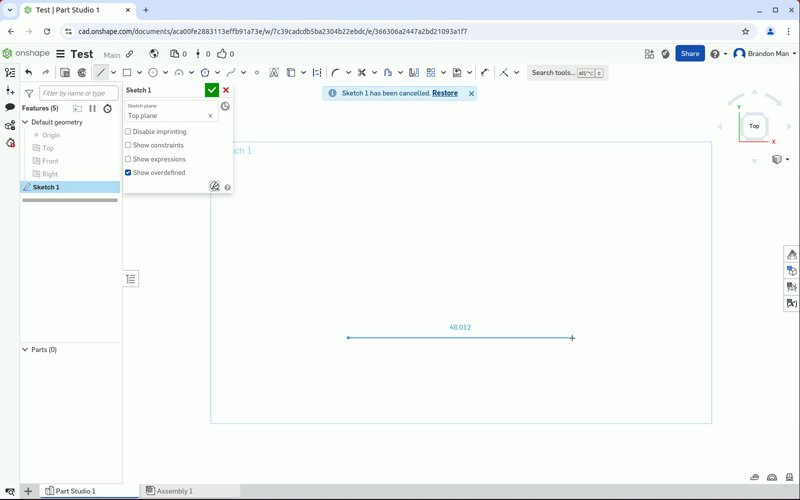
key_down(shift)
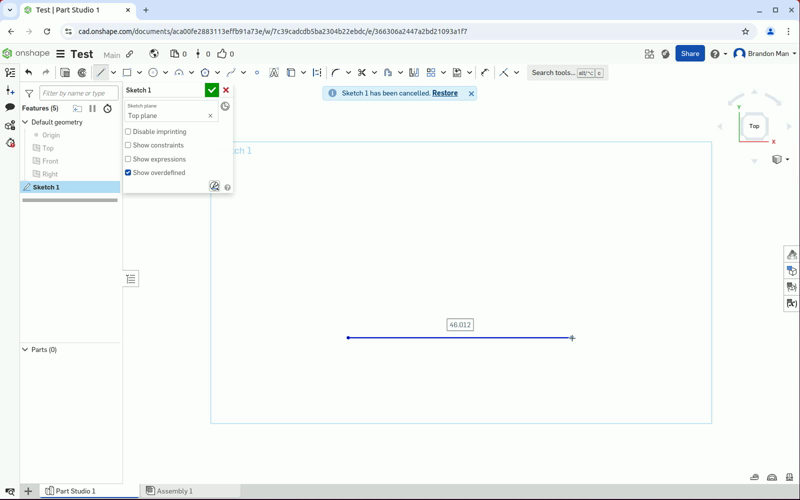
mouse_move(572, 227)
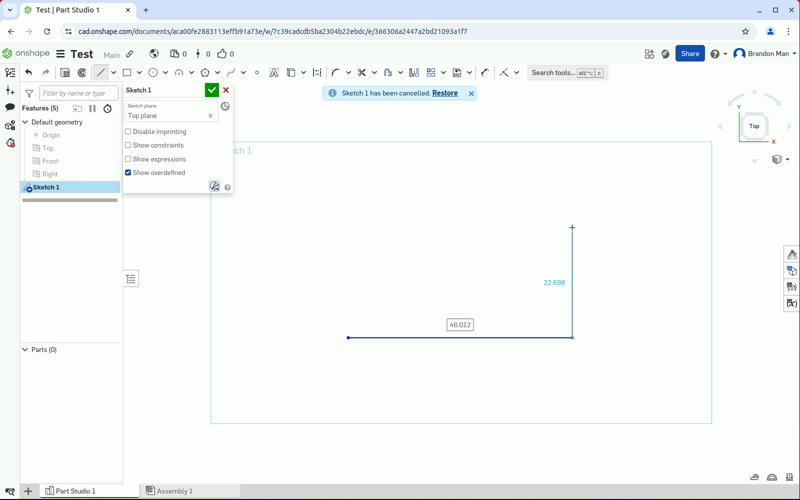
click(572, 227)
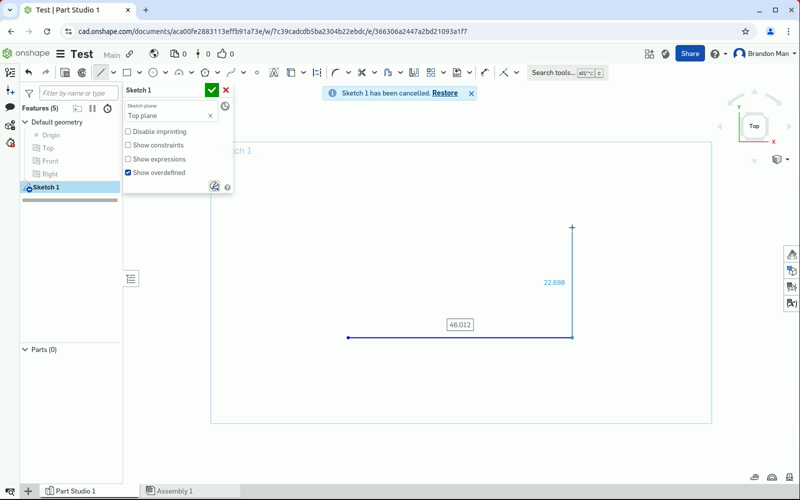
key_up(shift)
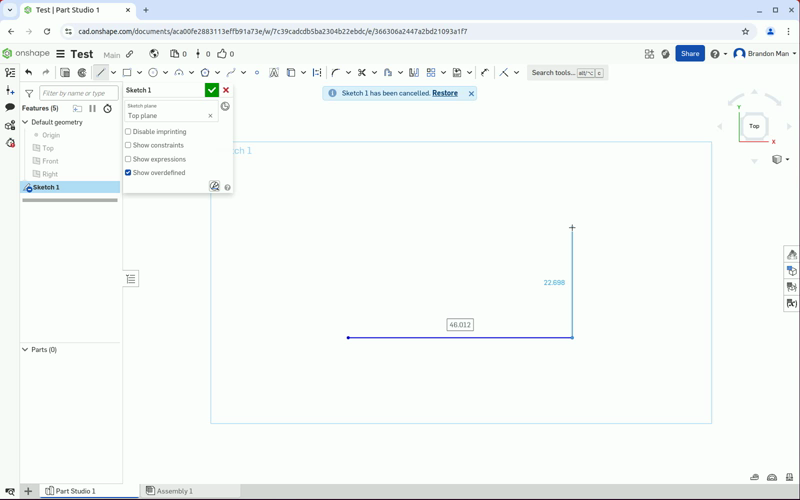
key_down(shift)
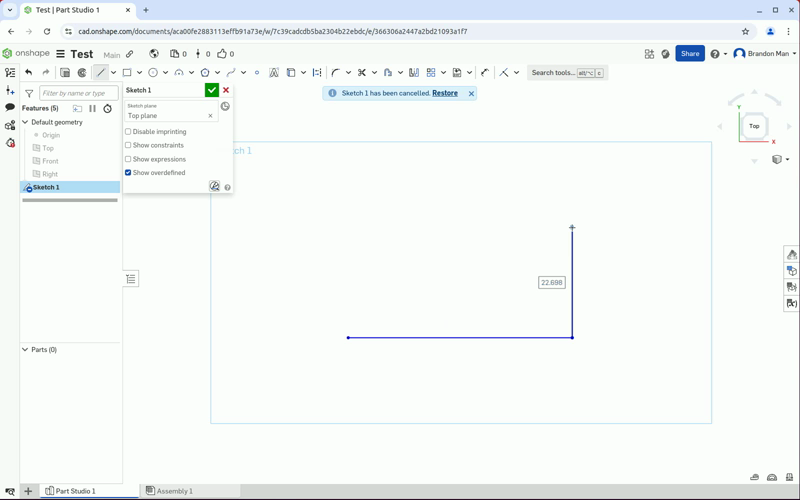
mouse_move(348, 227)
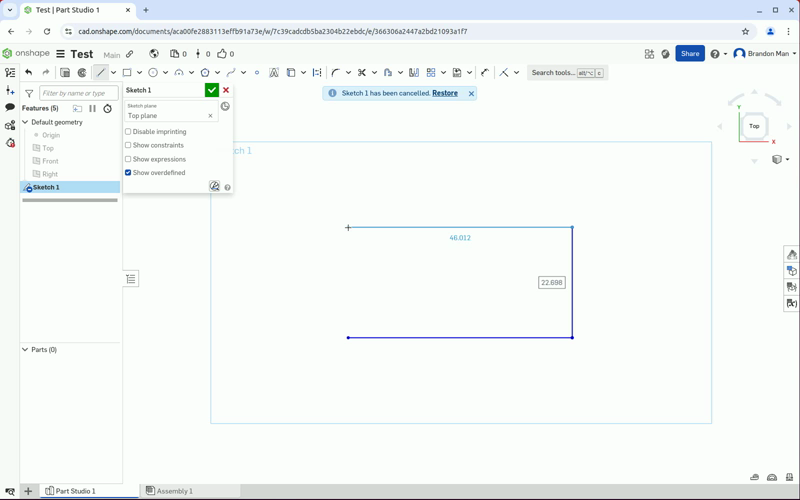
click(348, 227)
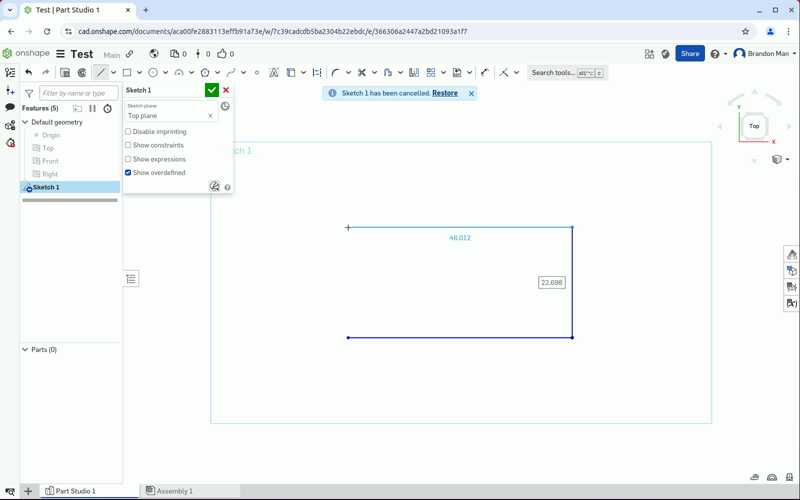
key_up(shift)
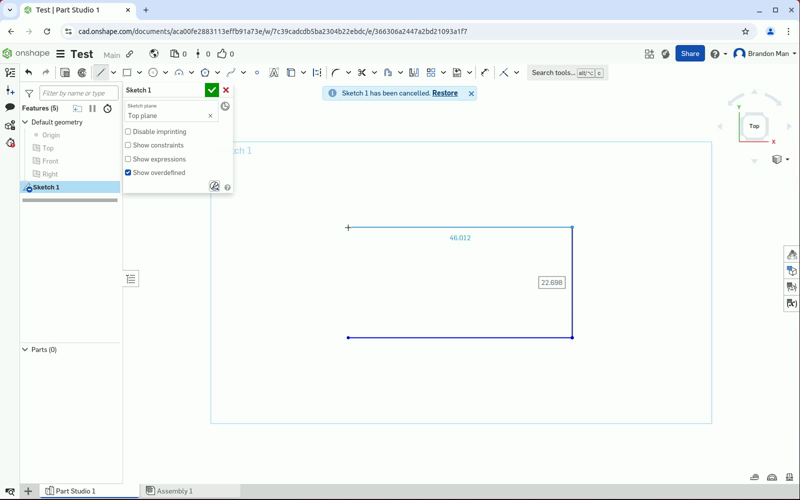
key_down(shift)
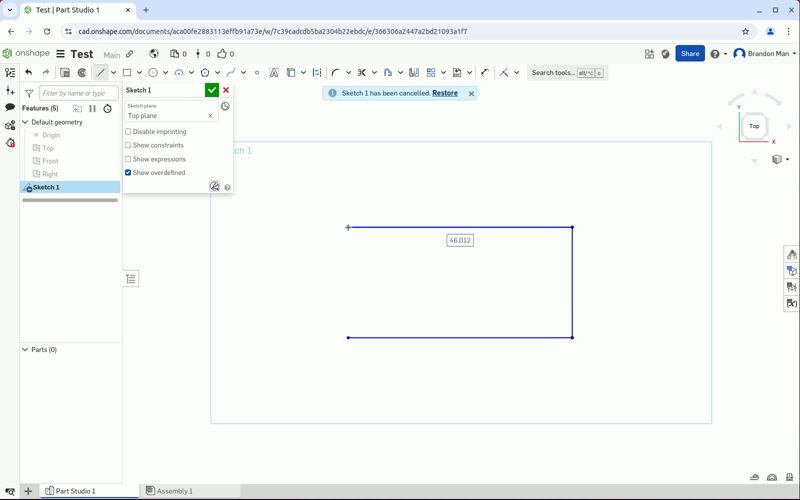
mouse_move(348, 337)
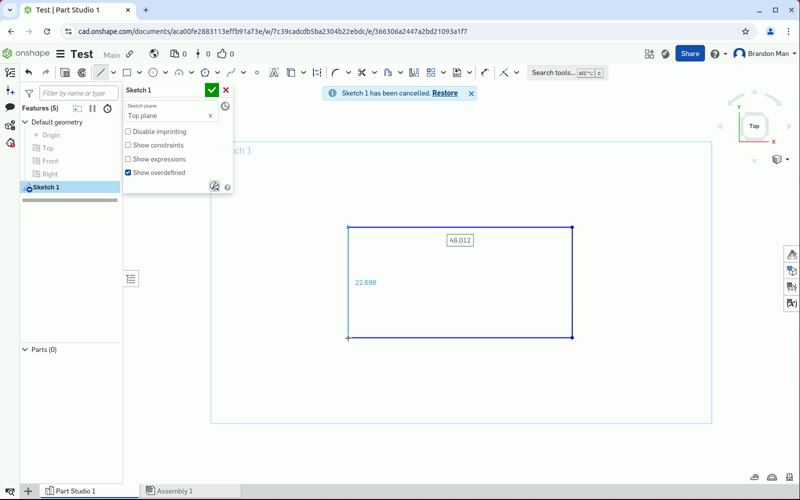
key_up(shift)
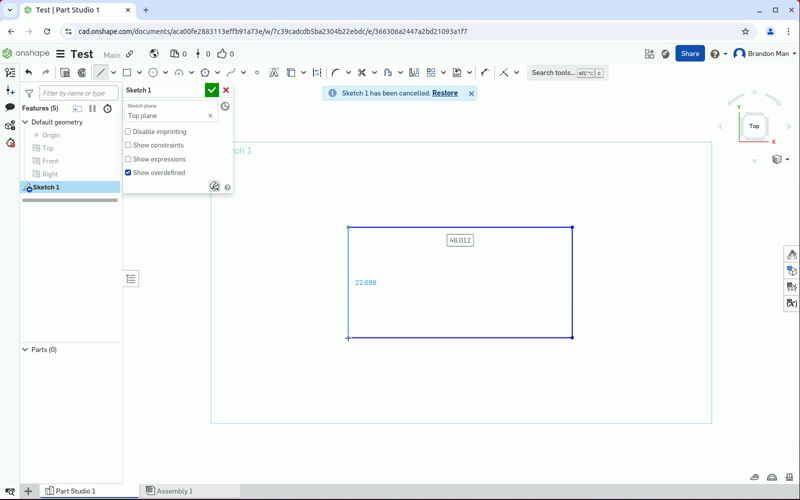
click(348, 337)
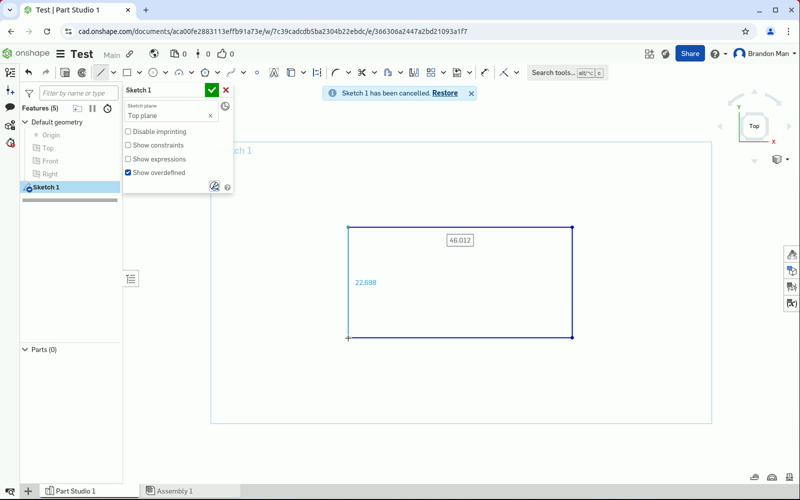
key(esc)
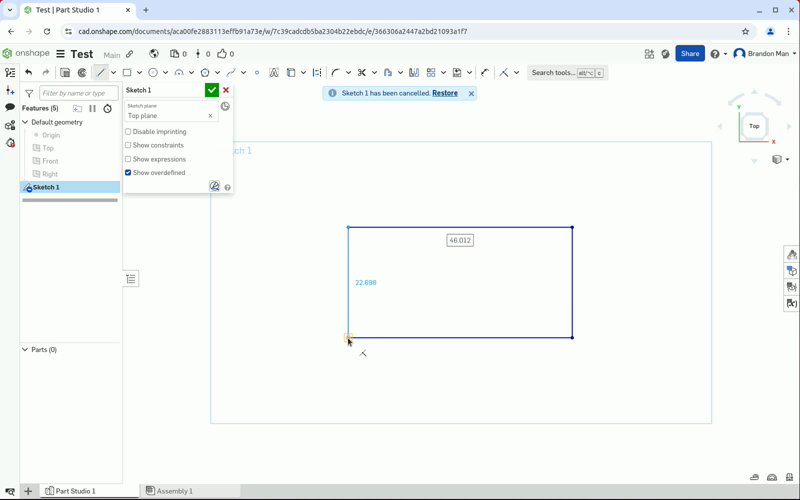
mouse_move(534, 252)
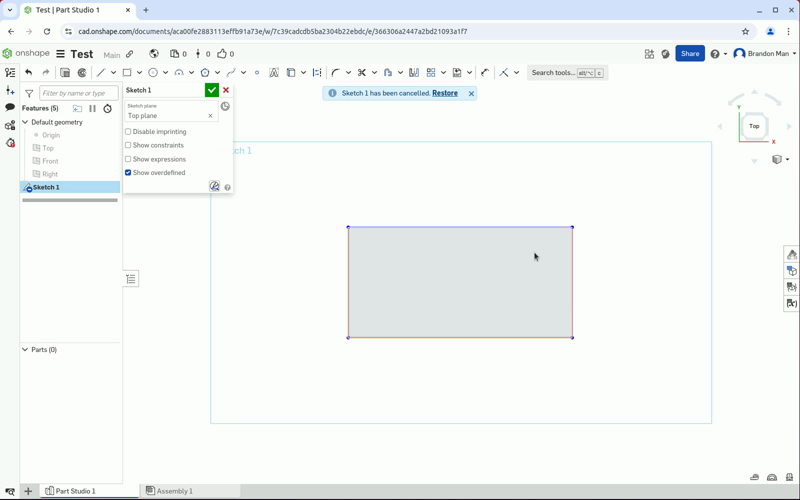
click(534, 252)
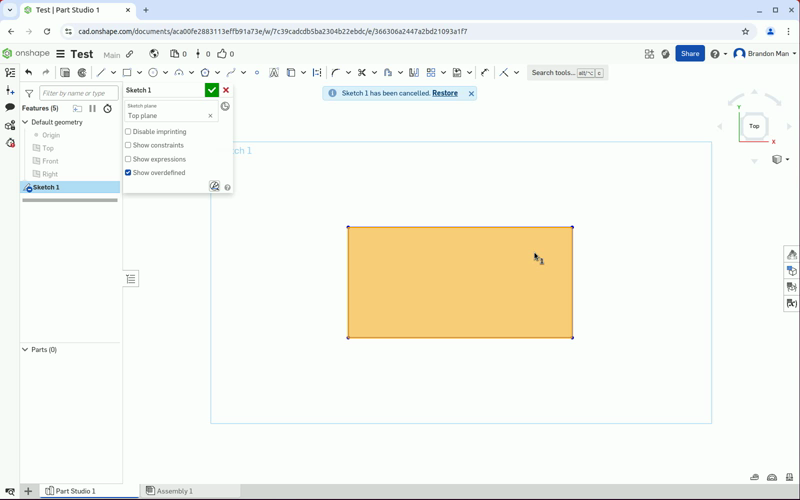
mouse_move(73, 352)
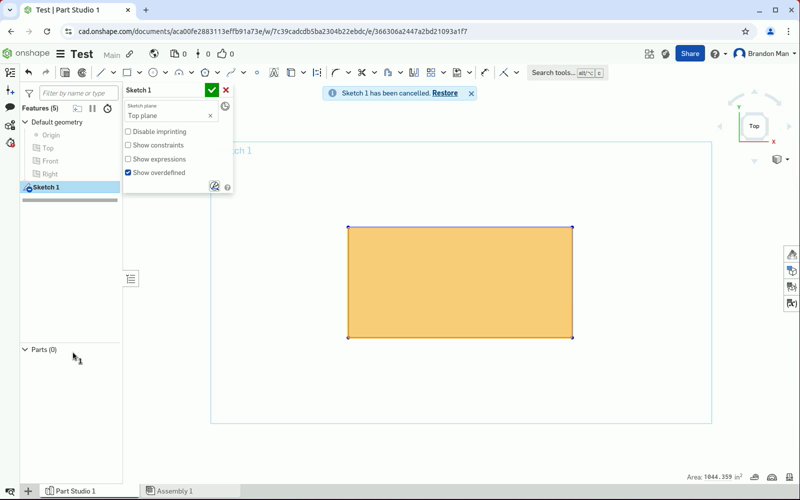
key(shift+y)
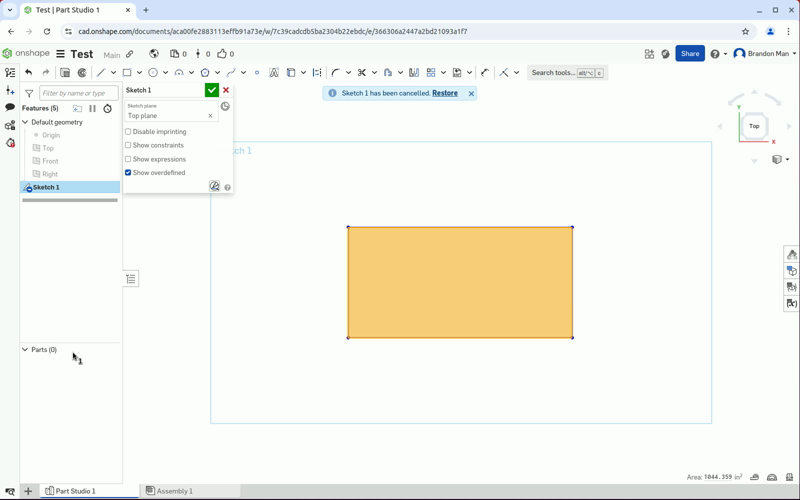
key(shift+e)
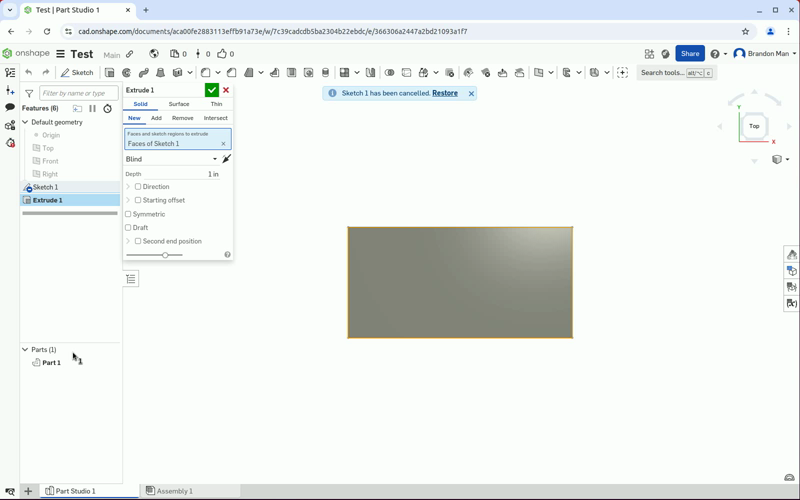
mouse_move(143, 106)
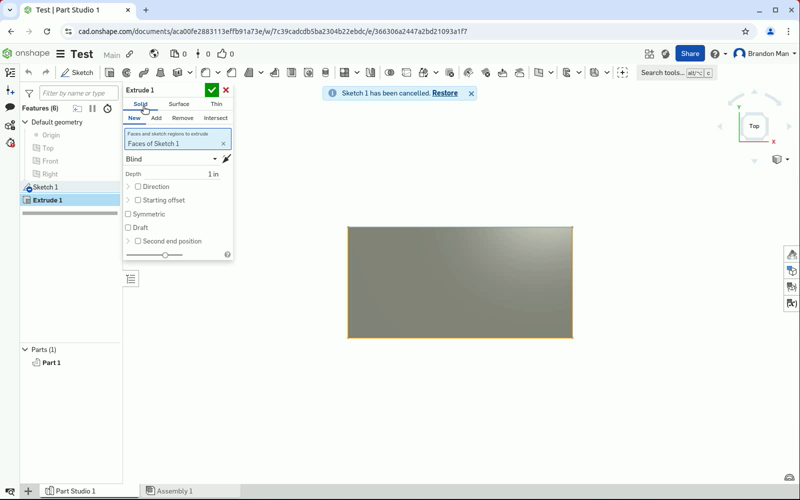
click(143, 106)
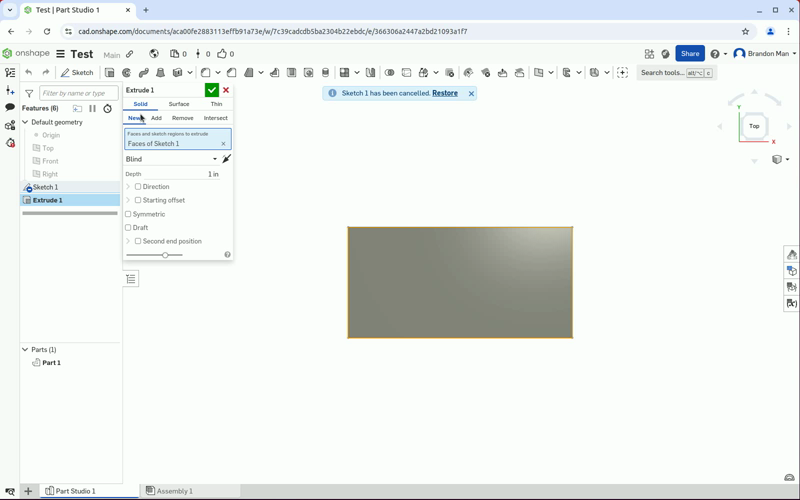
mouse_move(137, 120)
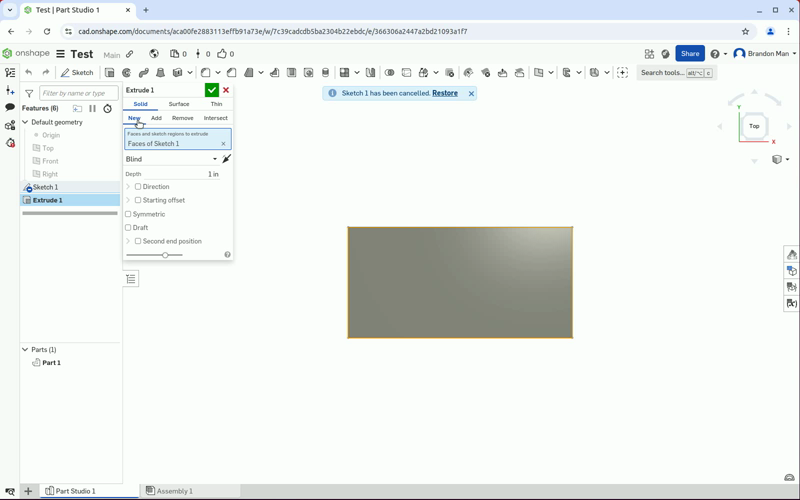
click(137, 120)
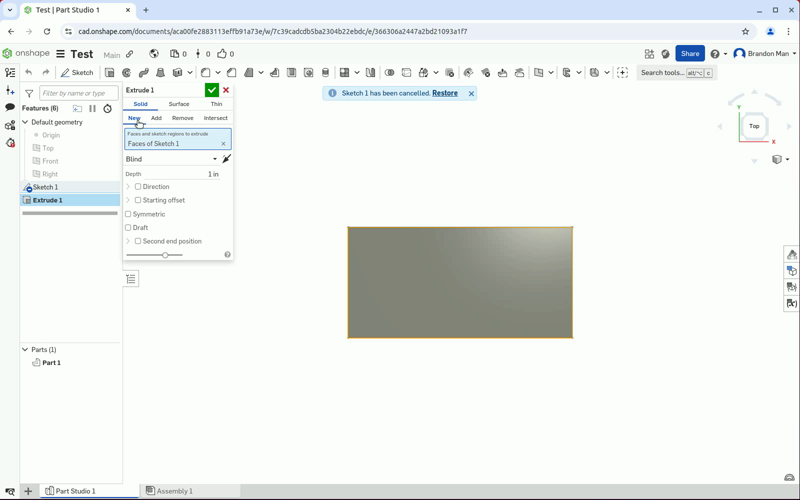
key(tab, 4)
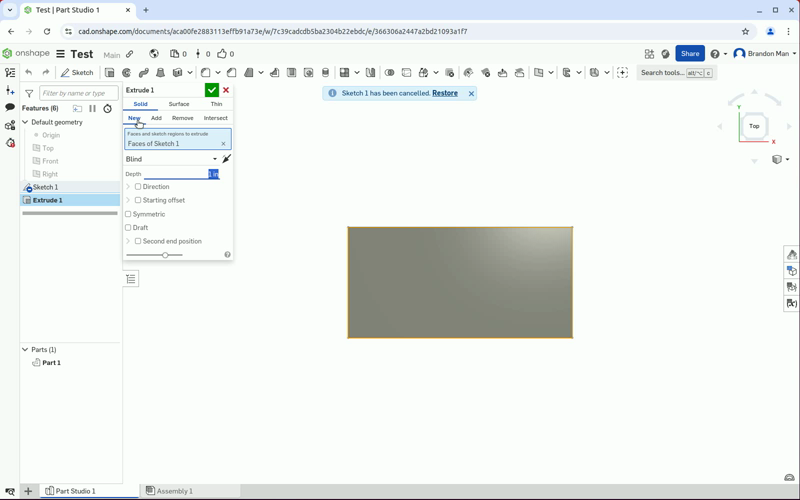
text(0.722)
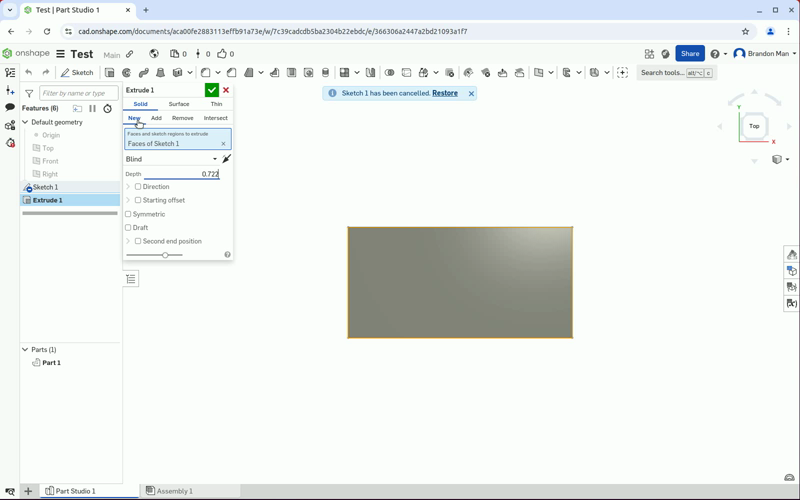
key(enter)
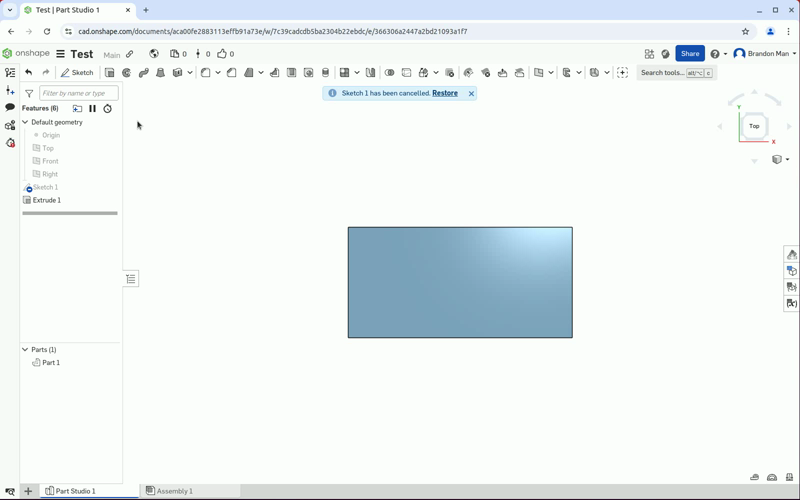
key(shift+h)
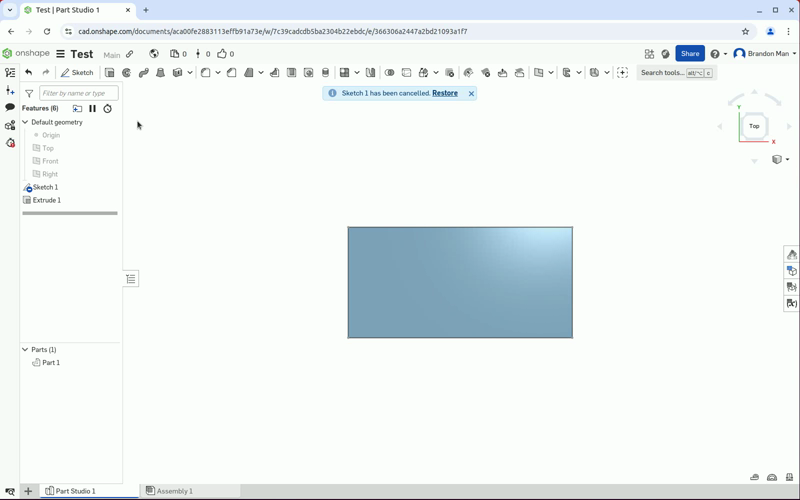
key(shift+h)
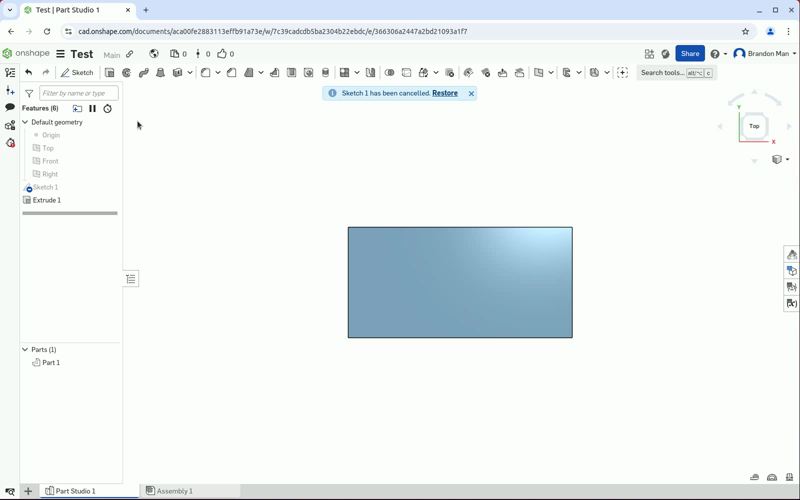
mouse_move(73, 189)
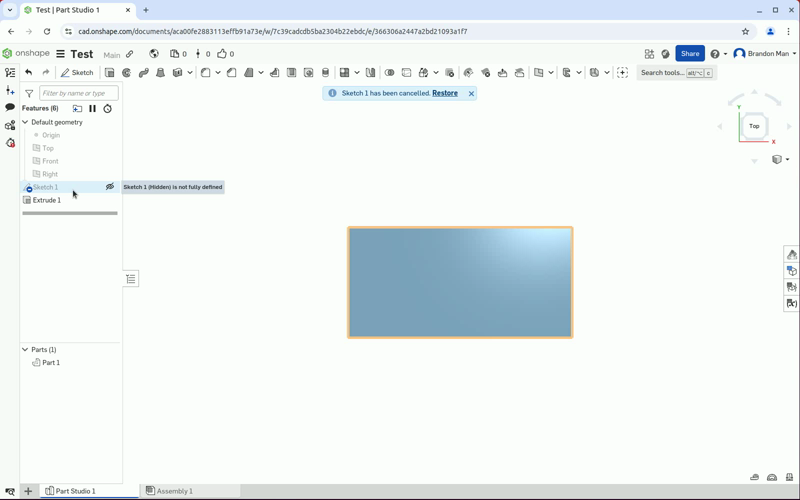
click(73, 189)
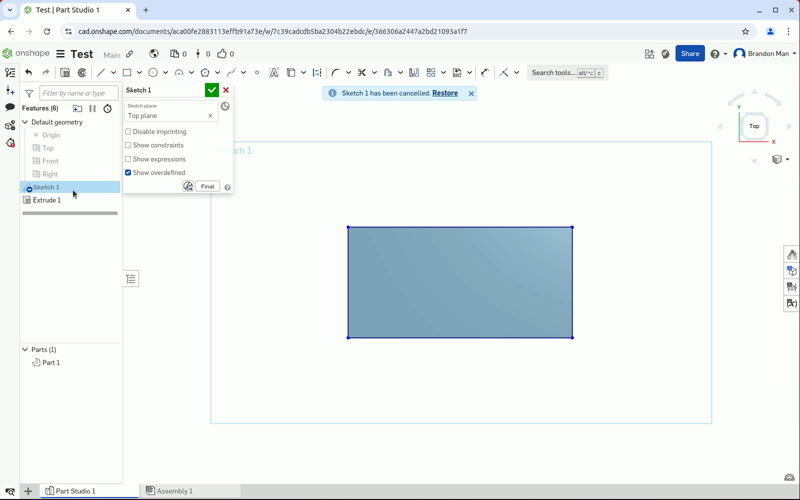
mouse_move(229, 92)
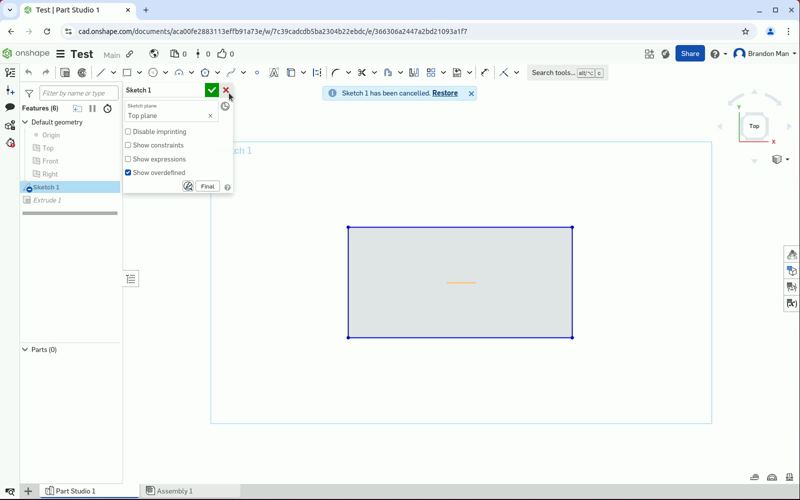
click(229, 92)
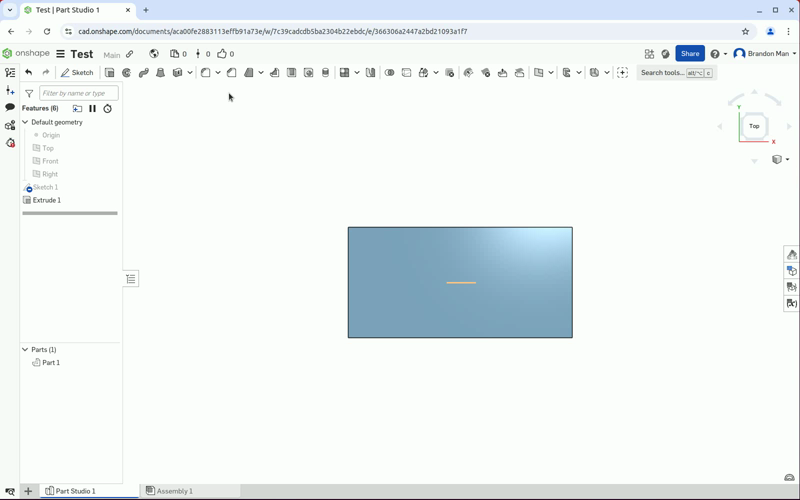
mouse_move(541, 75)
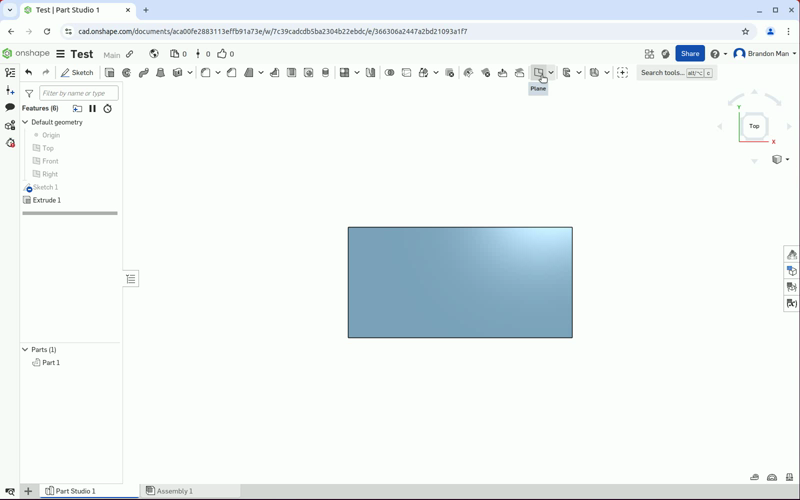
click(541, 75)
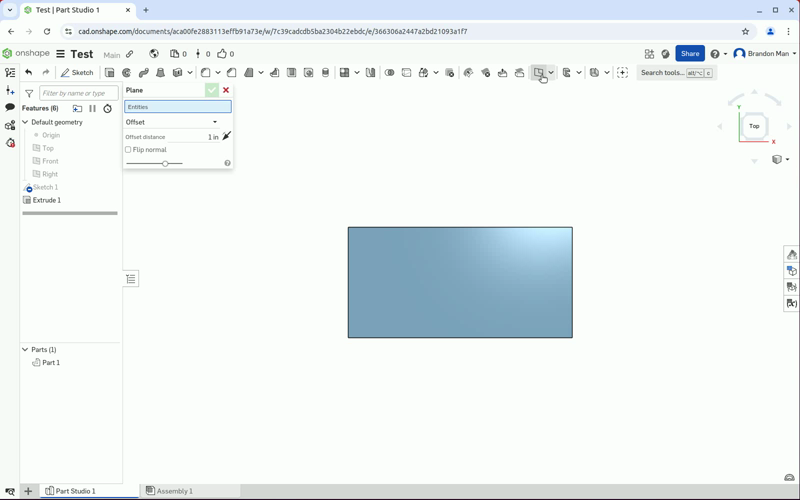
mouse_move(73, 150)
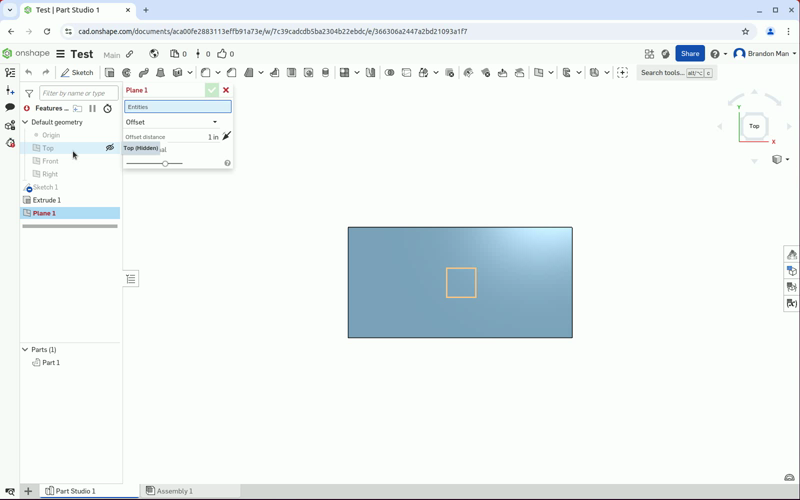
click(73, 150)
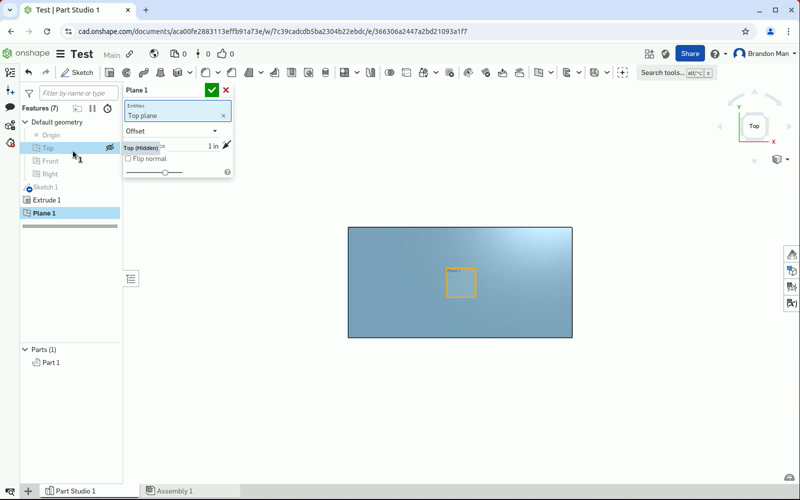
key(tab, 2)
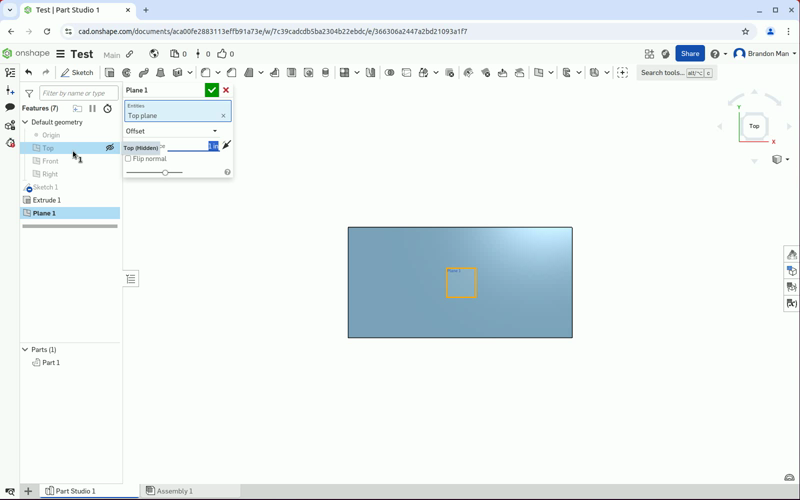
text(0.709)
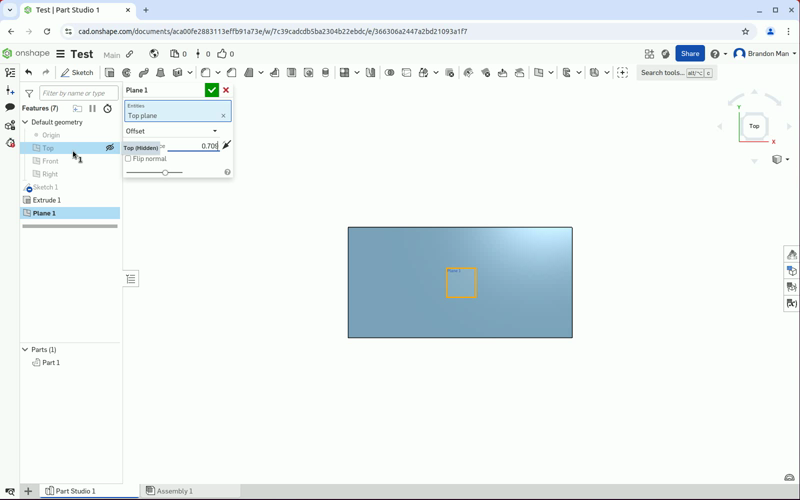
key(enter, 2)
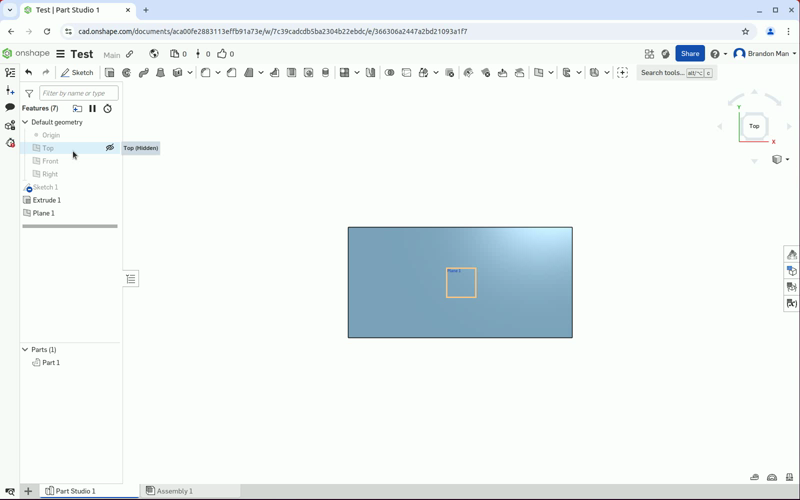
key(shift+s)
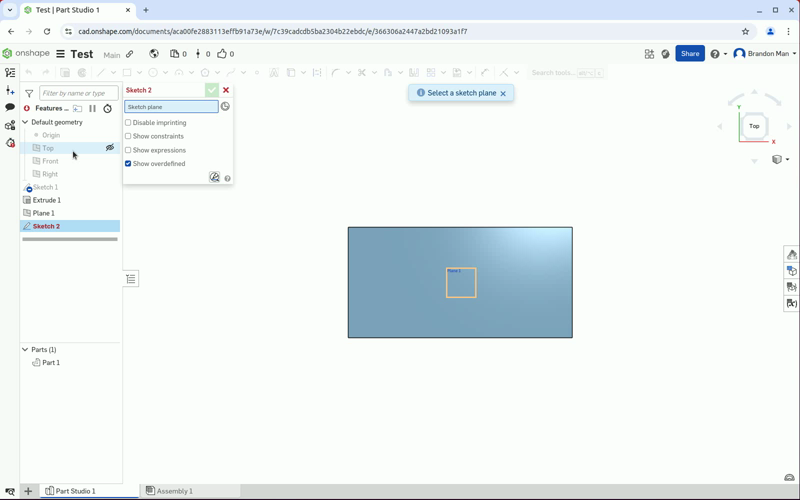
mouse_move(73, 215)
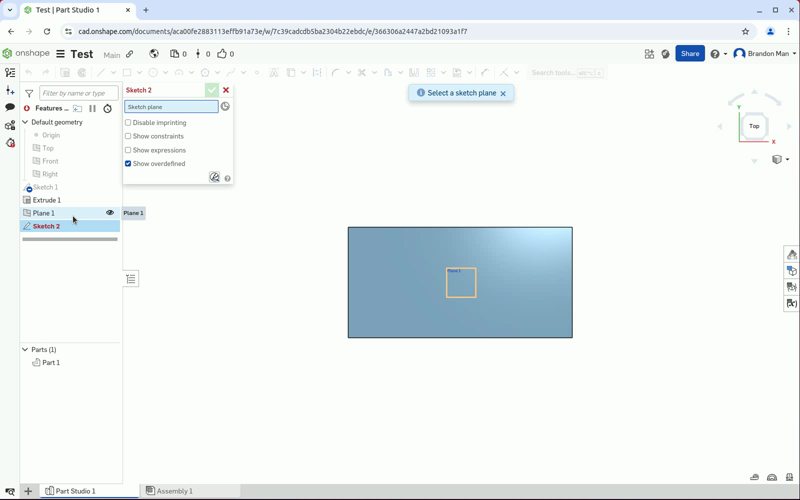
click(73, 215)
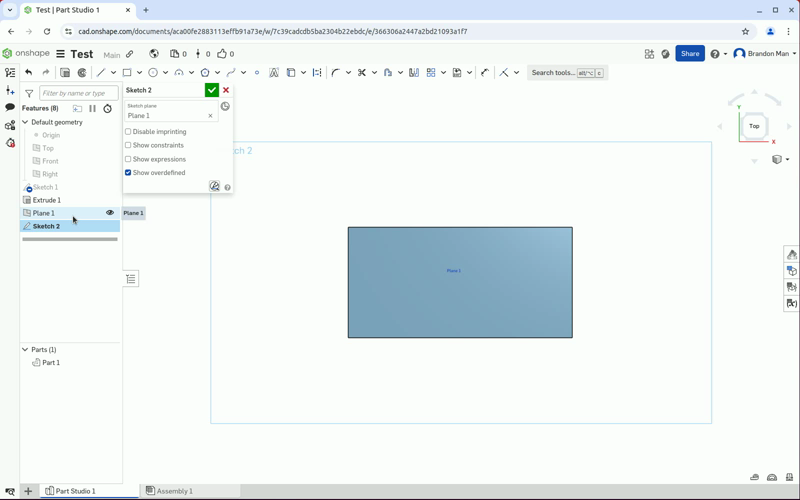
mouse_move(73, 352)
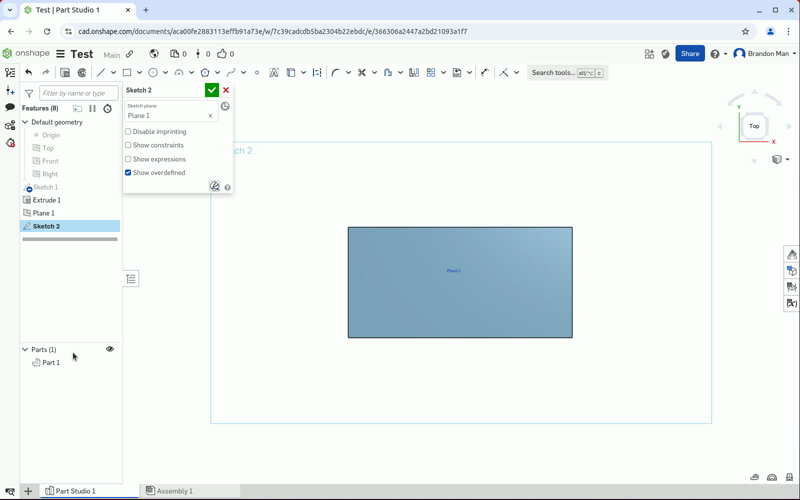
key(y)
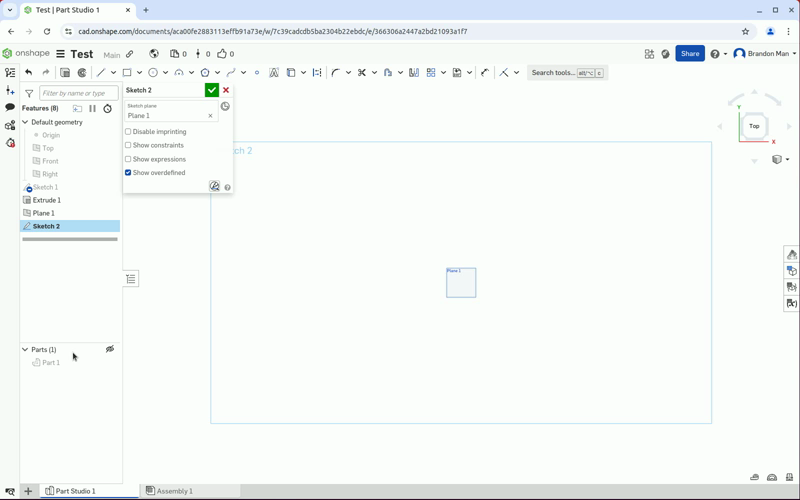
key(l)
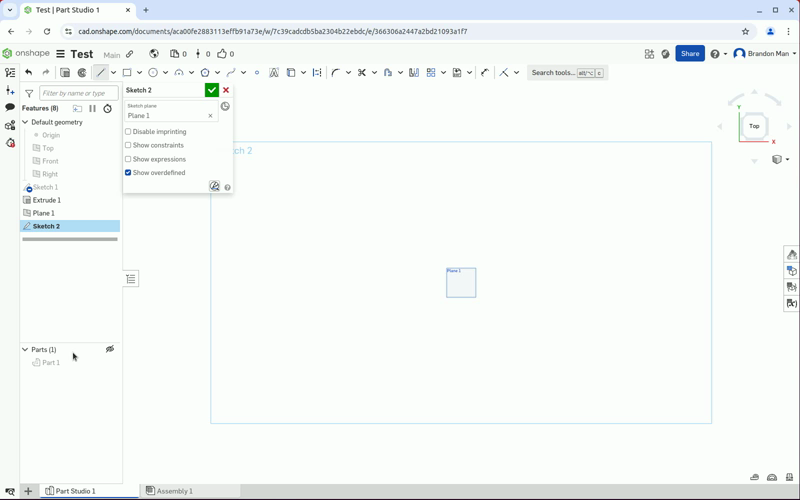
key_down(shift)
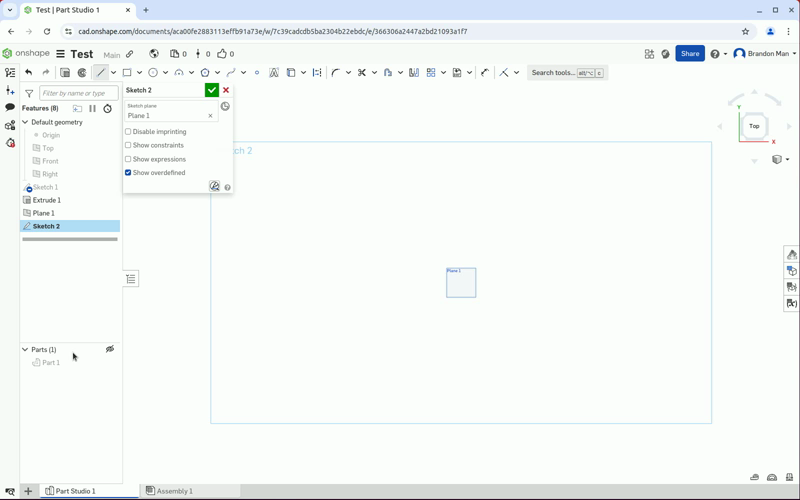
mouse_move(452, 305)
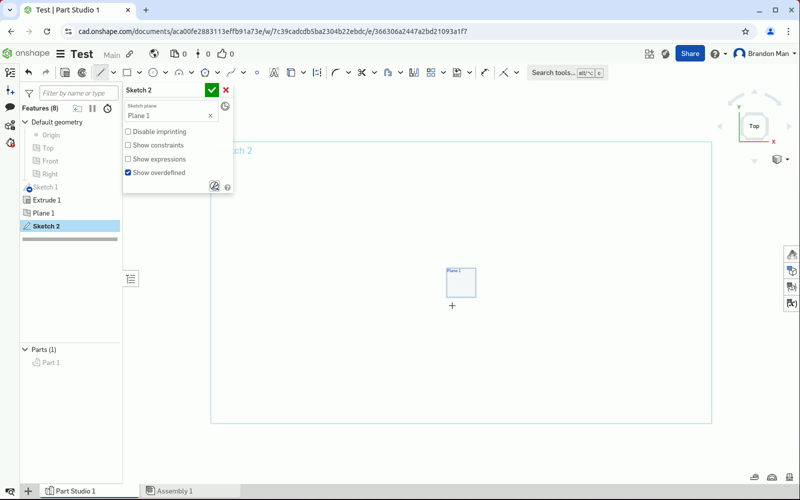
click(452, 305)
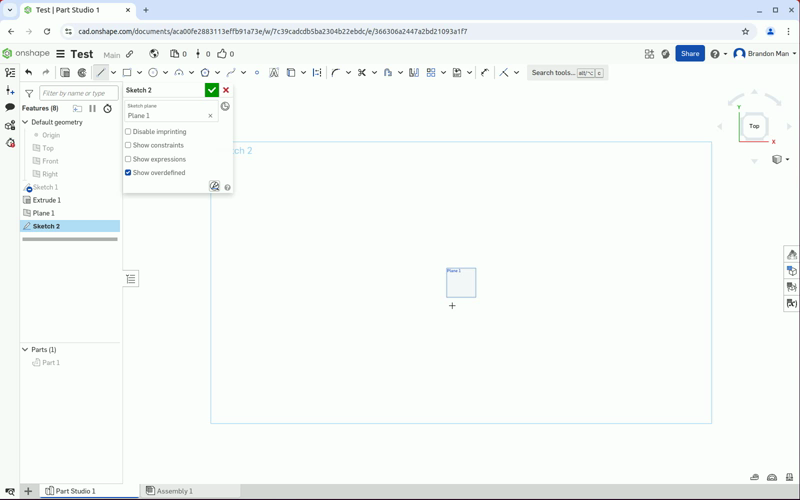
key_up(shift)
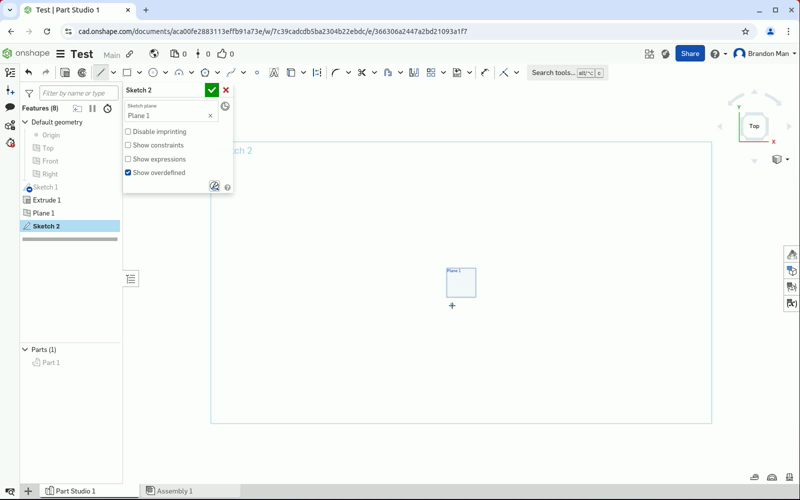
key_down(shift)
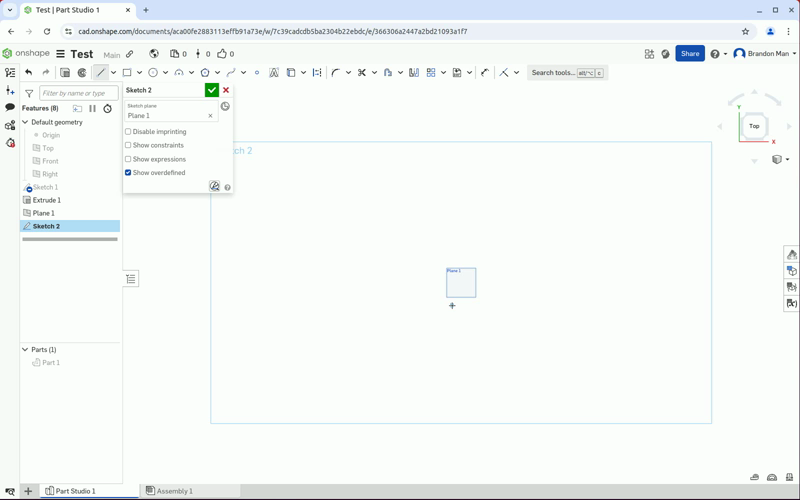
mouse_move(482, 305)
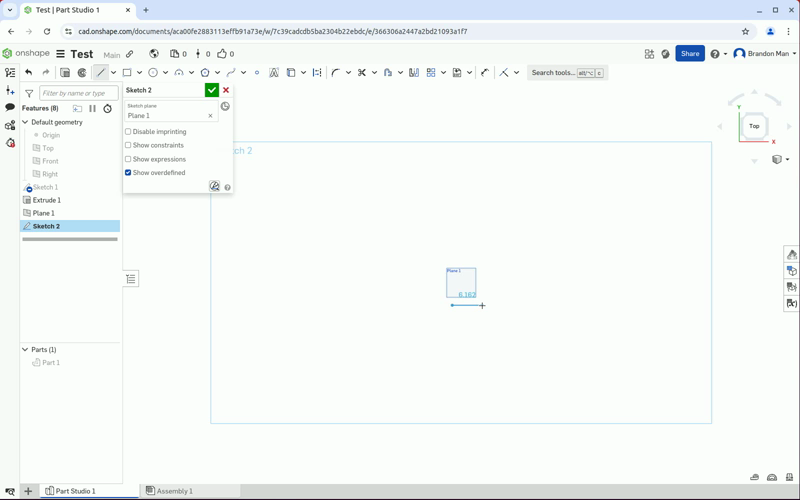
mouse_move(469, 305)
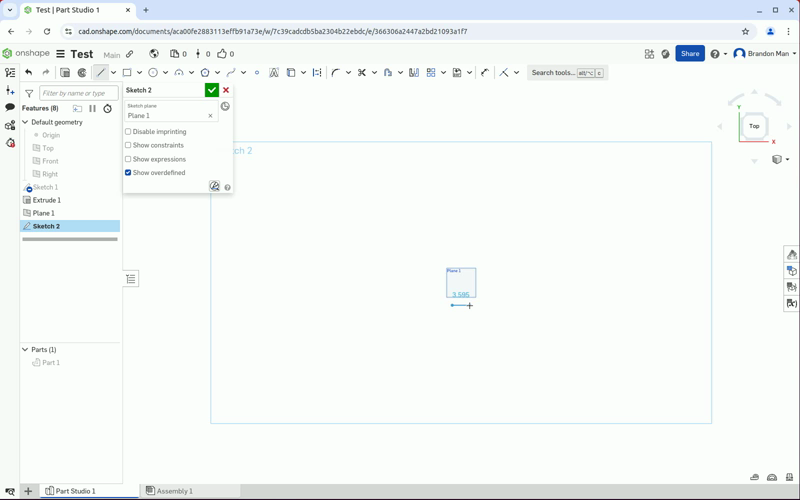
click(469, 305)
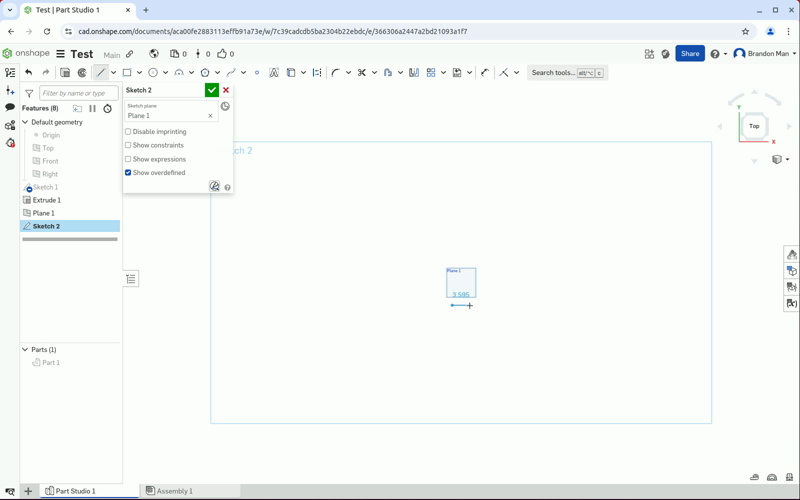
key_up(shift)
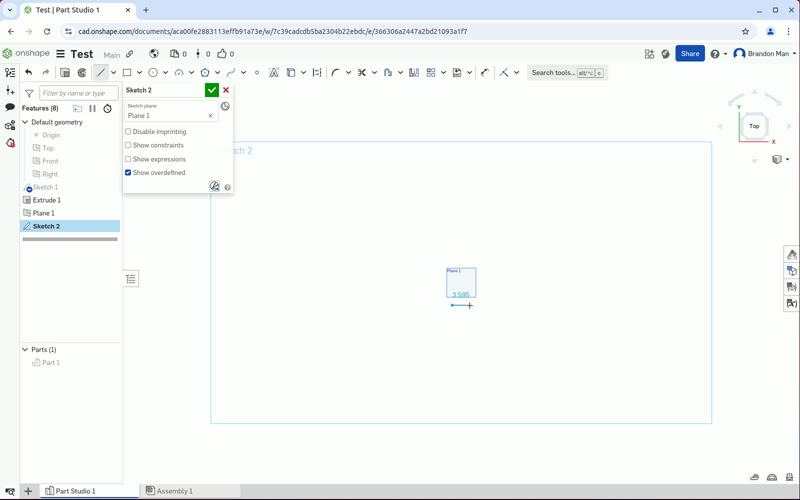
key_down(shift)
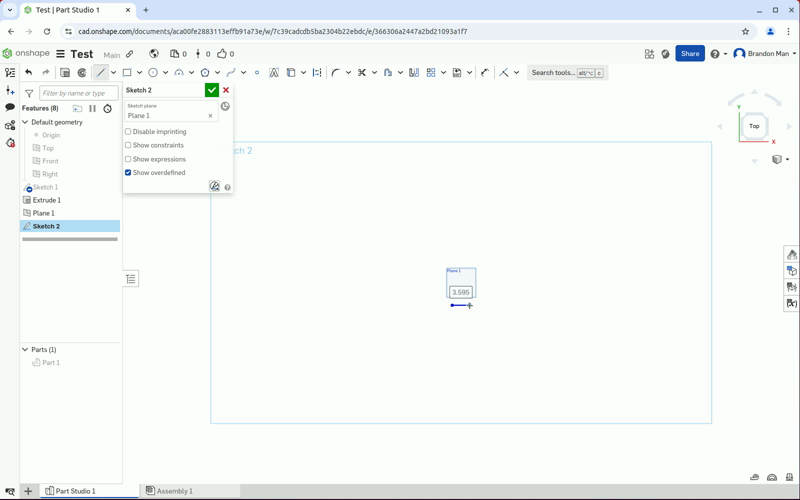
mouse_move(499, 305)
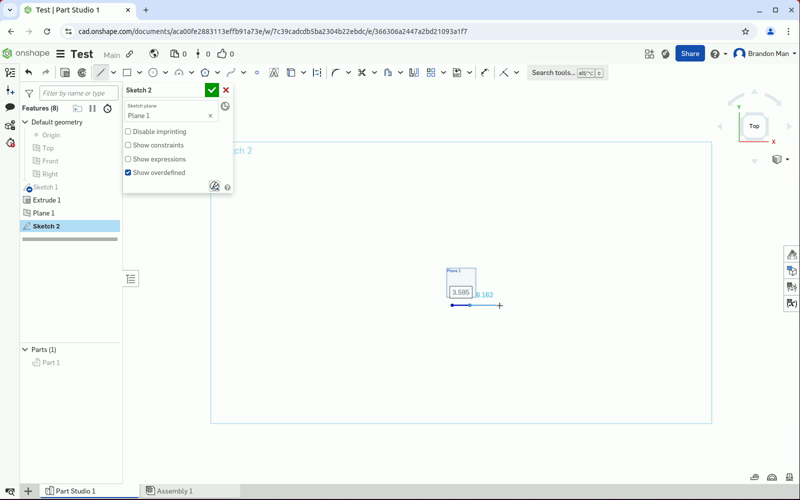
mouse_move(469, 297)
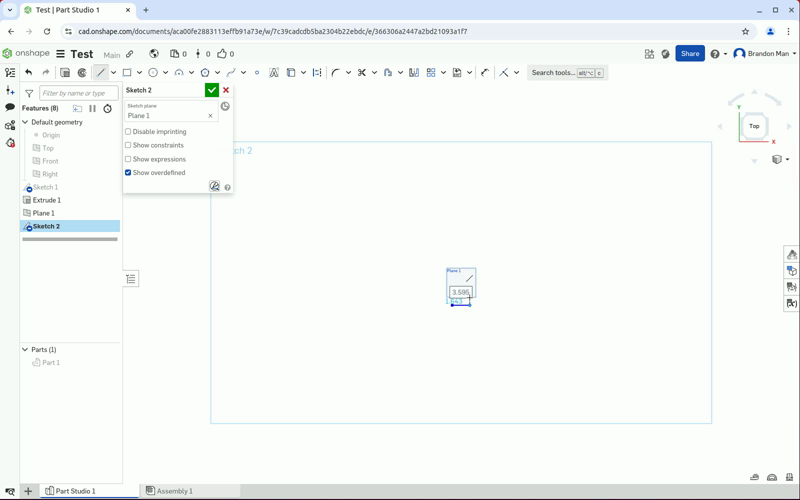
click(469, 297)
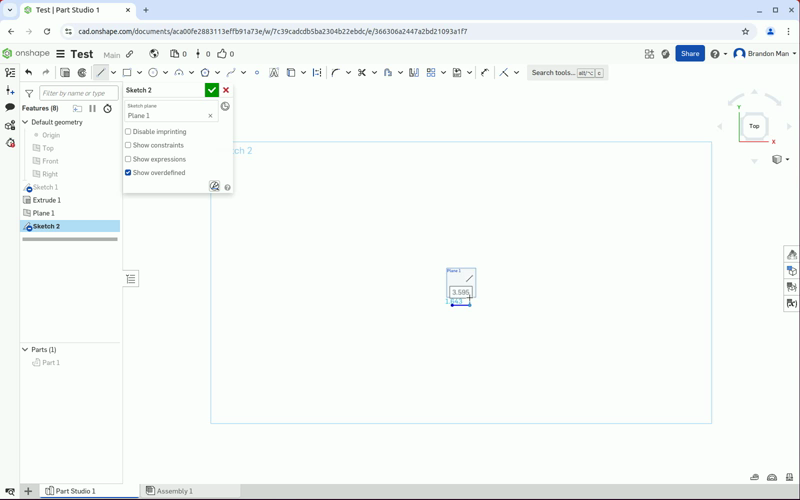
key_up(shift)
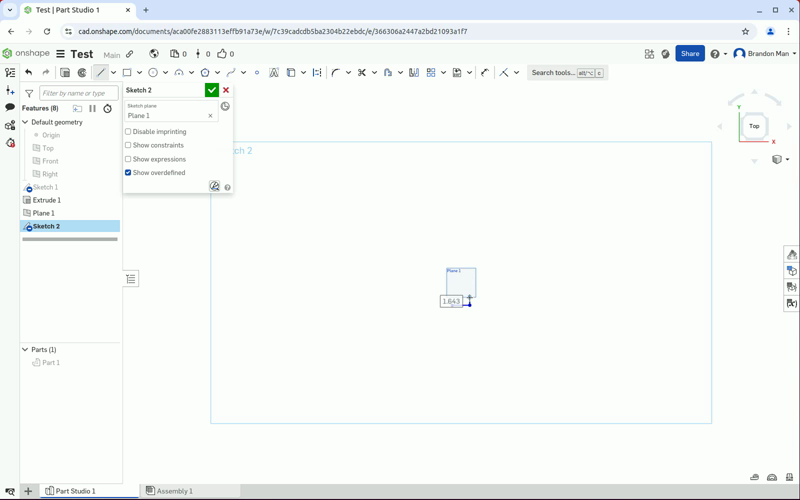
key_down(shift)
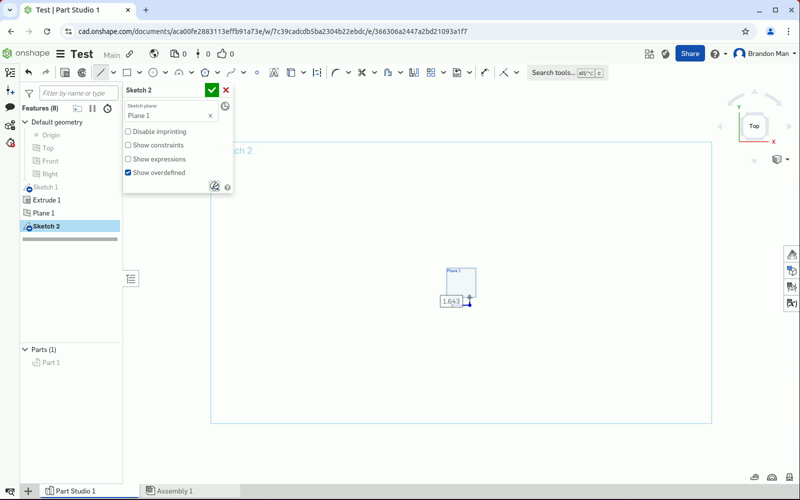
mouse_move(499, 297)
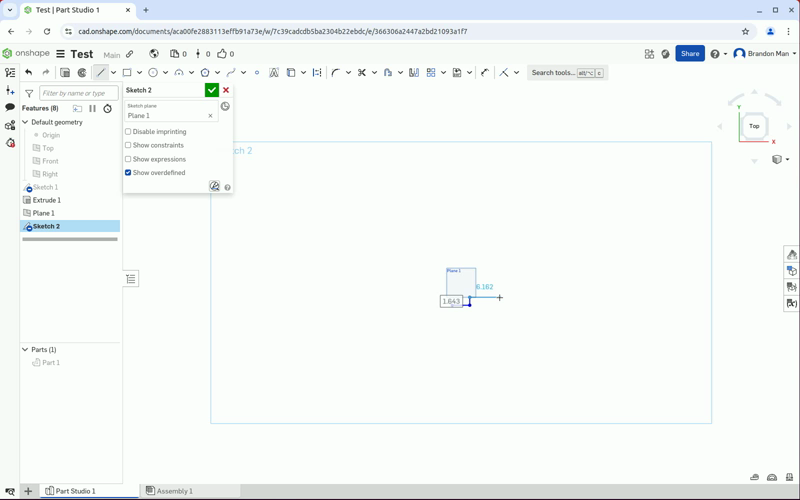
mouse_move(452, 297)
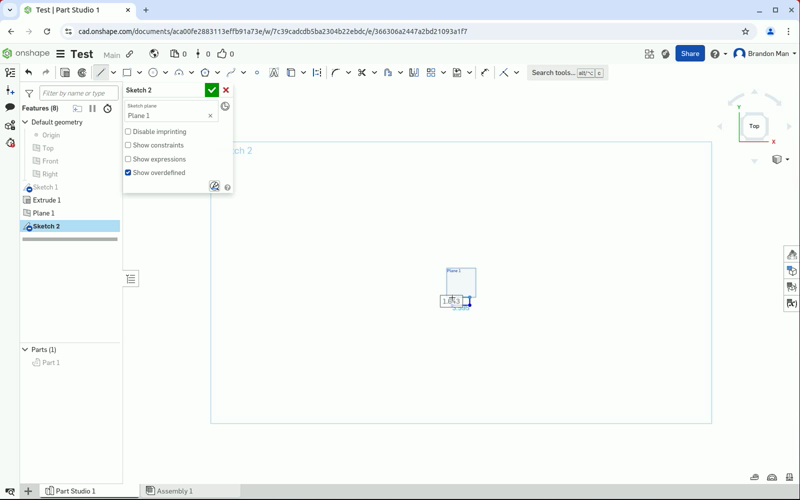
click(452, 297)
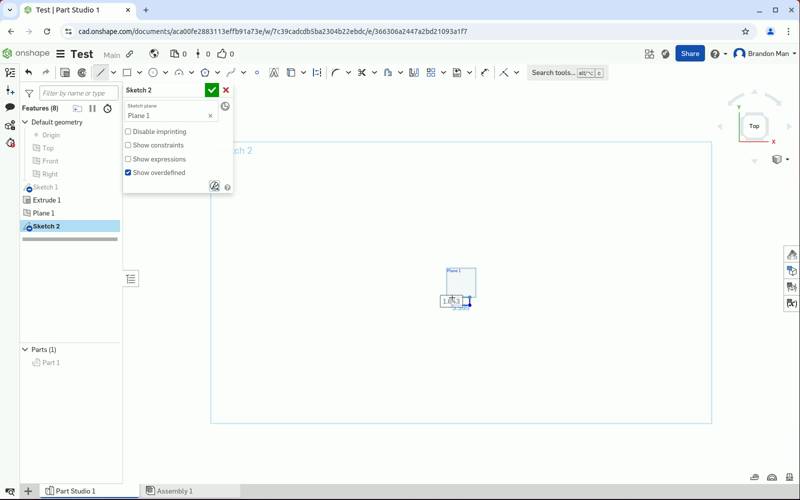
key_up(shift)
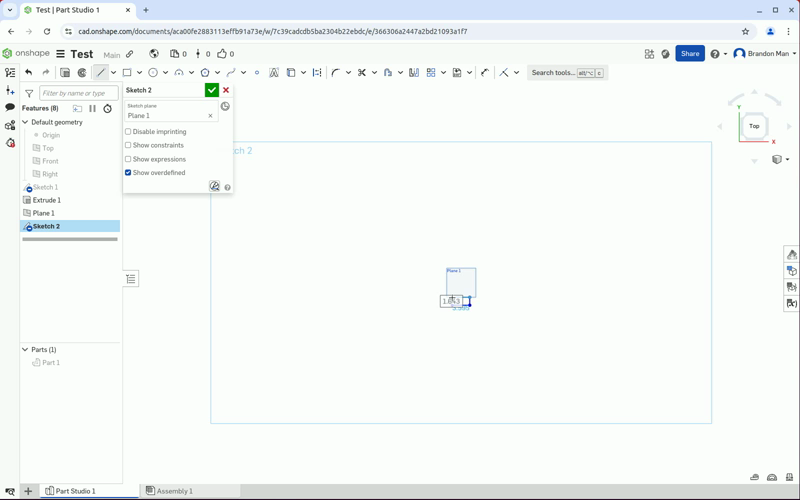
mouse_move(482, 297)
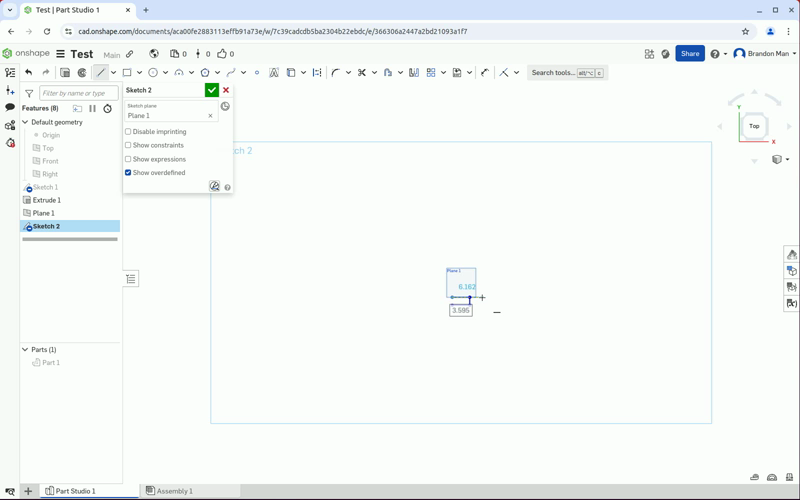
key_down(shift)
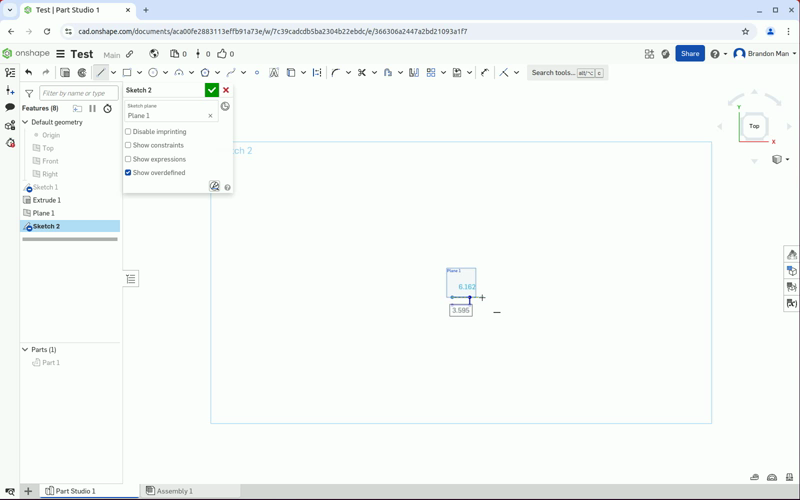
mouse_move(452, 305)
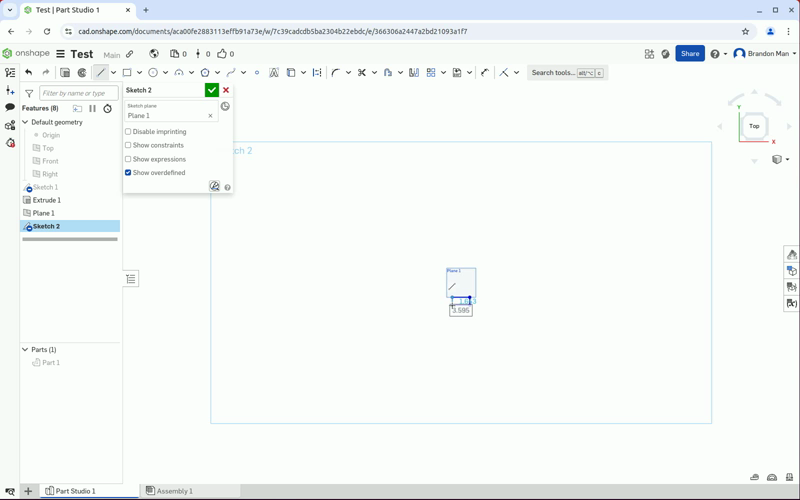
key_up(shift)
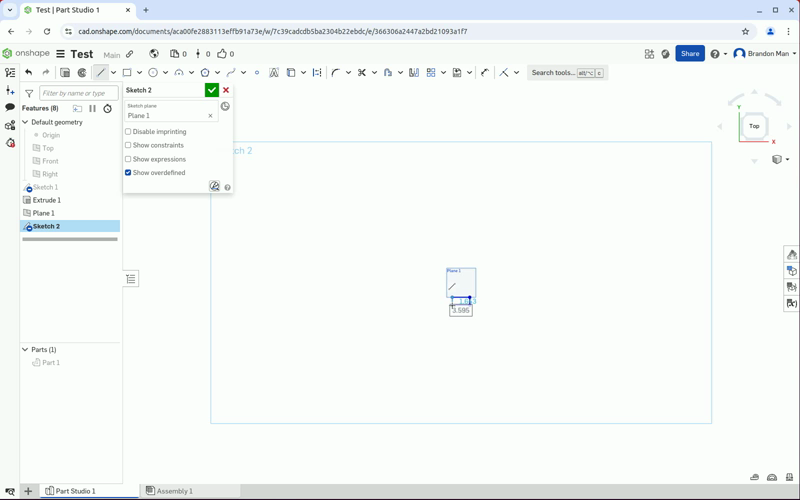
click(452, 305)
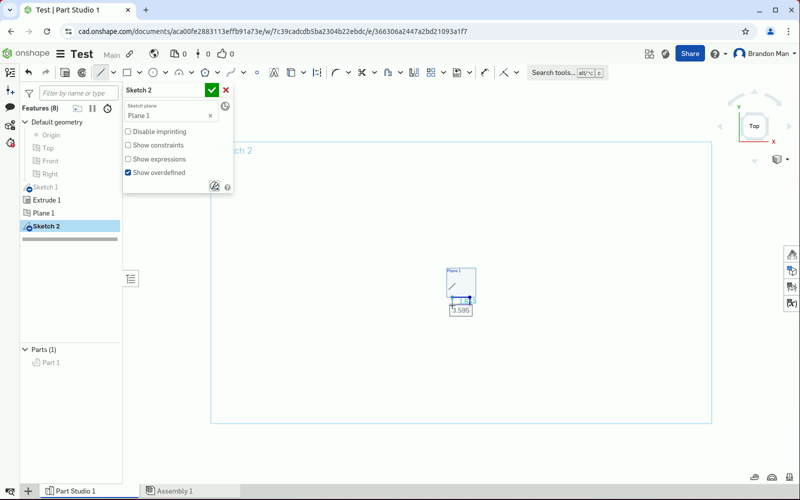
key(esc)
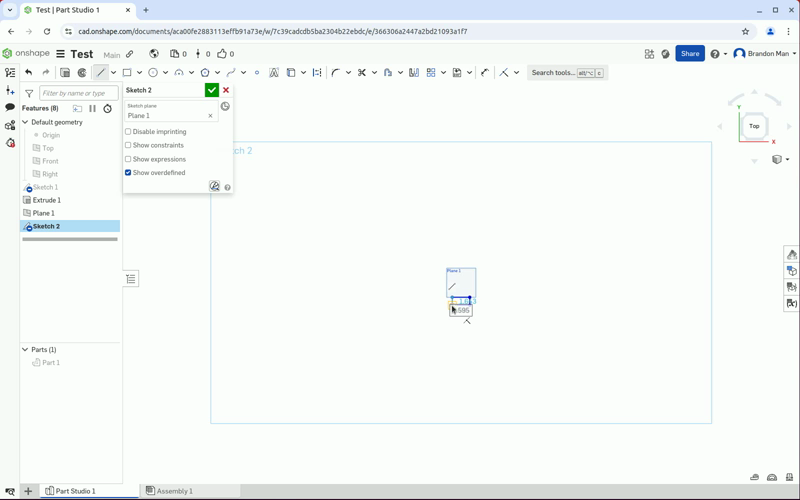
mouse_move(456, 301)
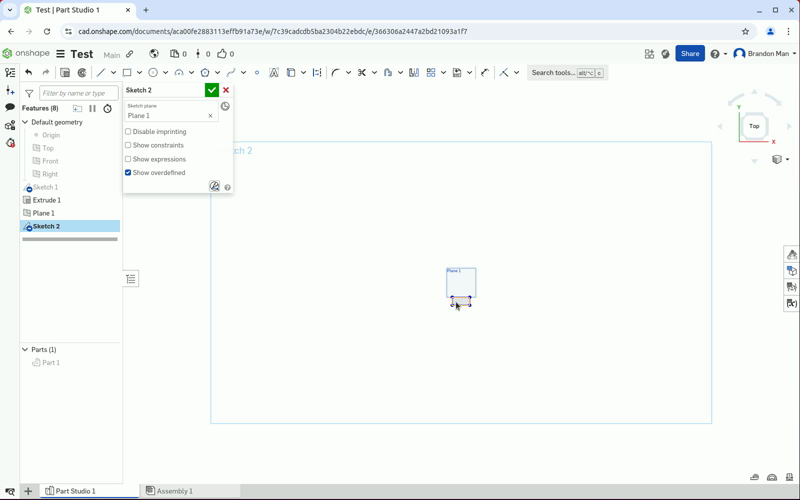
scroll(6)
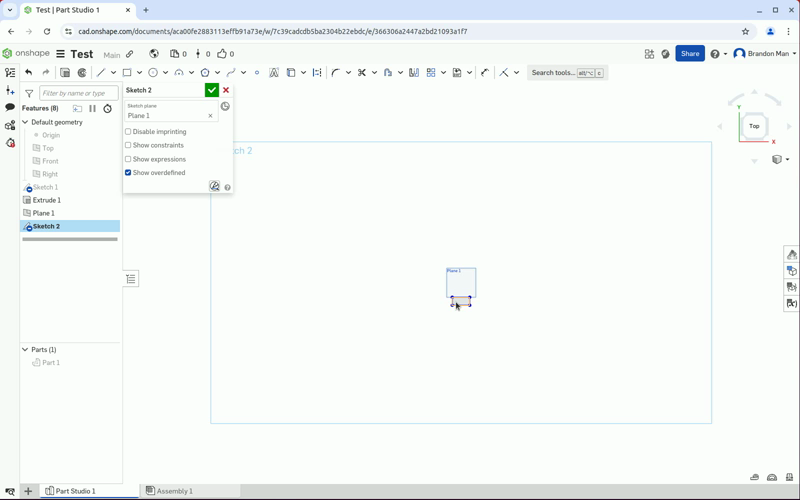
scroll(6)
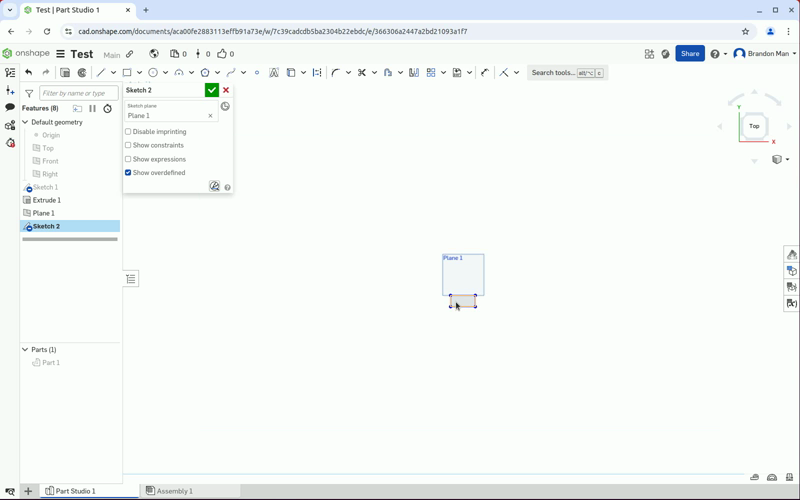
scroll(6)
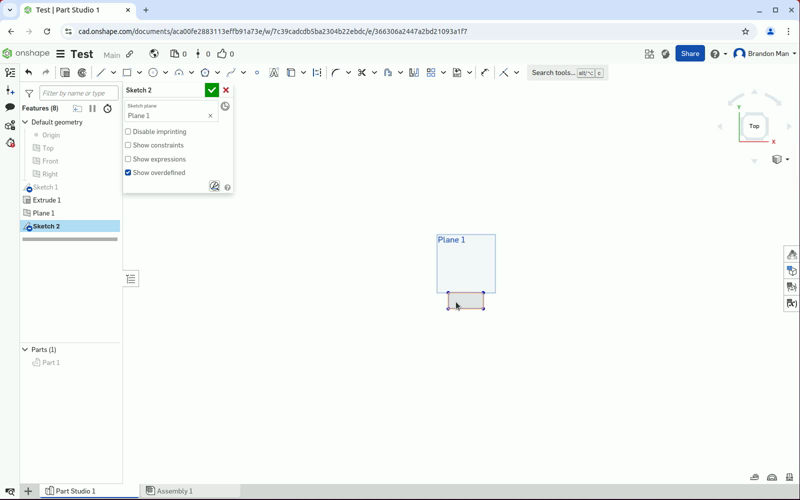
scroll(6)
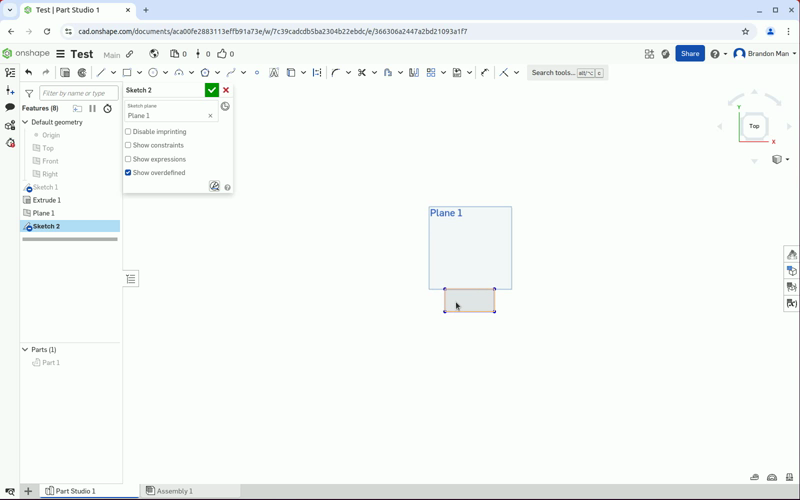
scroll(6)
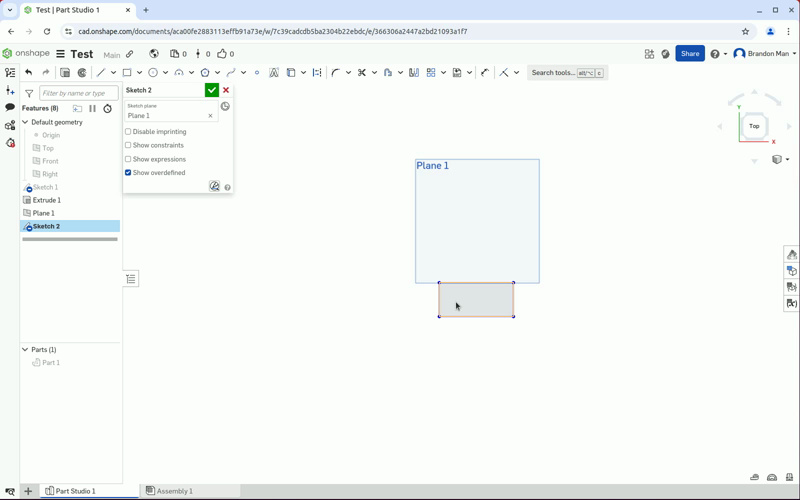
scroll(6)
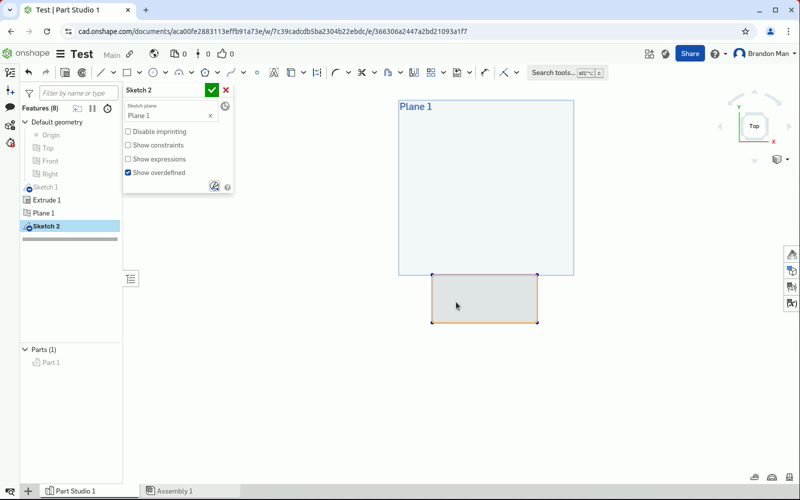
scroll(6)
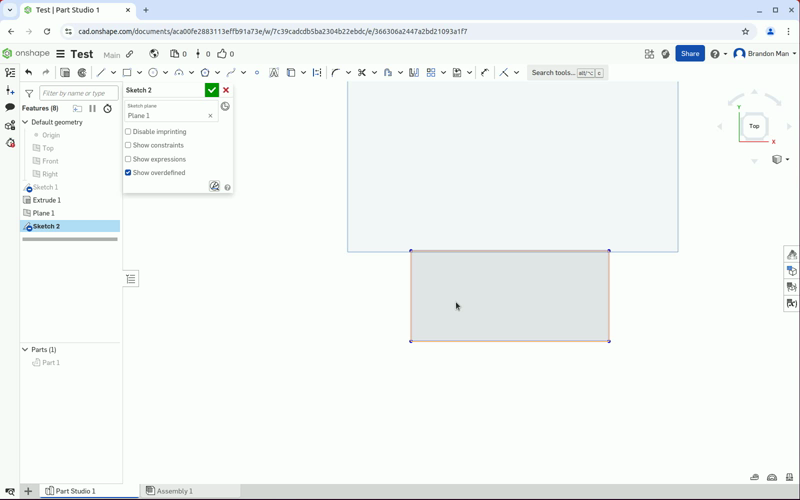
click(456, 301)
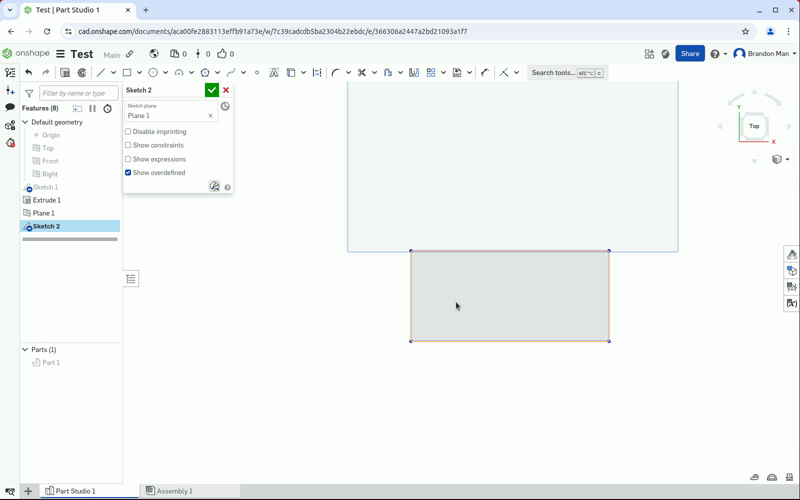
scroll(-6)
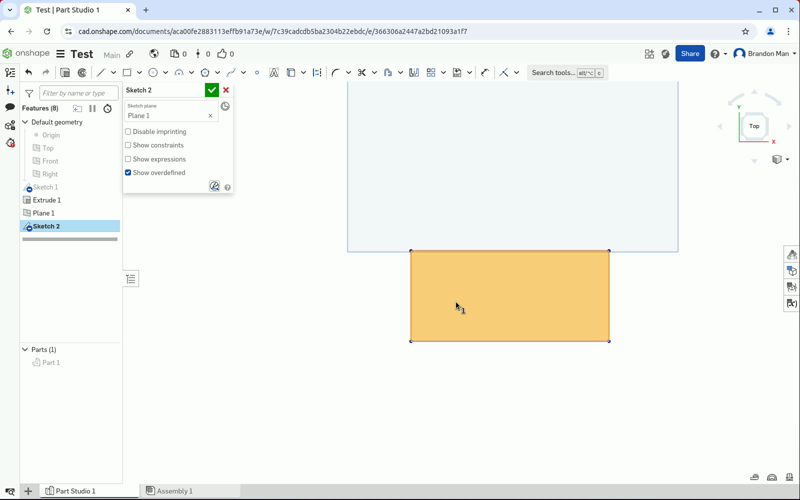
scroll(-6)
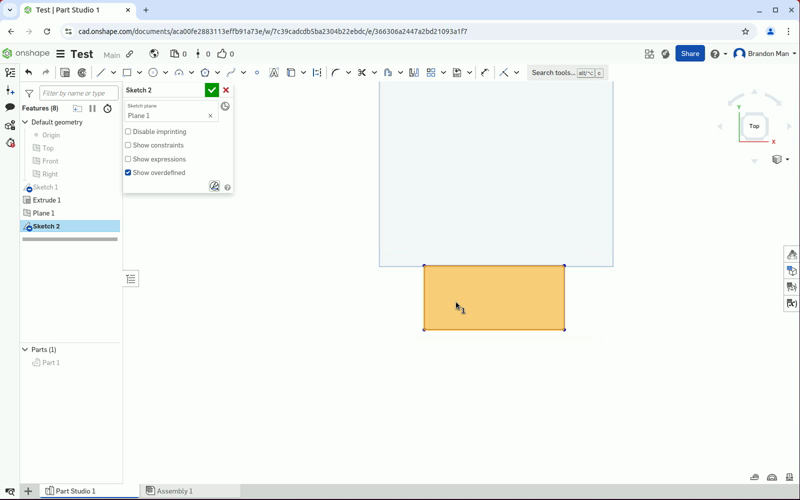
scroll(-6)
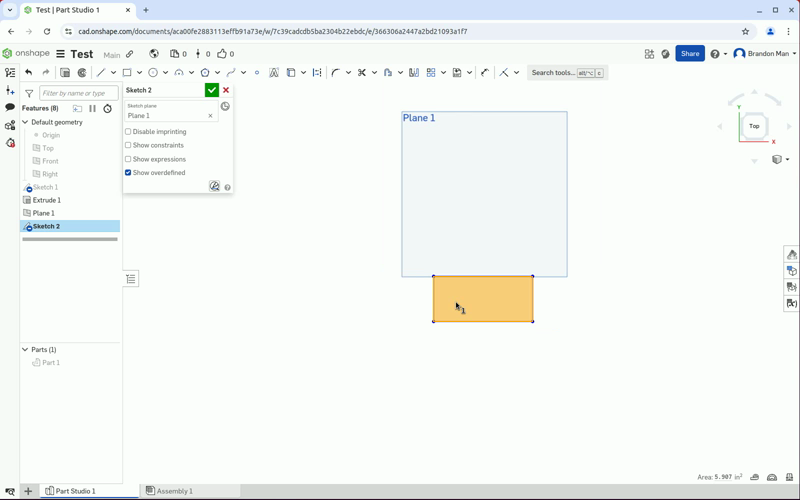
scroll(-6)
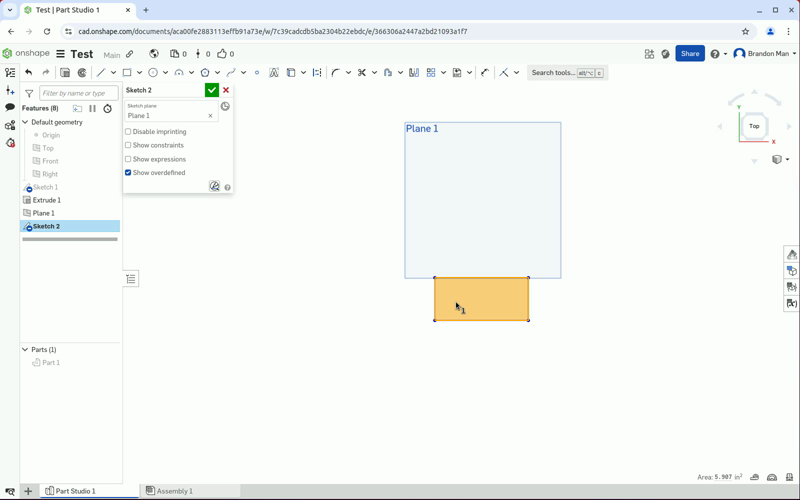
scroll(-6)
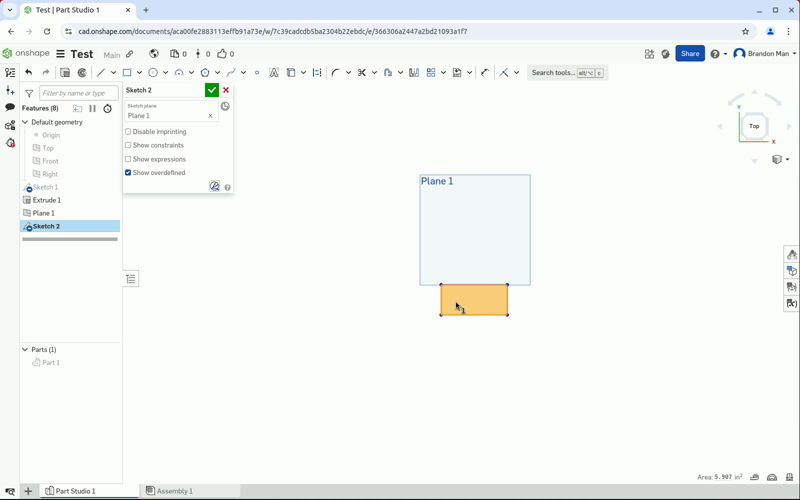
scroll(-6)
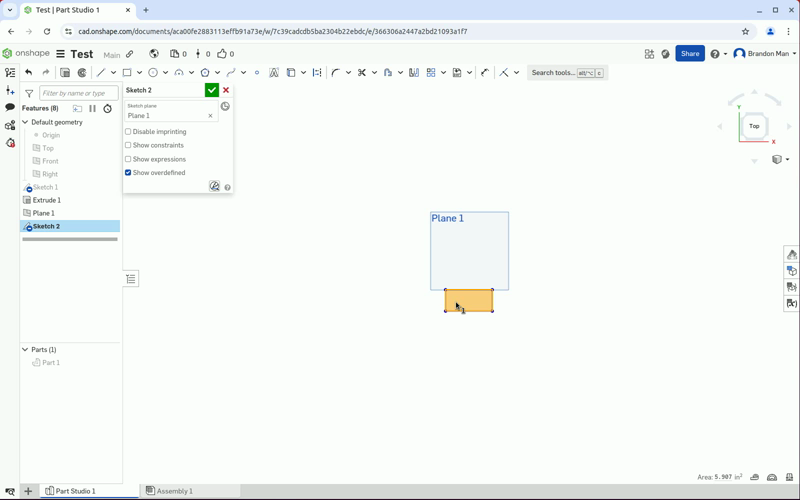
scroll(-6)
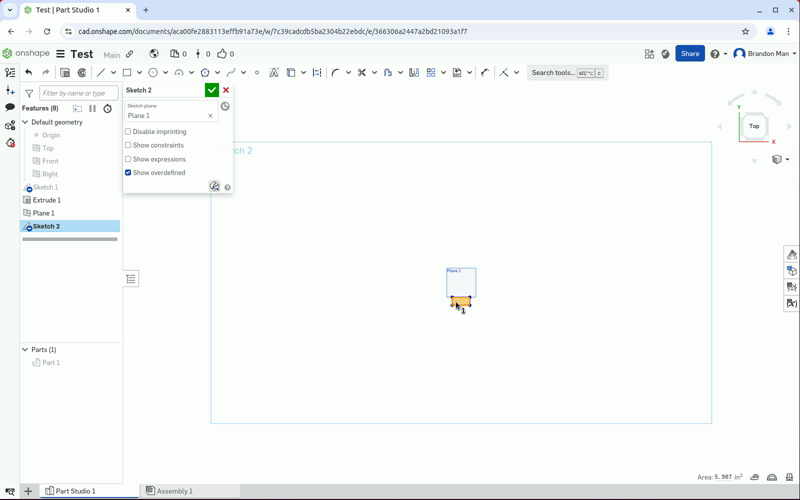
mouse_move(73, 352)
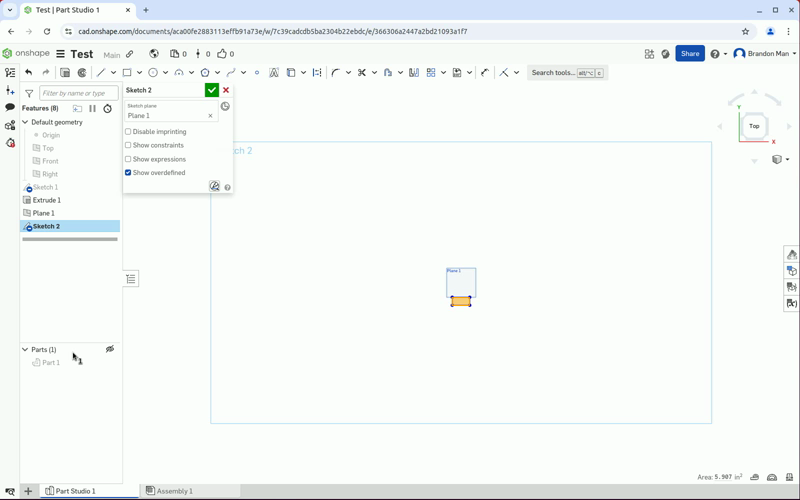
key(shift+y)
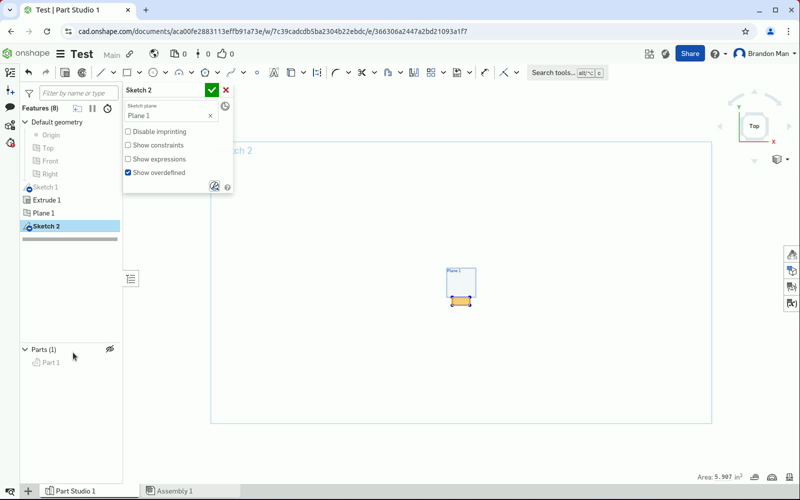
key(shift+e)
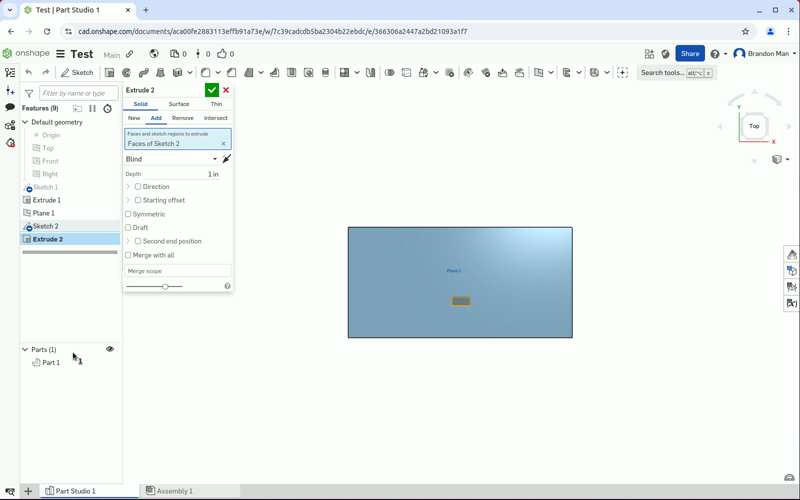
mouse_move(143, 106)
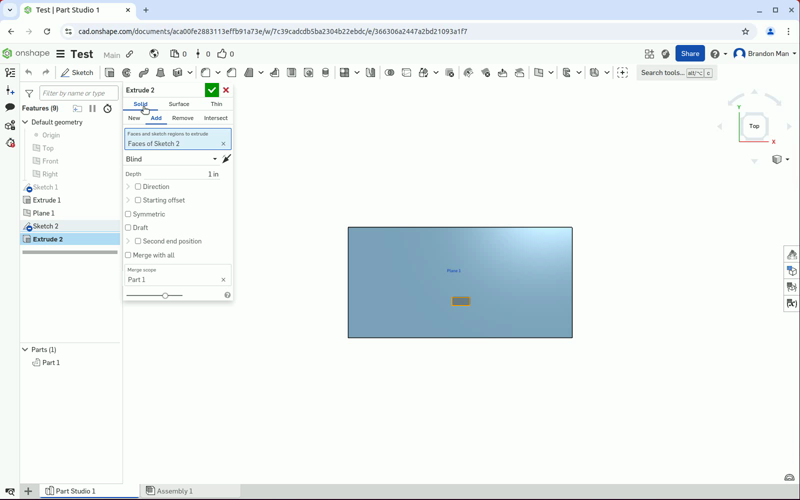
click(143, 106)
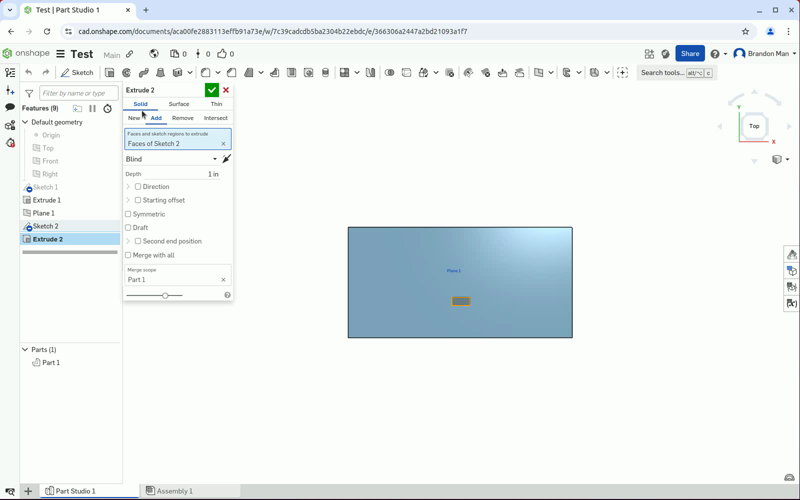
mouse_move(137, 120)
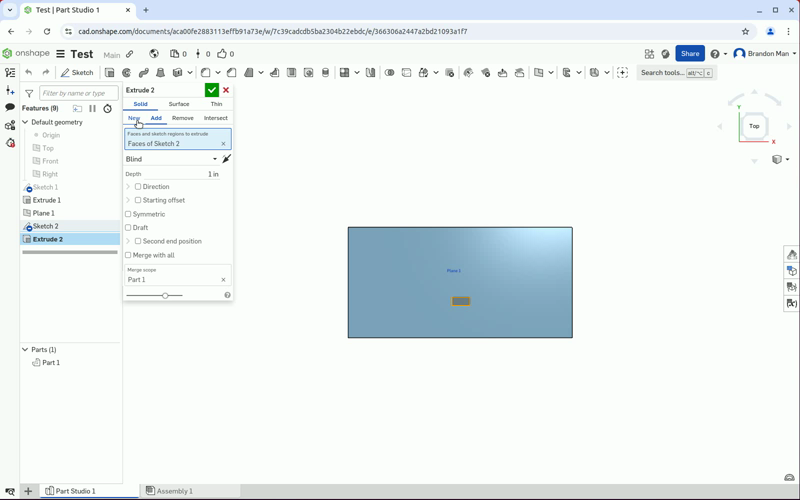
click(137, 120)
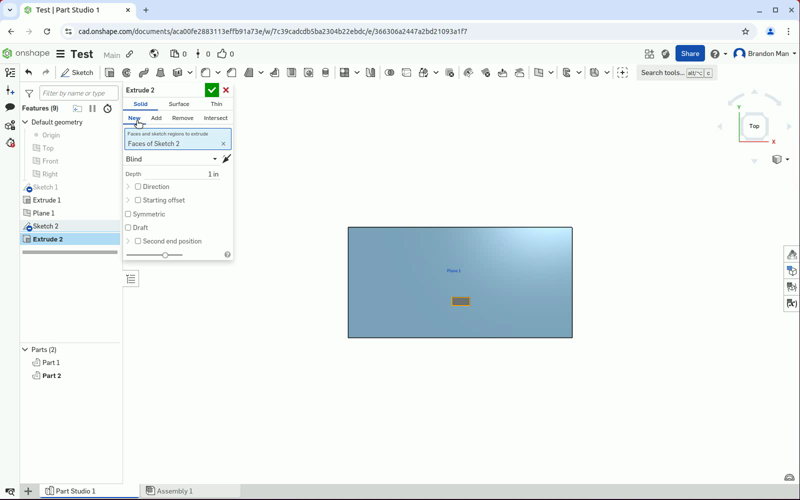
key(tab, 4)
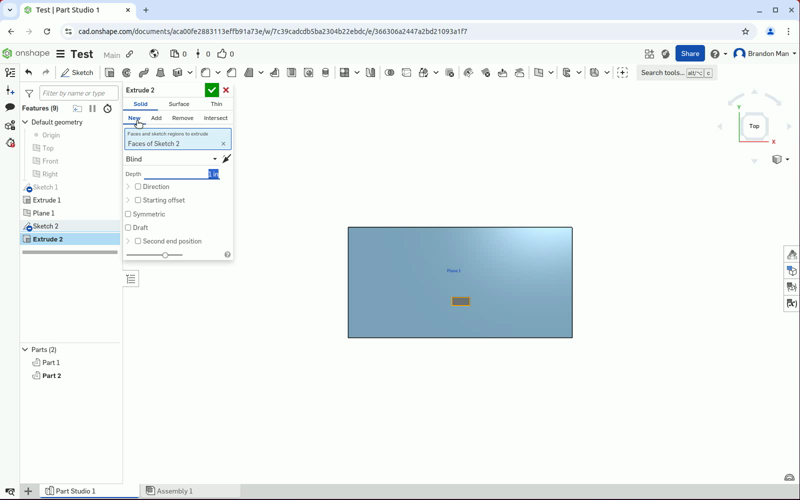
text(0.722)
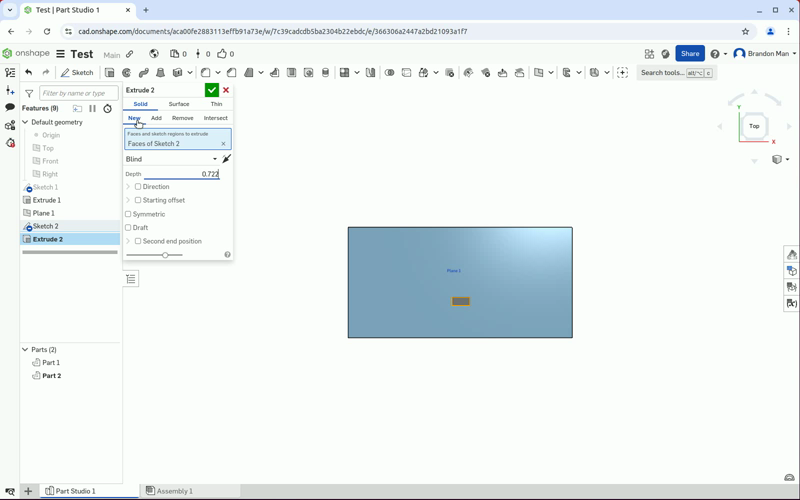
key(enter)
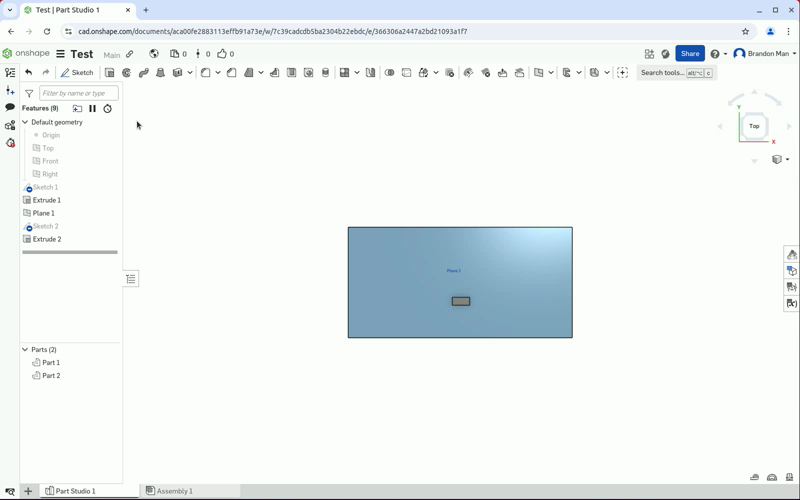
key(shift+h)
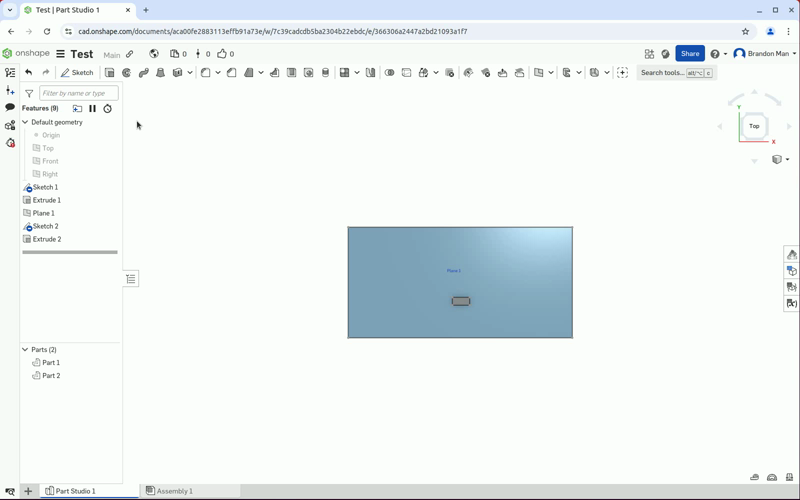
key(shift+h)
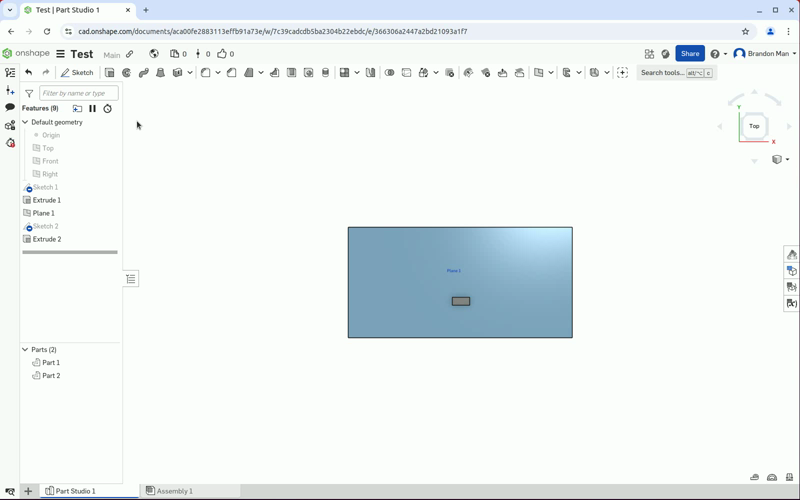
mouse_move(73, 189)
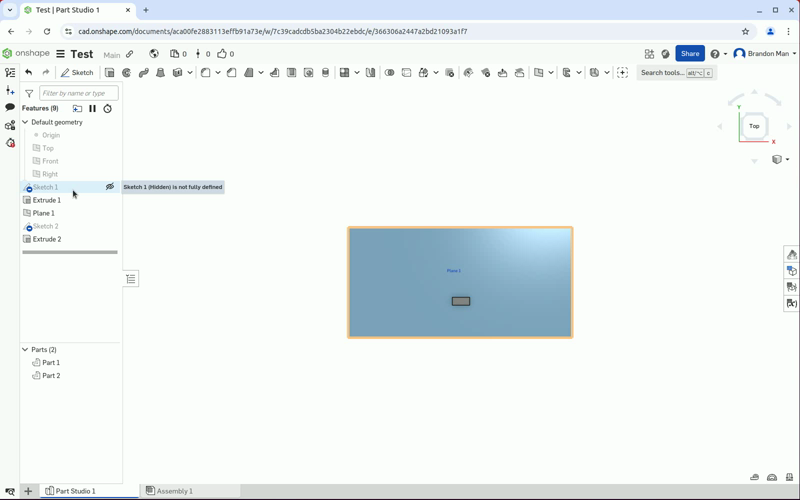
click(73, 189)
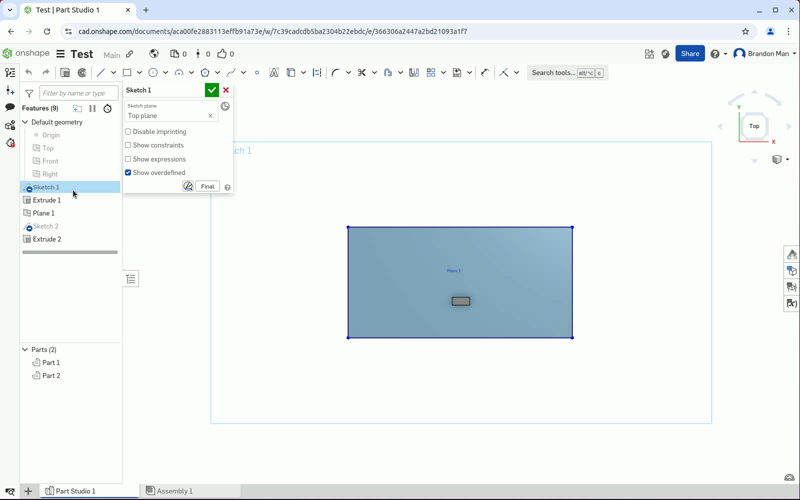
mouse_move(229, 92)
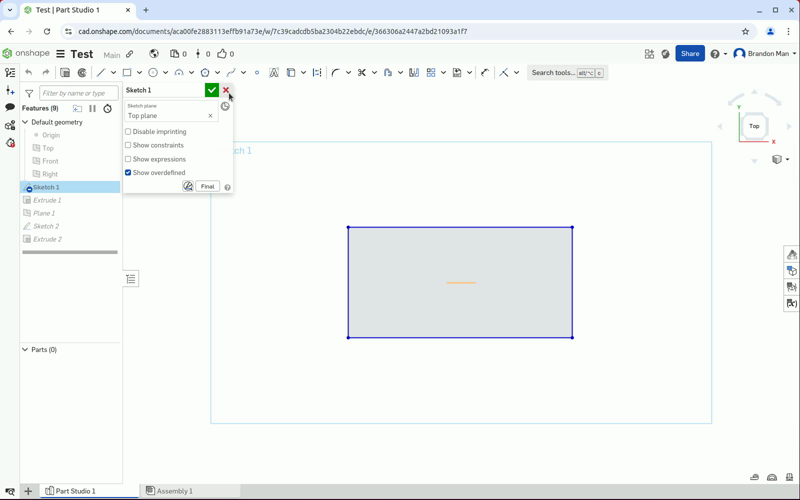
click(229, 92)
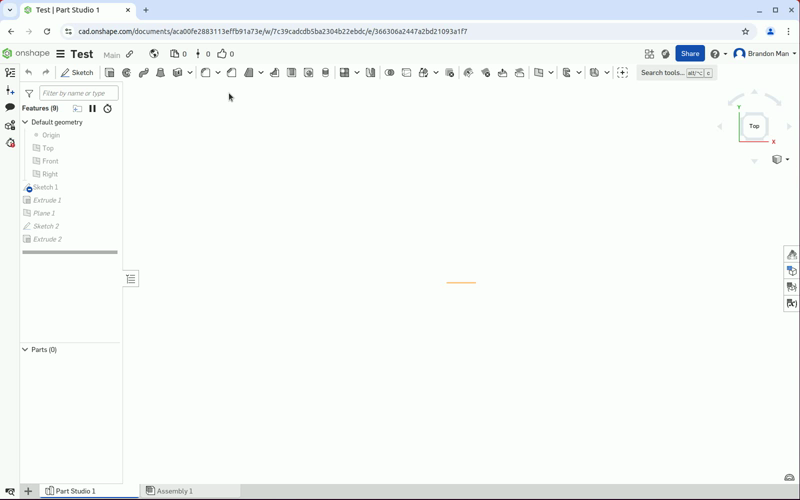
key(shift+s)
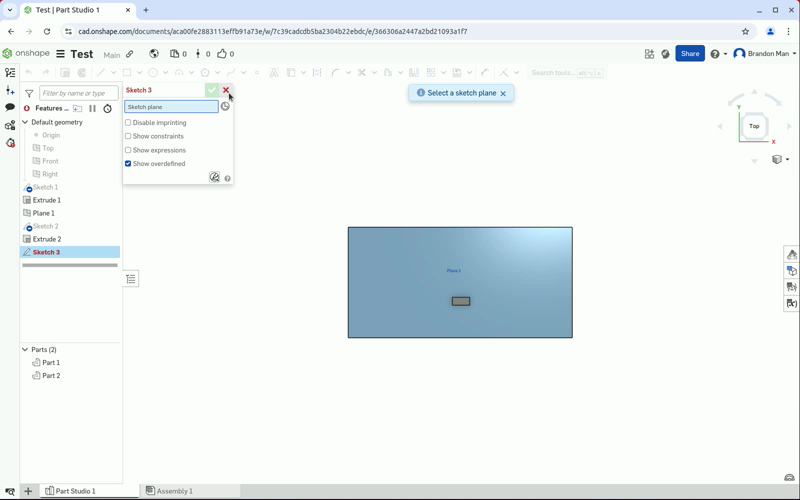
mouse_move(73, 215)
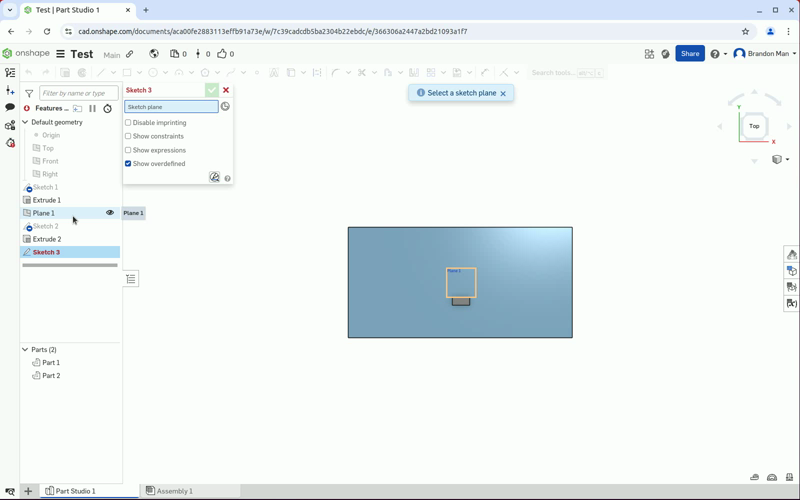
click(73, 215)
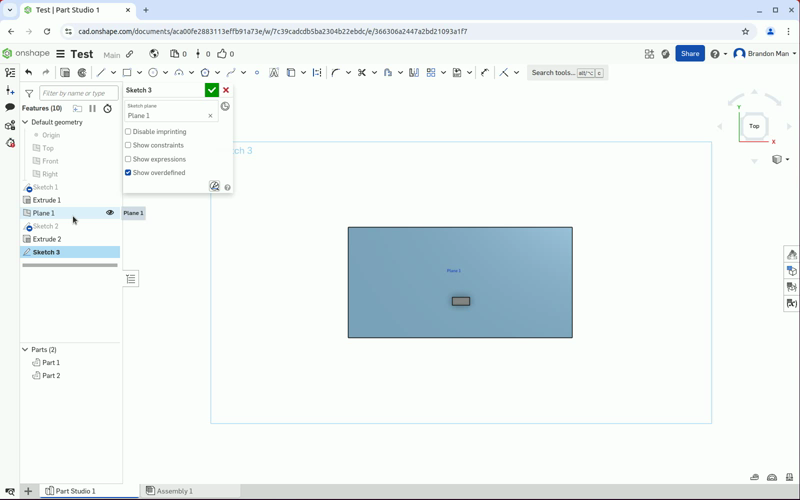
mouse_move(73, 352)
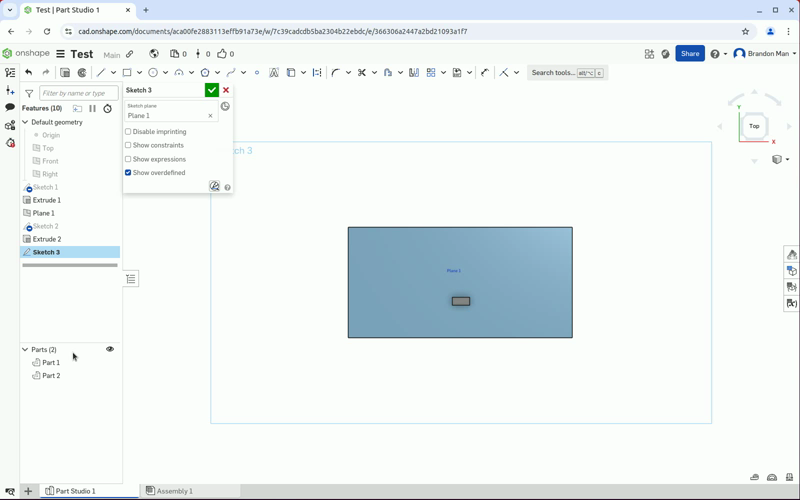
key(y)
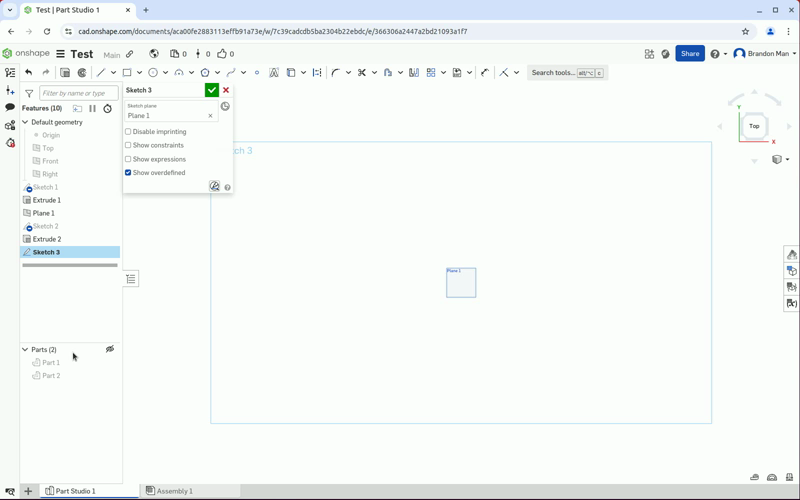
key(l)
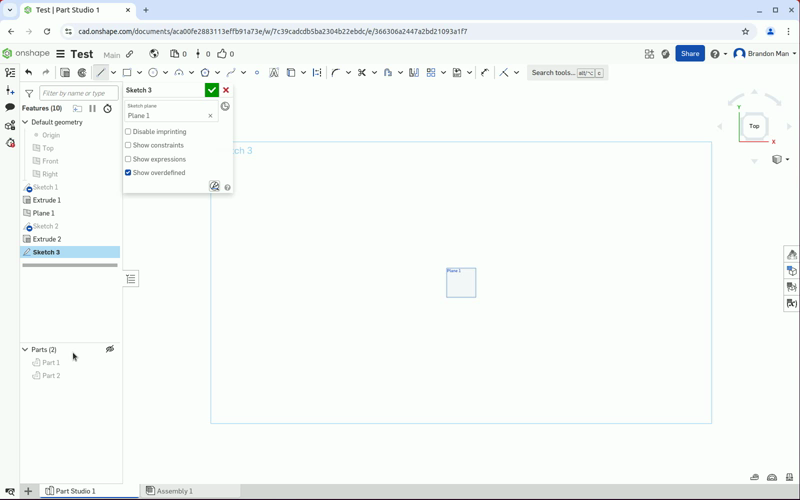
key_down(shift)
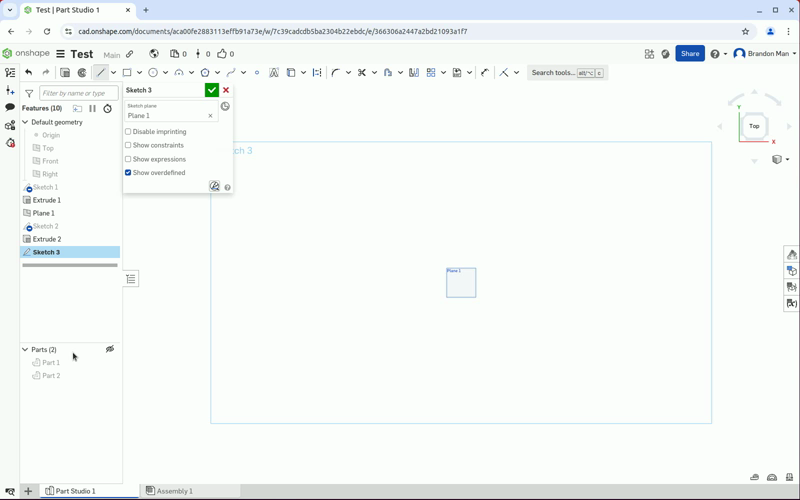
mouse_move(416, 280)
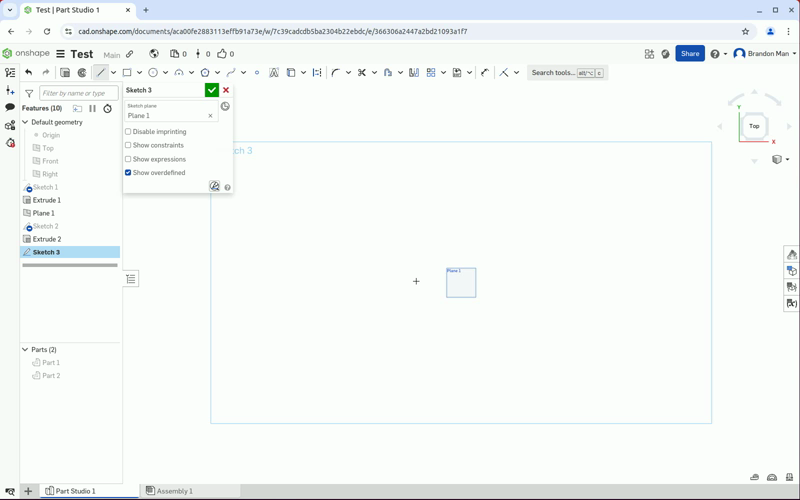
click(416, 280)
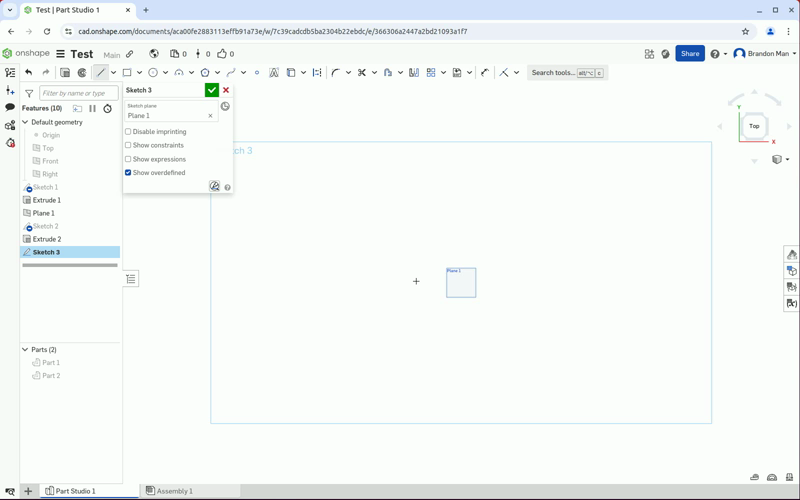
key_up(shift)
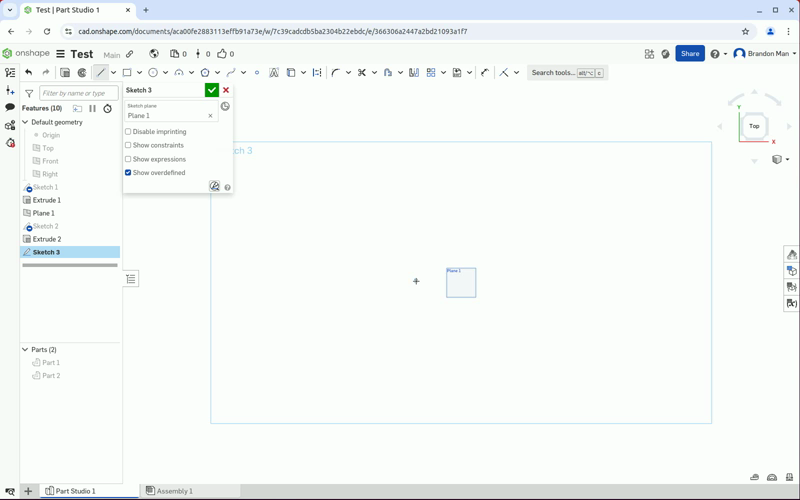
key_down(shift)
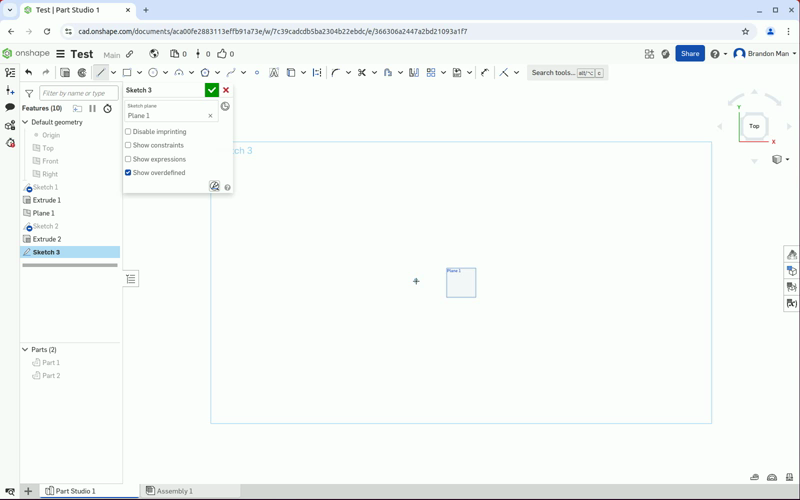
mouse_move(446, 280)
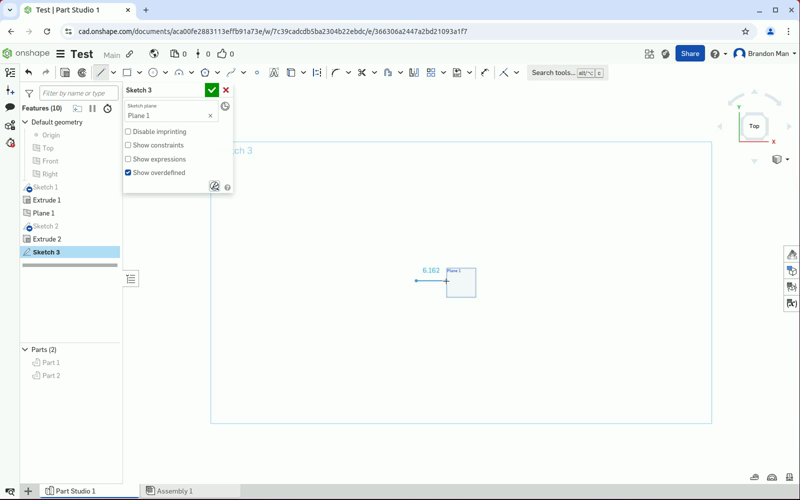
mouse_move(437, 306)
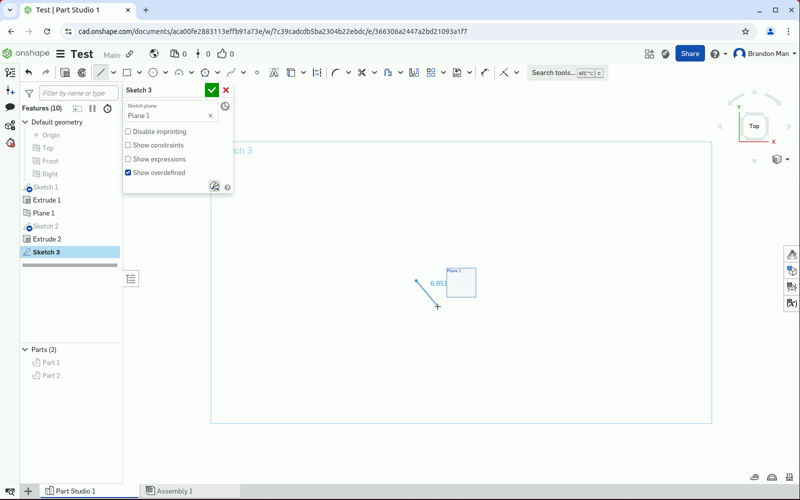
click(437, 306)
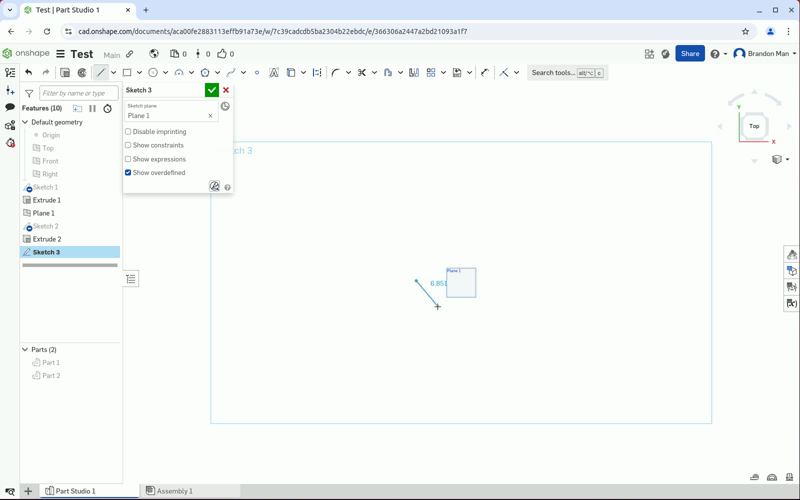
key_up(shift)
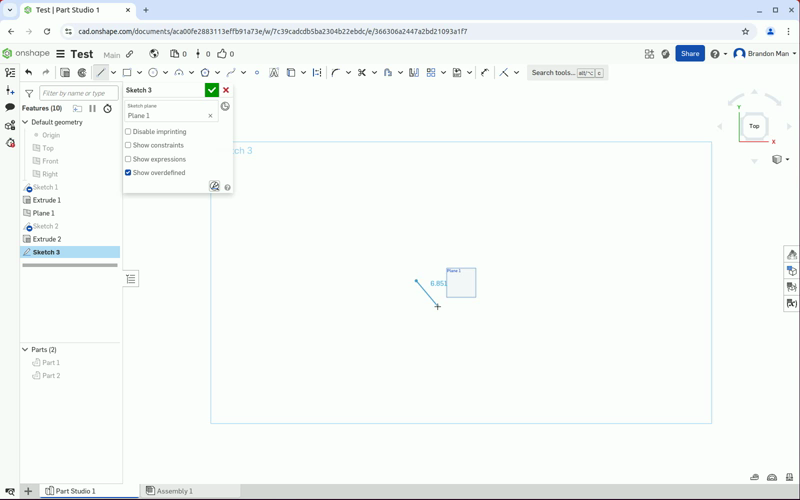
key_down(shift)
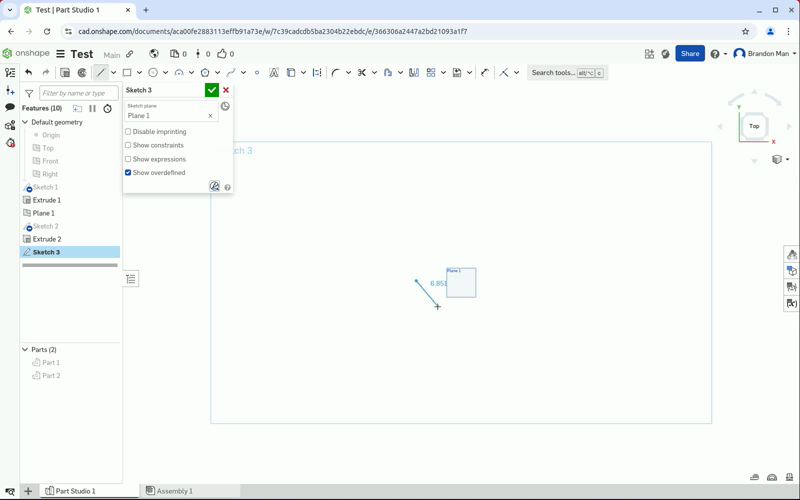
mouse_move(467, 306)
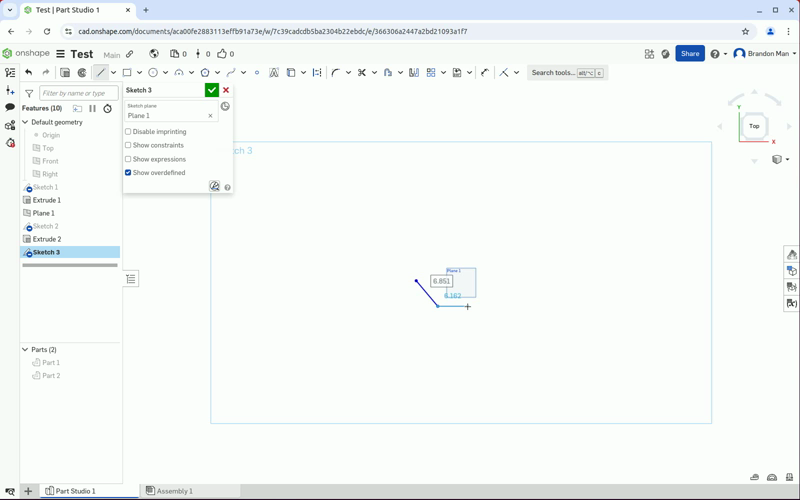
mouse_move(456, 289)
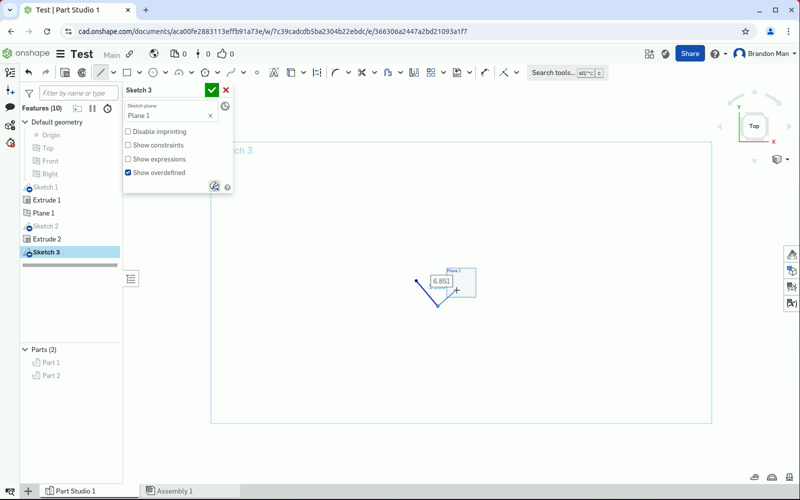
click(456, 289)
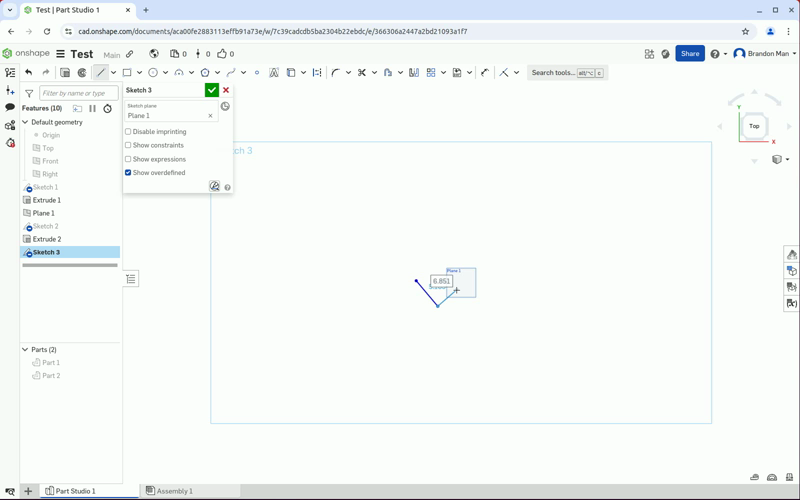
key_up(shift)
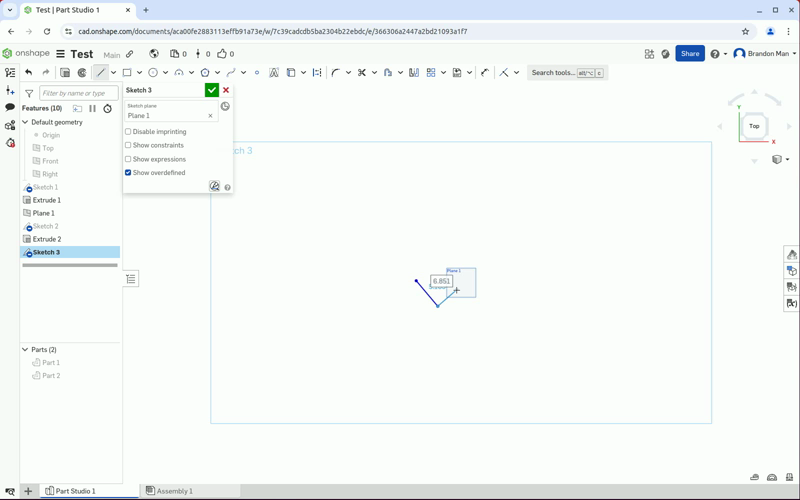
key_down(shift)
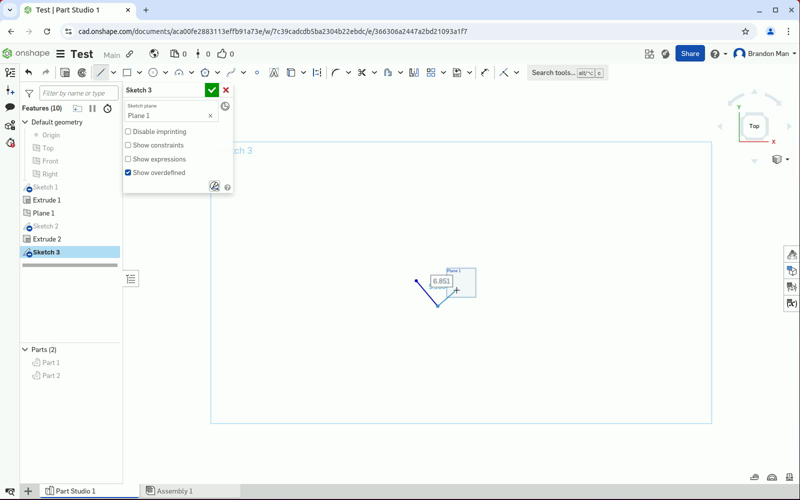
mouse_move(486, 289)
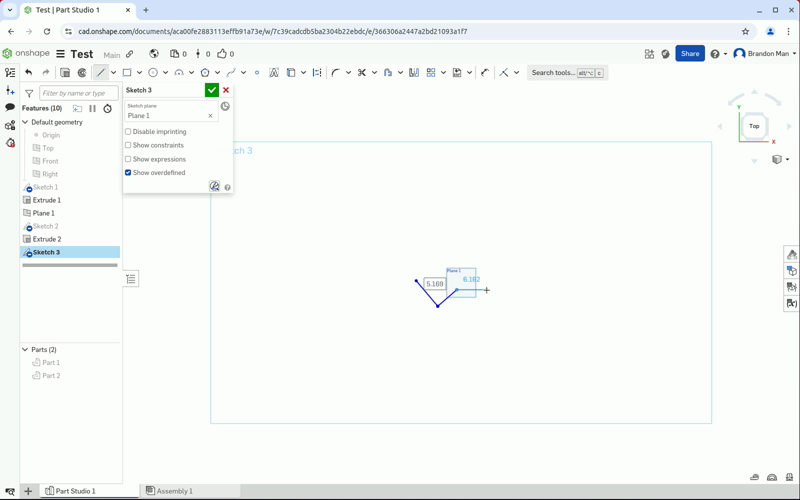
mouse_move(435, 264)
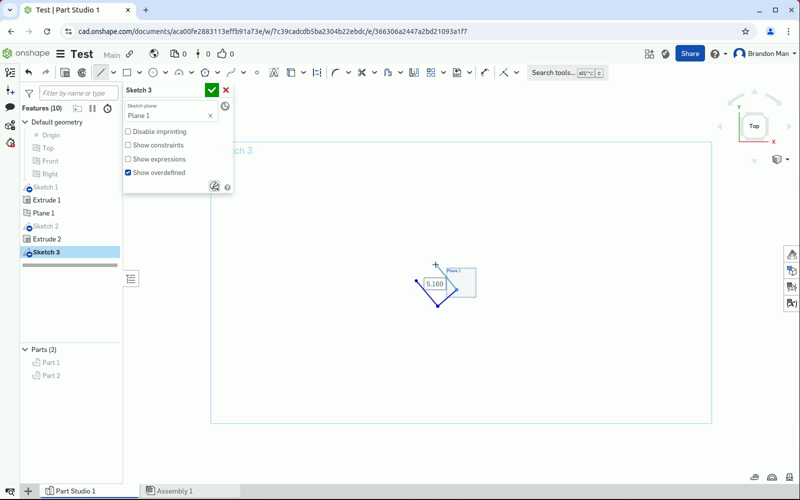
click(435, 264)
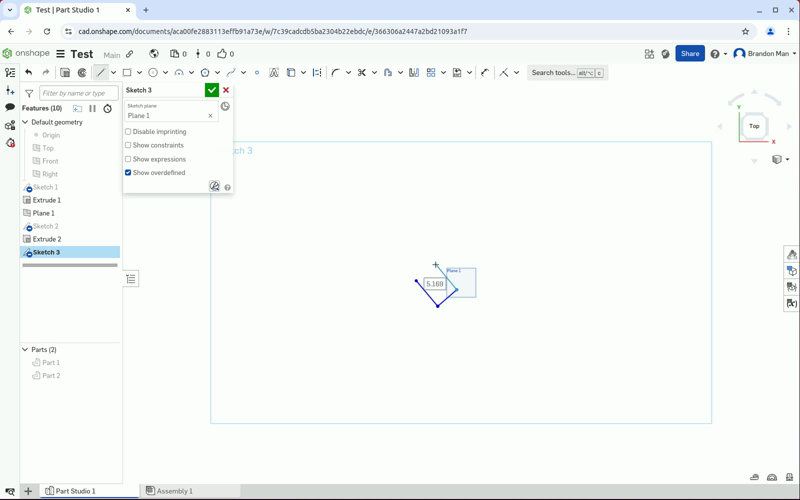
key_up(shift)
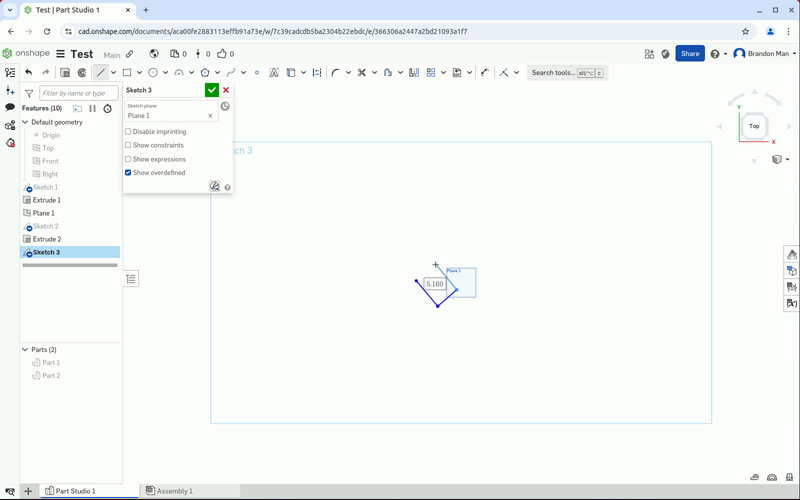
mouse_move(465, 264)
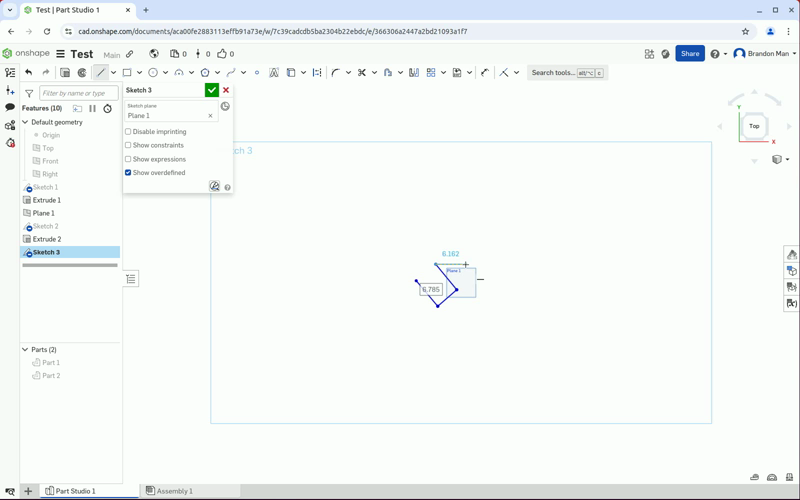
key_down(shift)
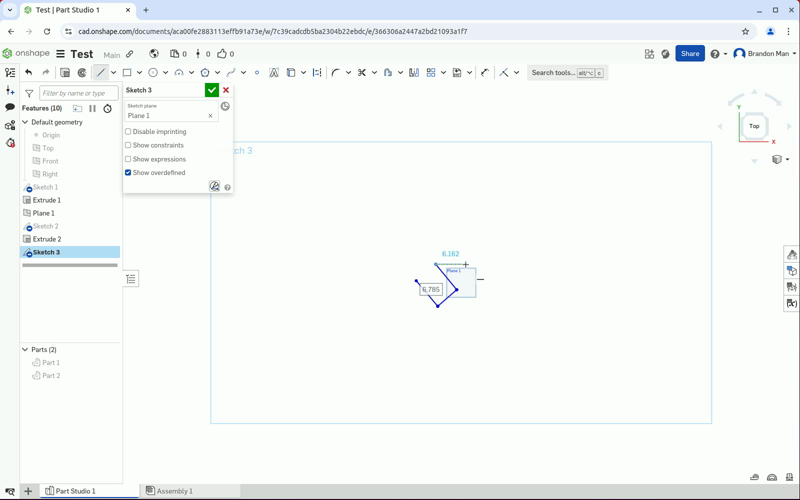
mouse_move(416, 280)
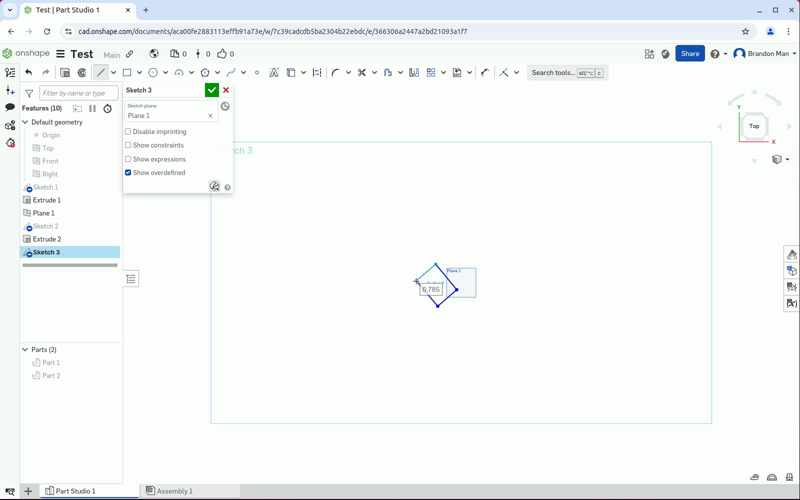
key_up(shift)
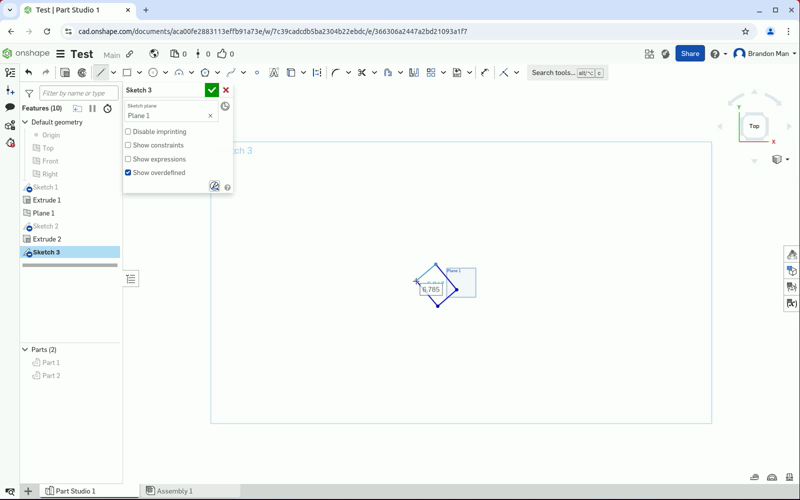
click(416, 280)
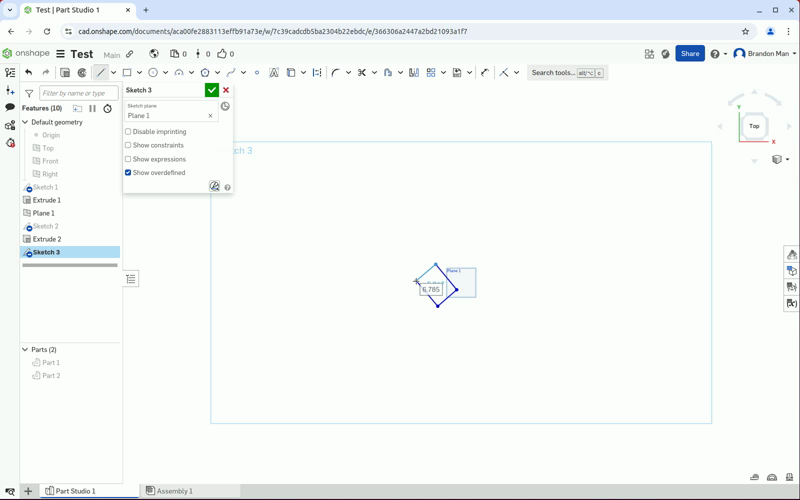
key(esc)
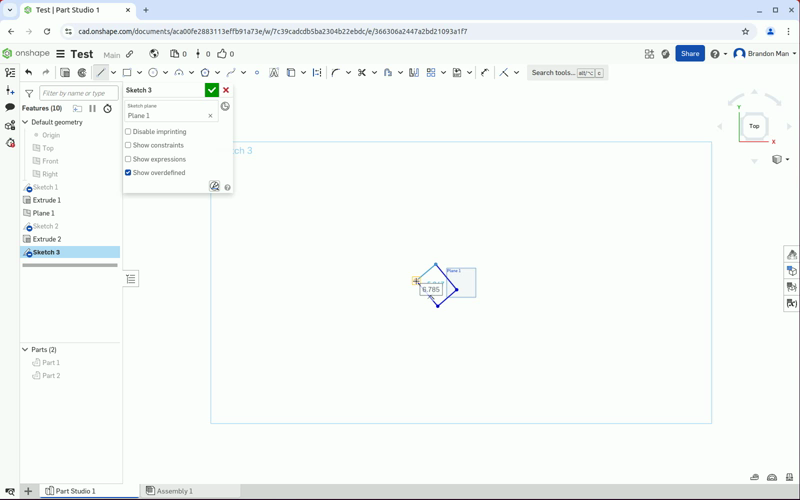
mouse_move(437, 269)
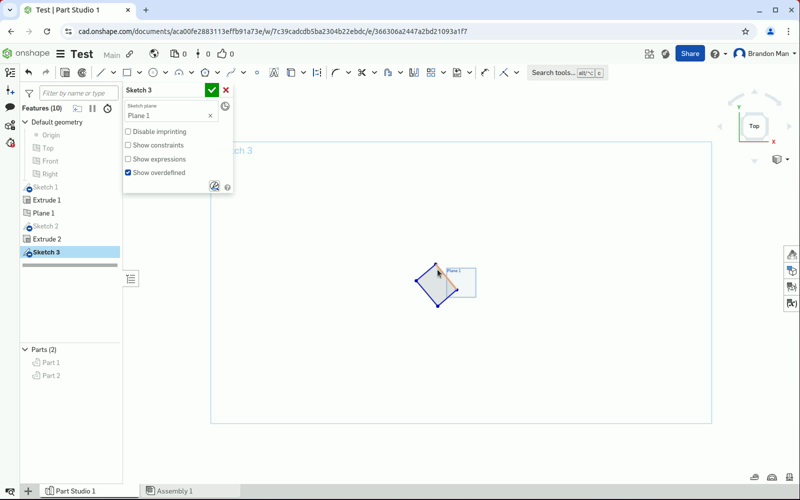
scroll(6)
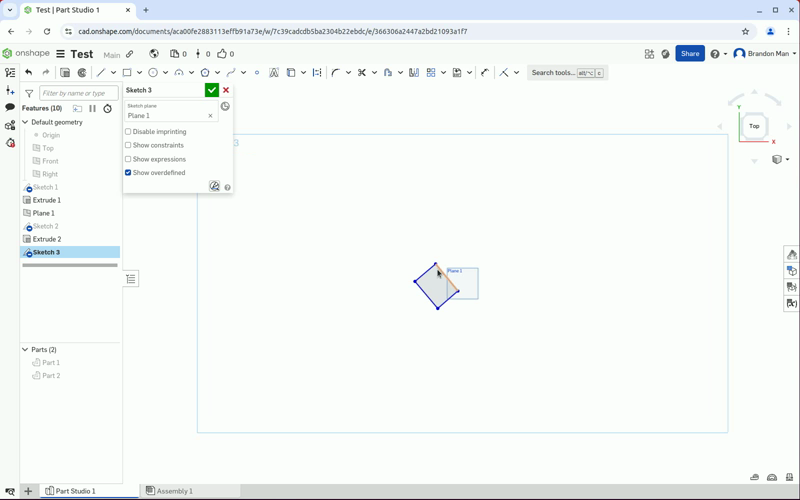
scroll(6)
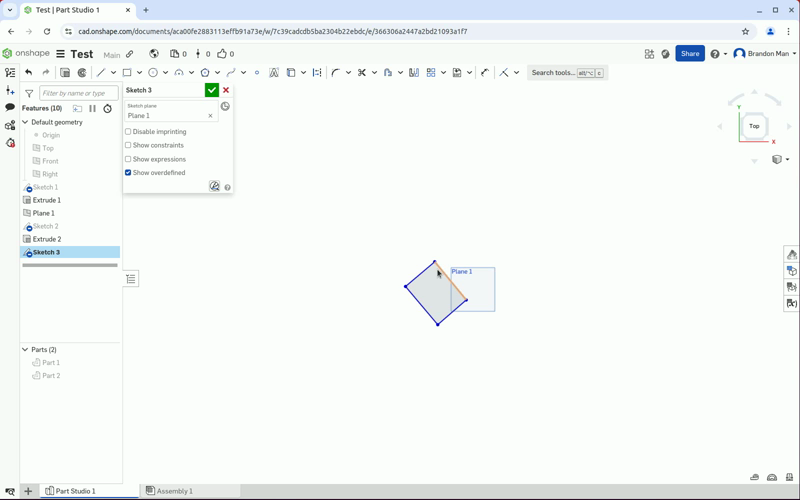
scroll(6)
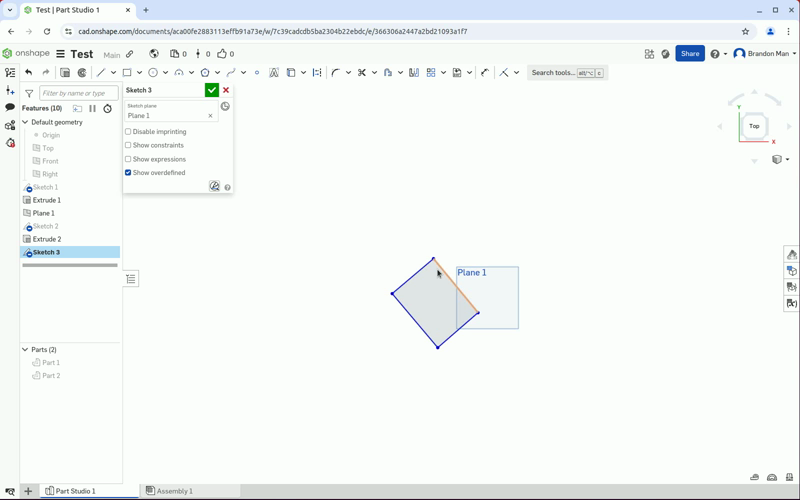
scroll(6)
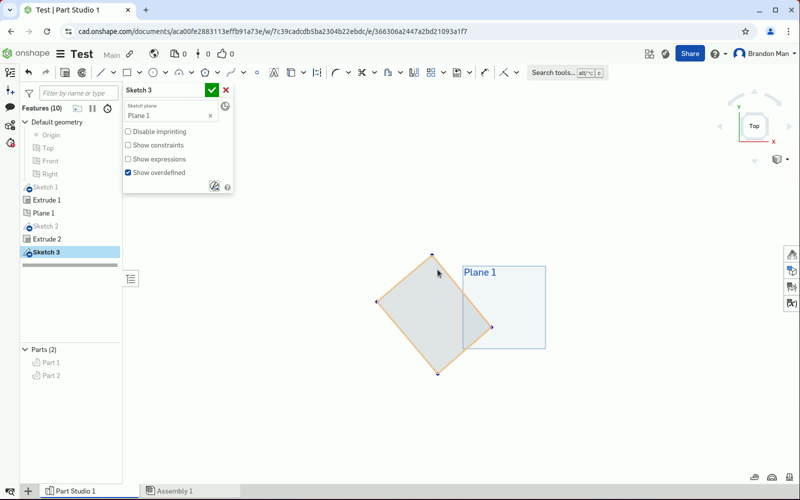
scroll(6)
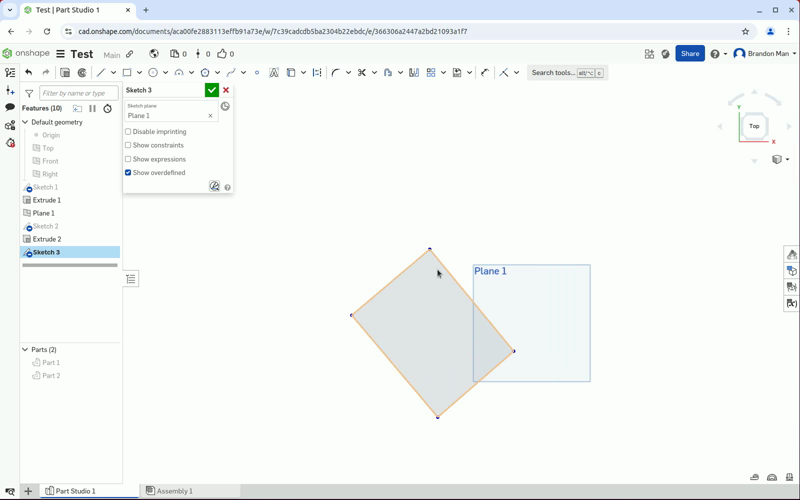
scroll(6)
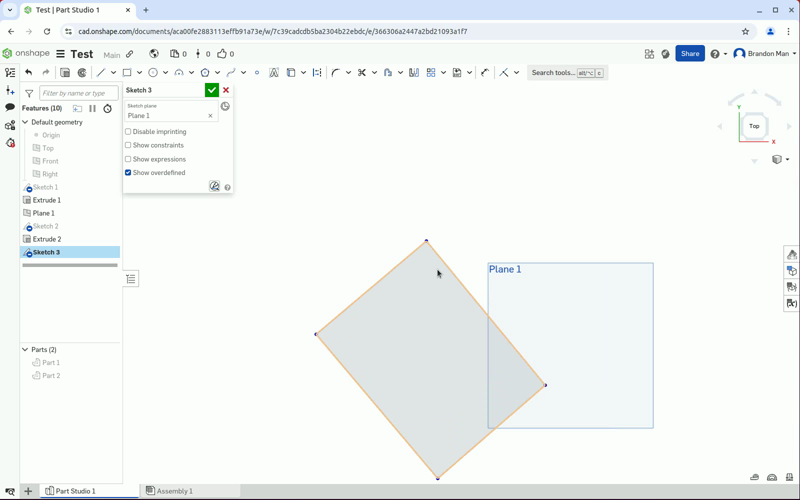
scroll(6)
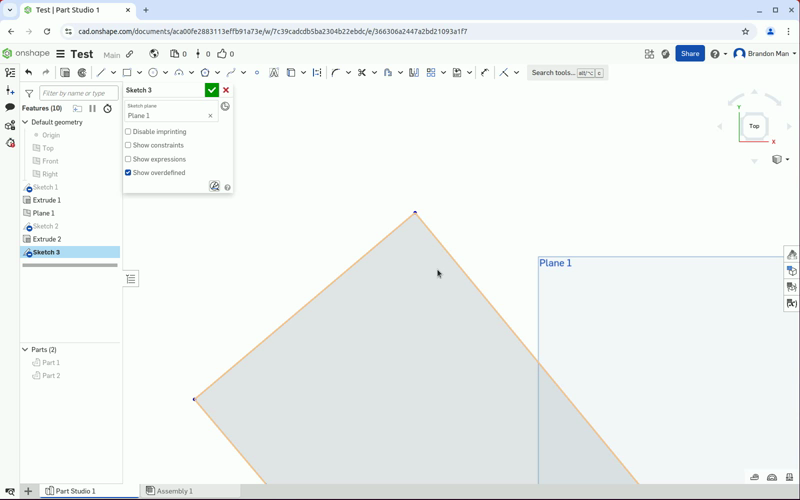
click(437, 269)
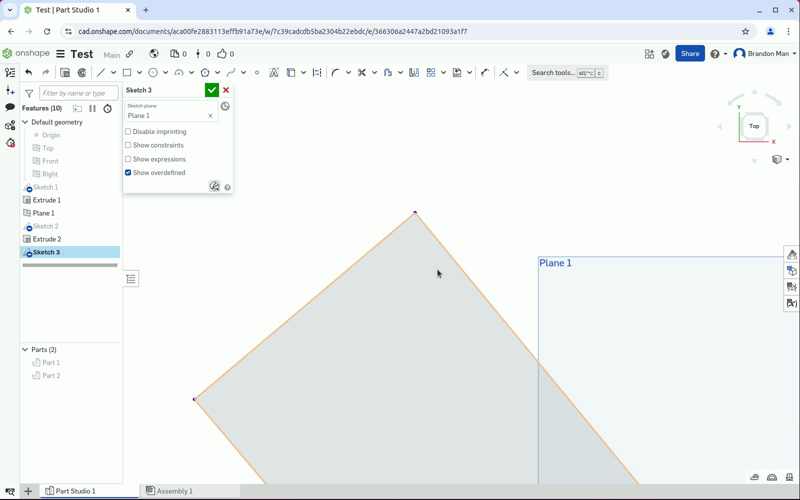
scroll(-6)
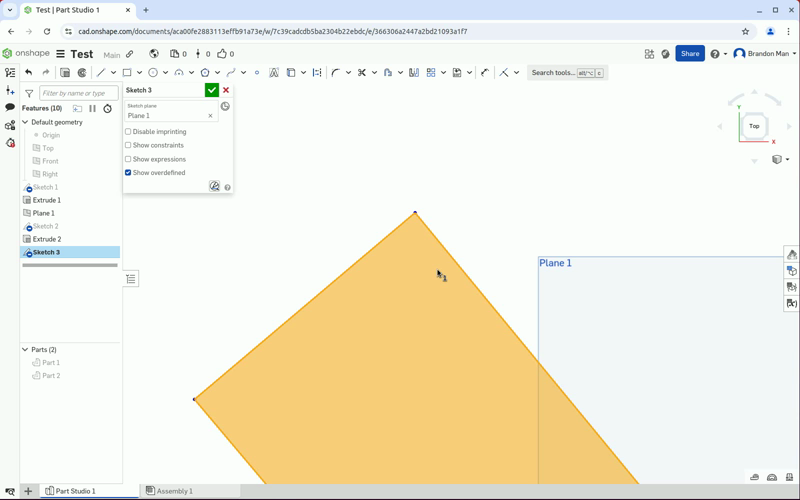
scroll(-6)
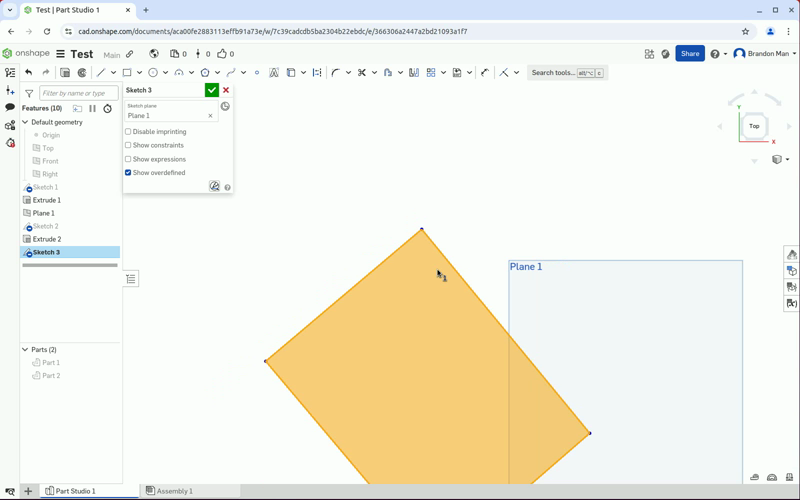
scroll(-6)
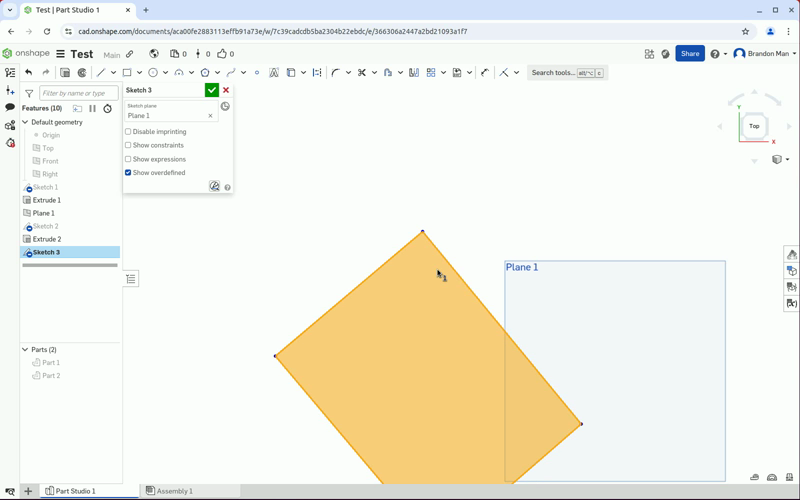
scroll(-6)
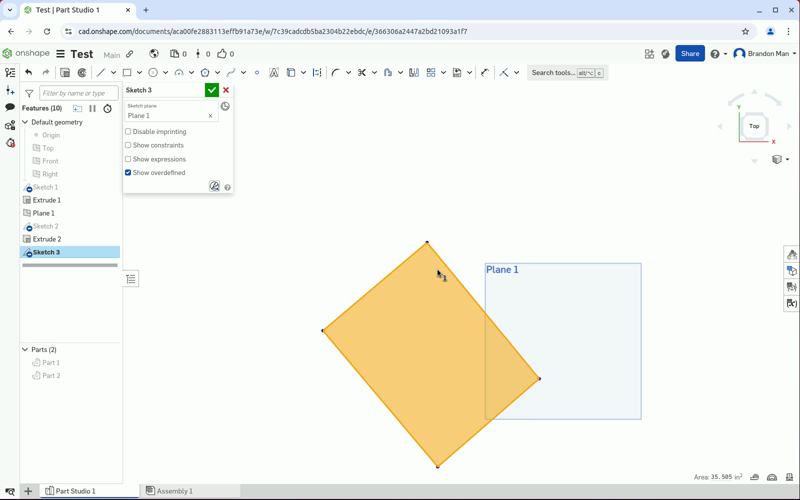
scroll(-6)
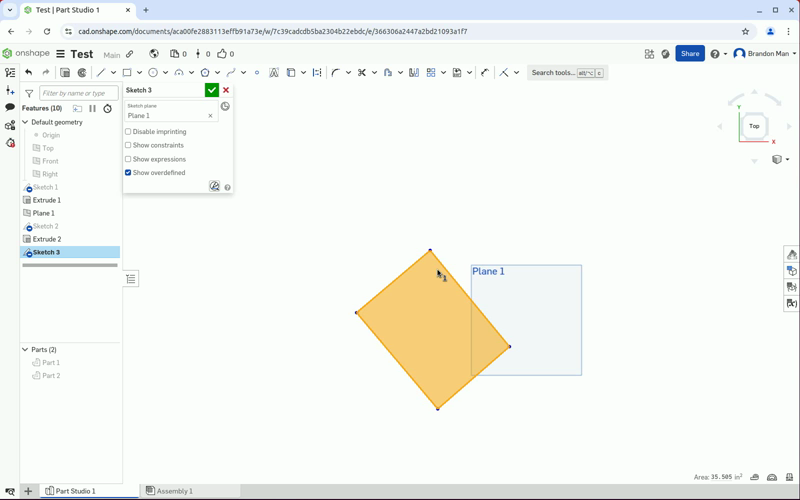
scroll(-6)
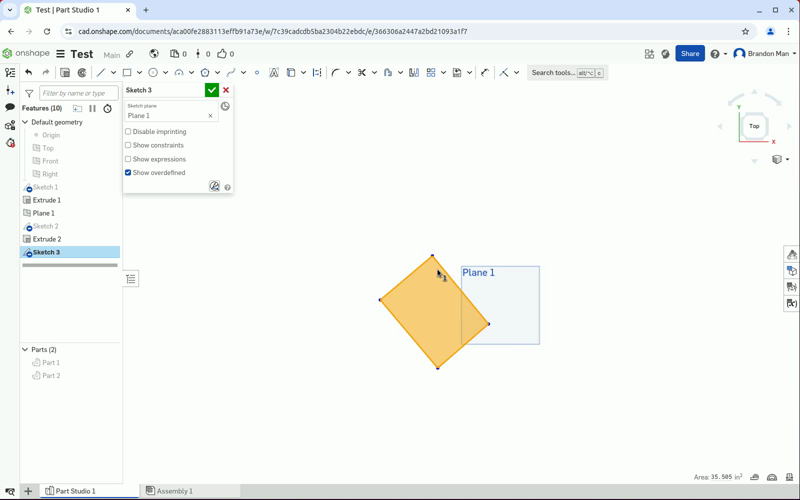
scroll(-6)
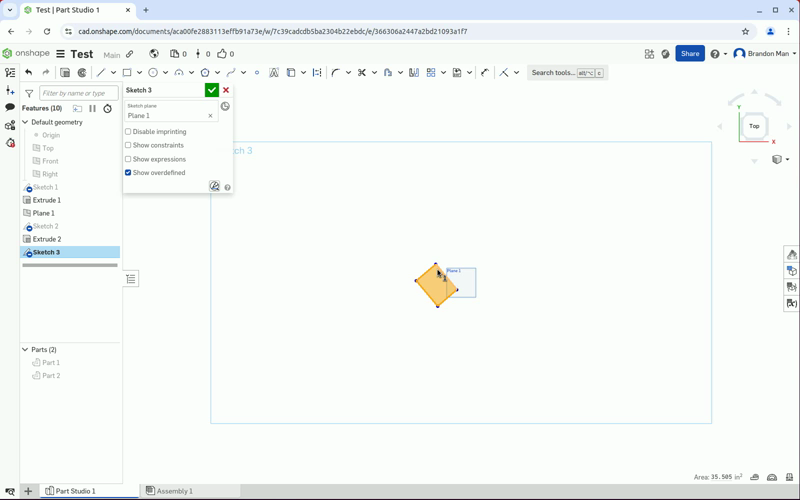
mouse_move(73, 352)
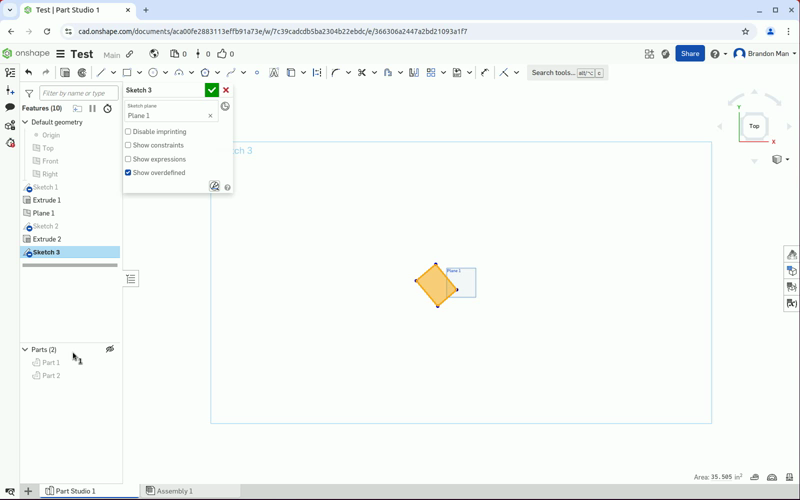
key(shift+y)
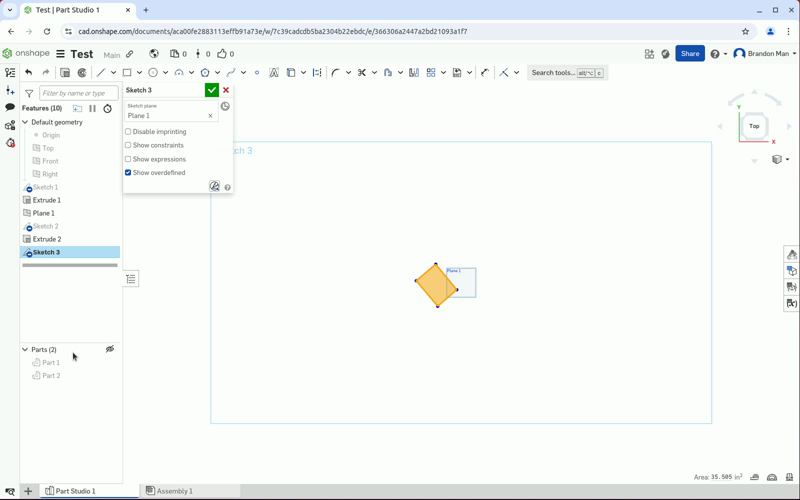
key(shift+e)
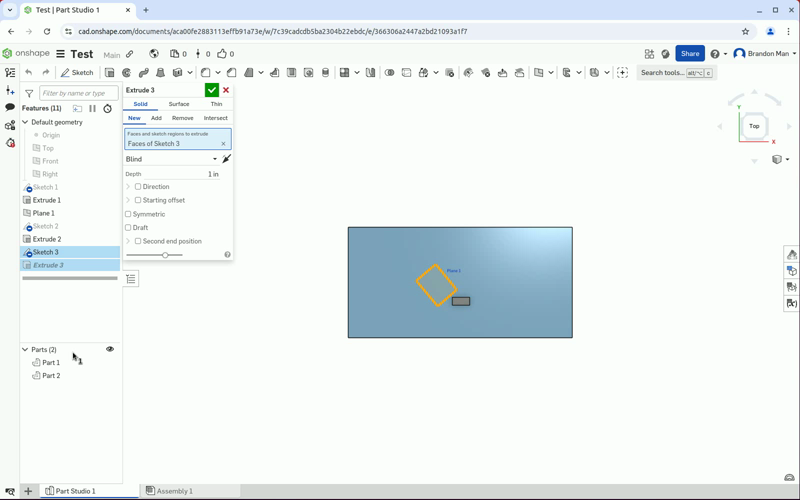
mouse_move(143, 106)
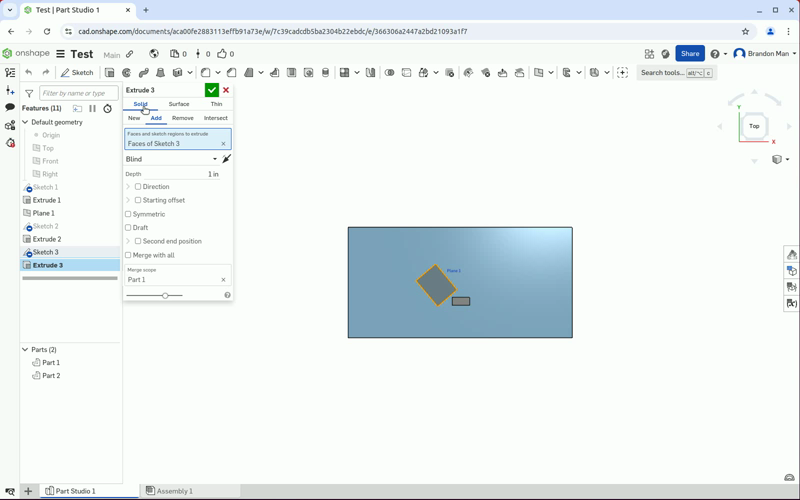
click(143, 106)
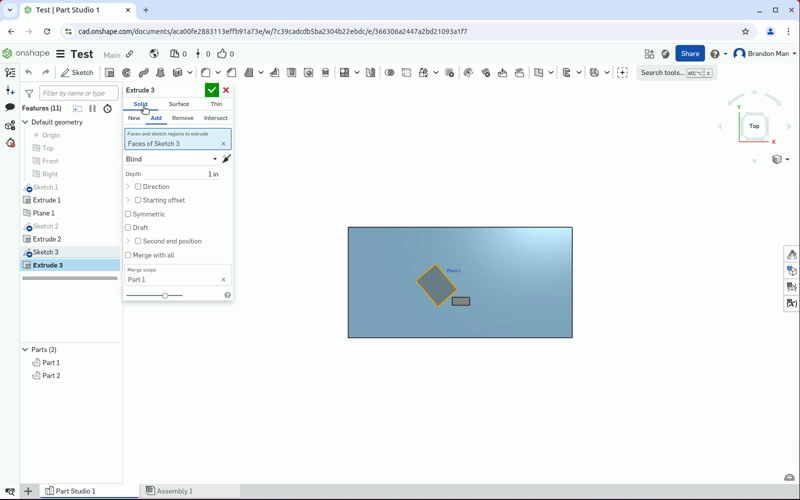
mouse_move(137, 120)
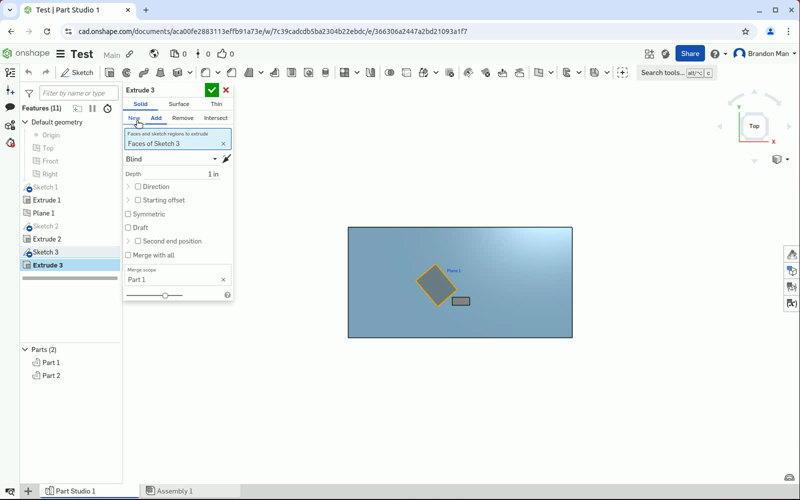
click(137, 120)
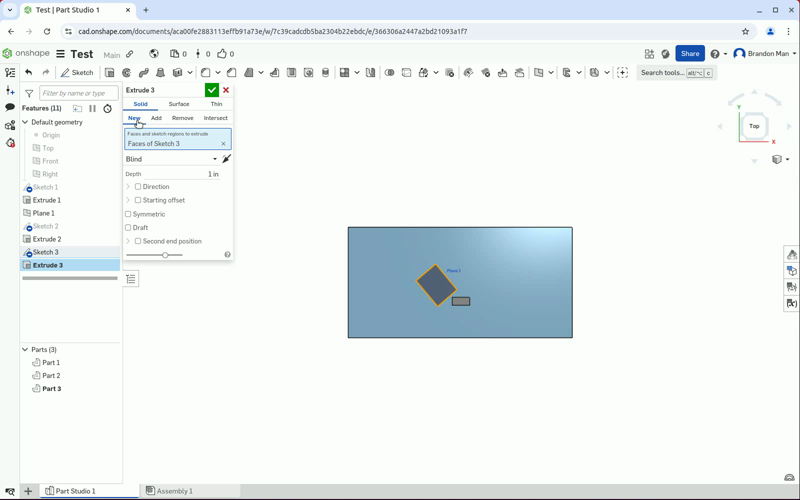
key(tab, 4)
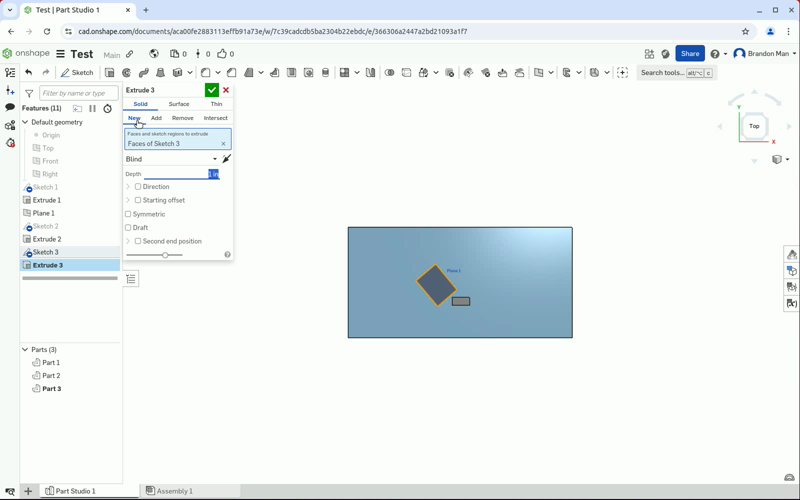
text(0.722)
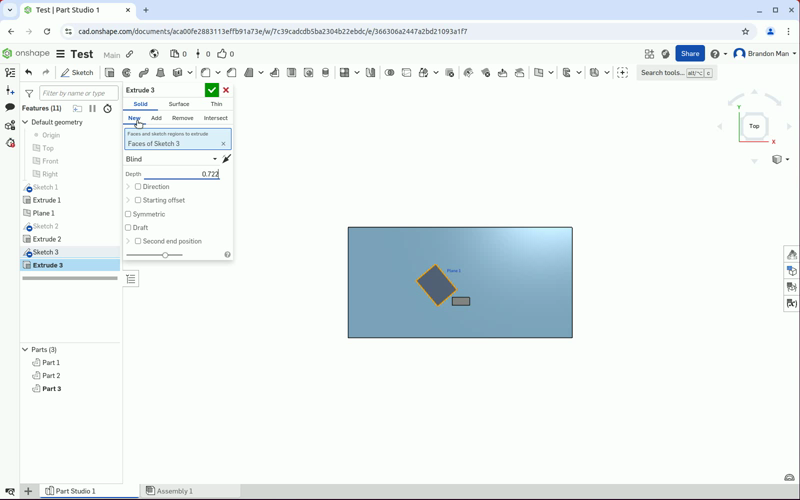
key(enter)
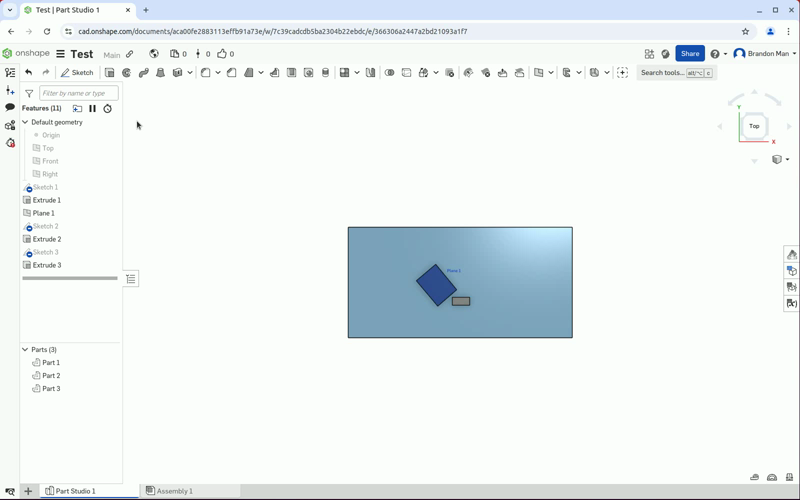
key(shift+h)
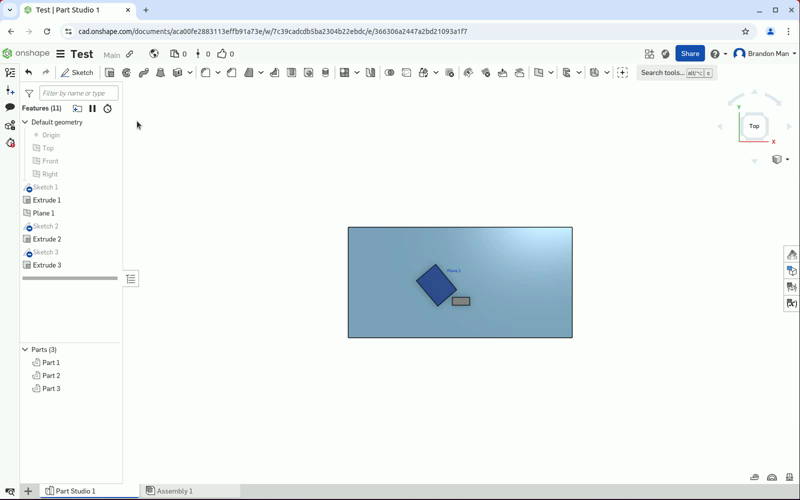
key(shift+h)
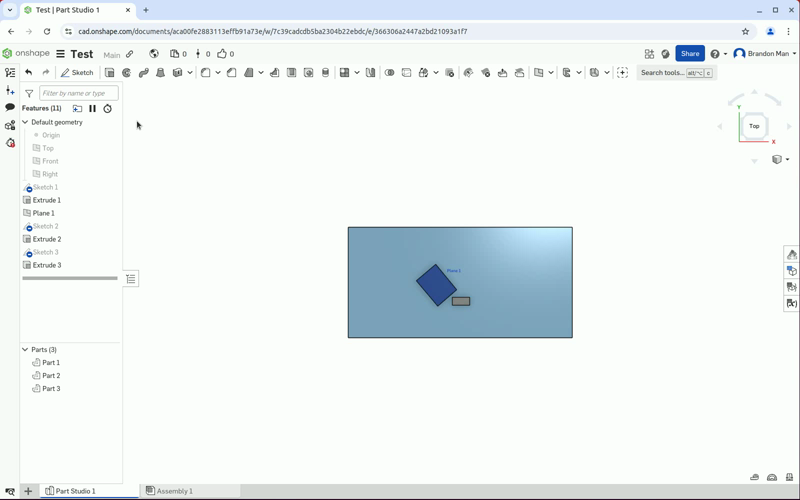
mouse_move(73, 189)
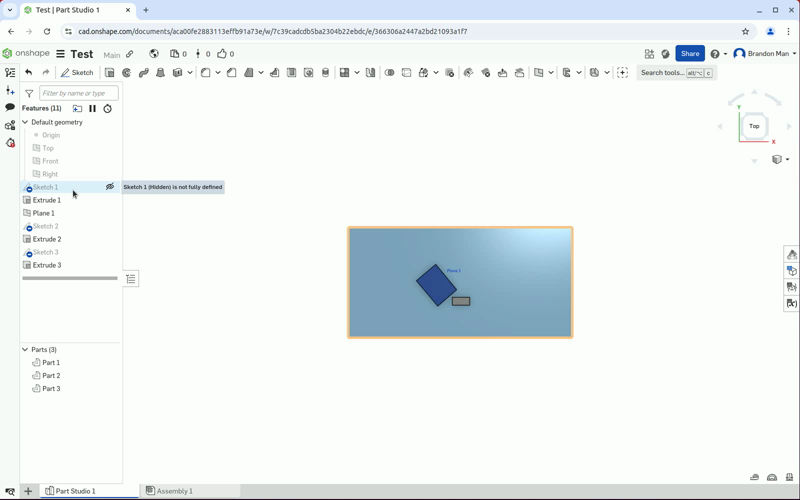
click(73, 189)
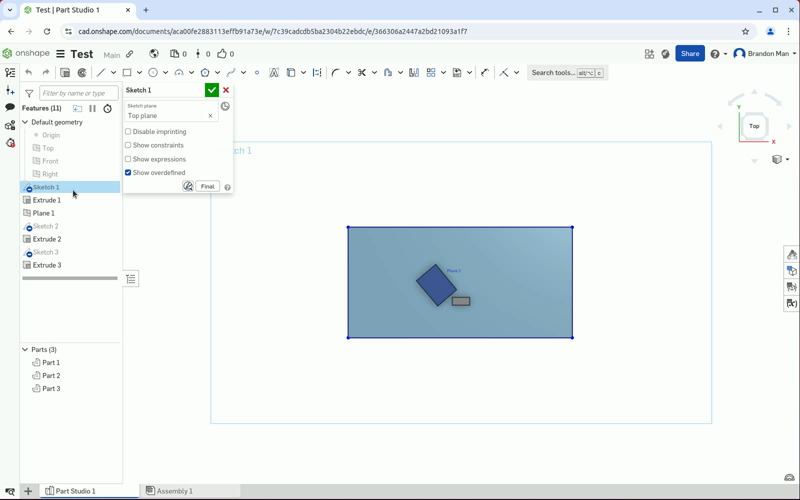
mouse_move(229, 92)
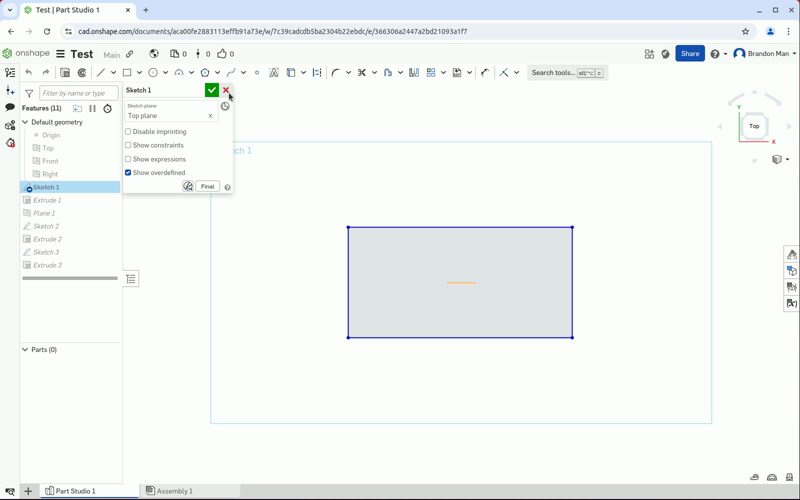
click(229, 92)
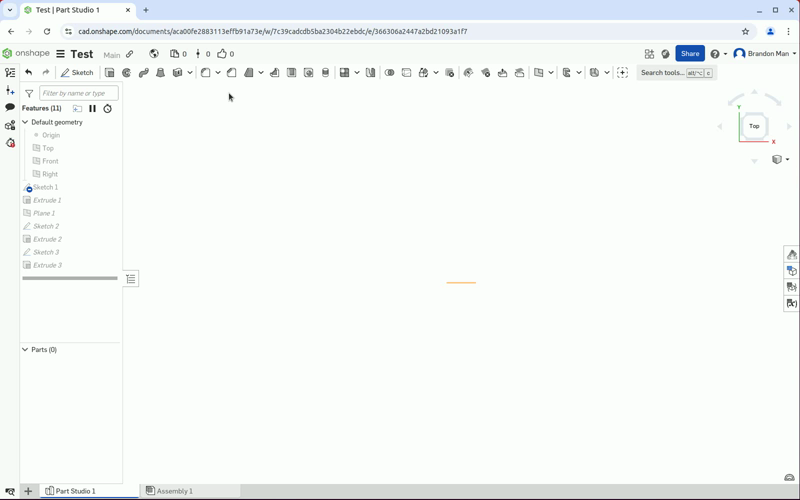
key(shift+s)
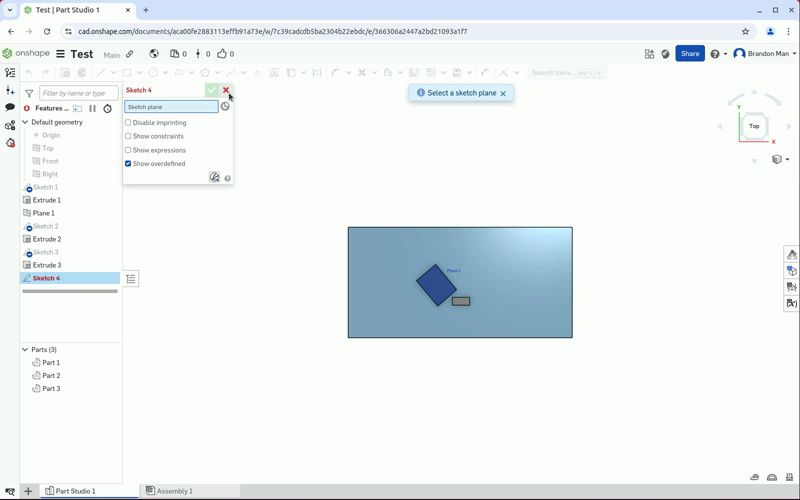
mouse_move(73, 215)
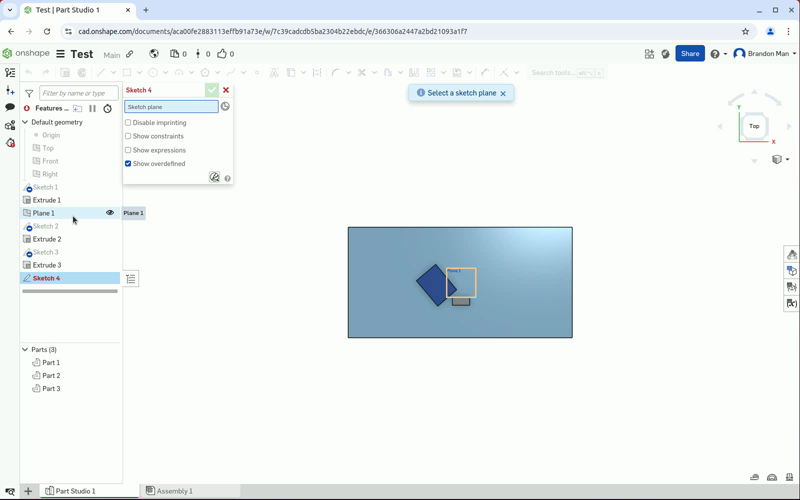
click(73, 215)
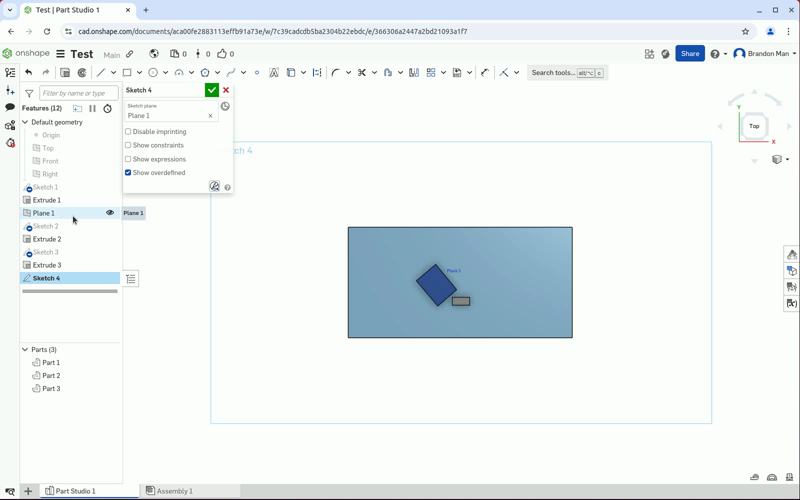
mouse_move(73, 352)
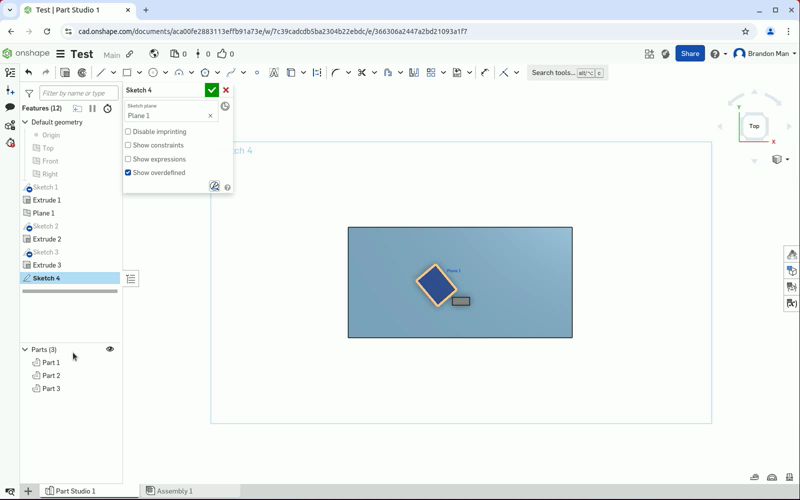
key(y)
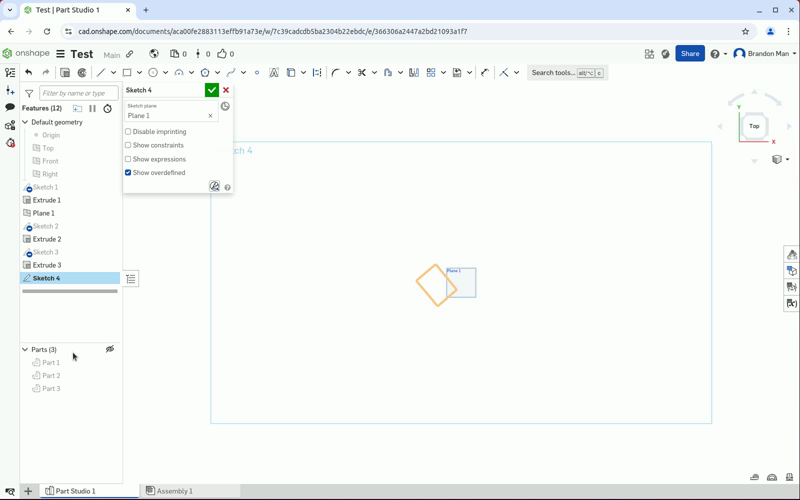
key(l)
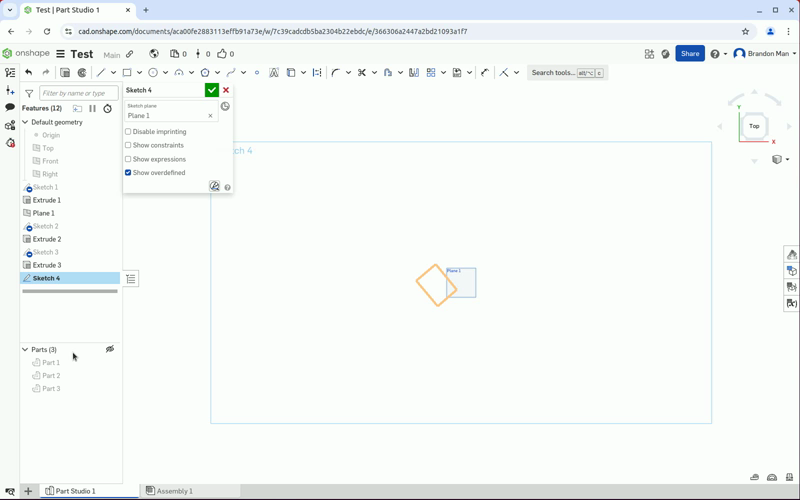
key_down(shift)
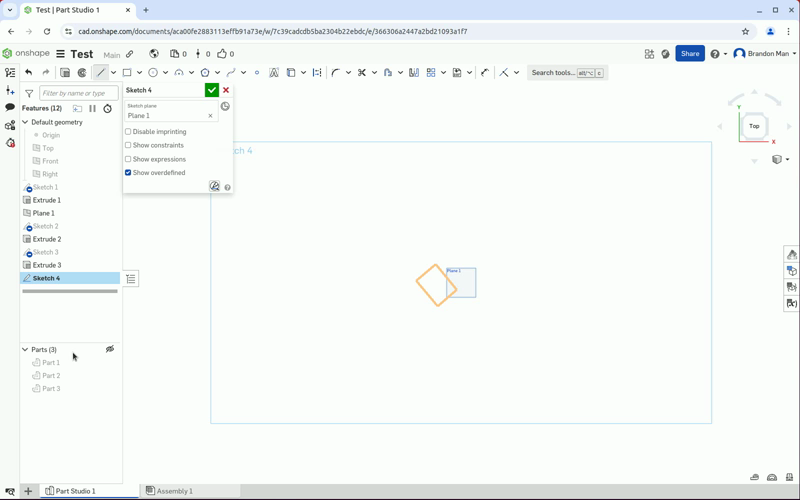
mouse_move(480, 305)
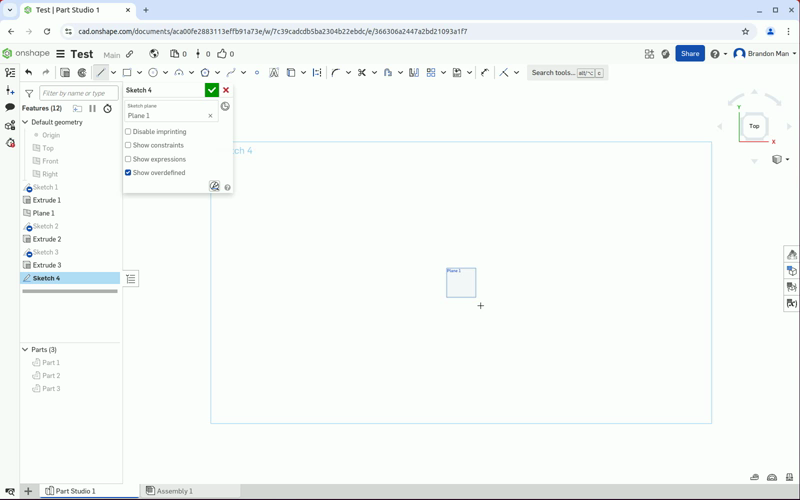
click(480, 305)
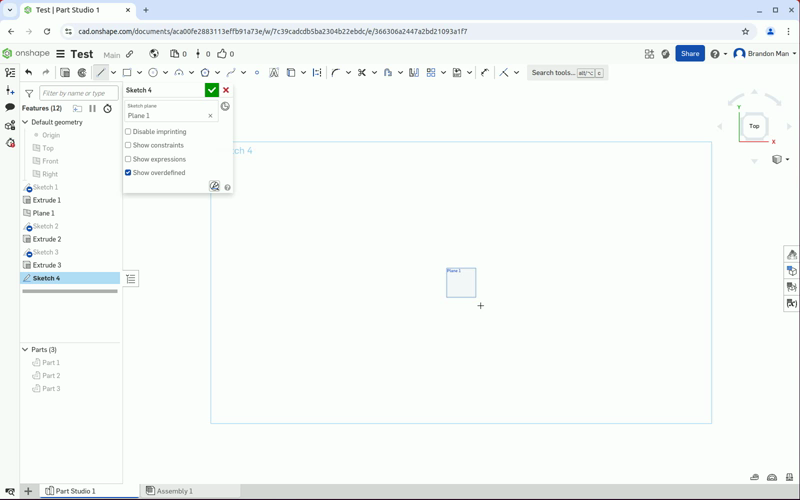
key_up(shift)
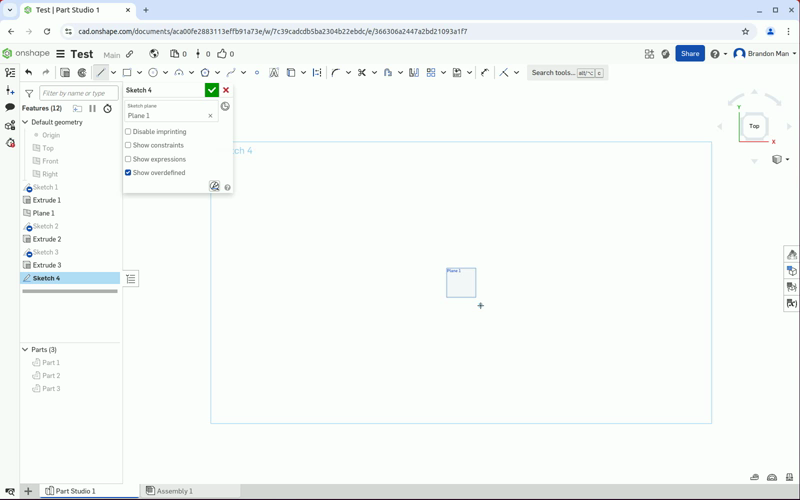
key_down(shift)
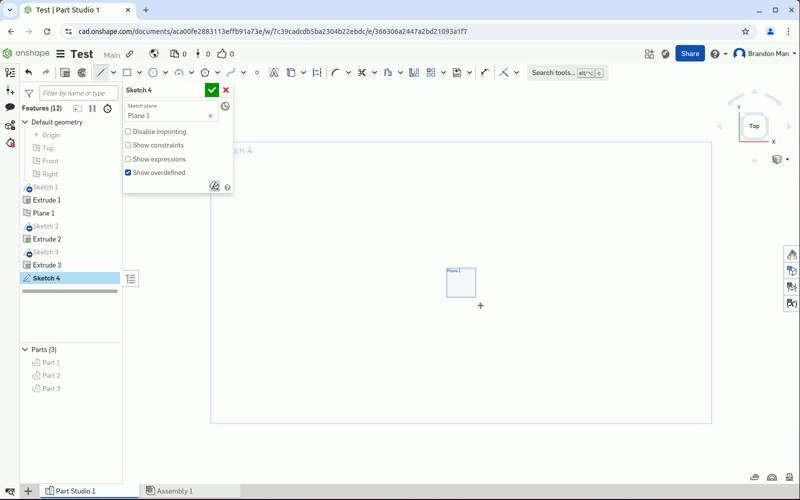
mouse_move(510, 305)
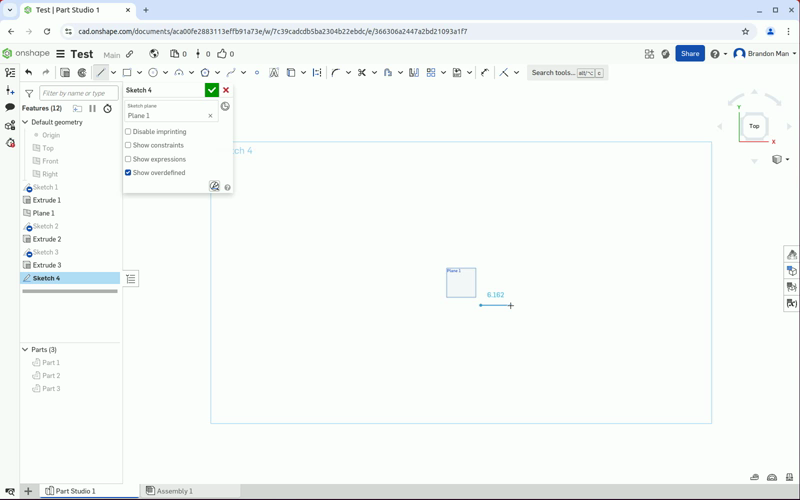
mouse_move(492, 311)
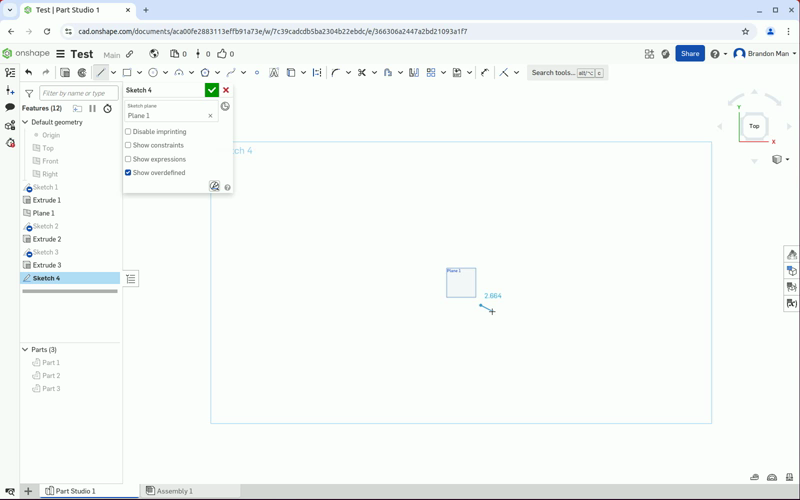
click(492, 311)
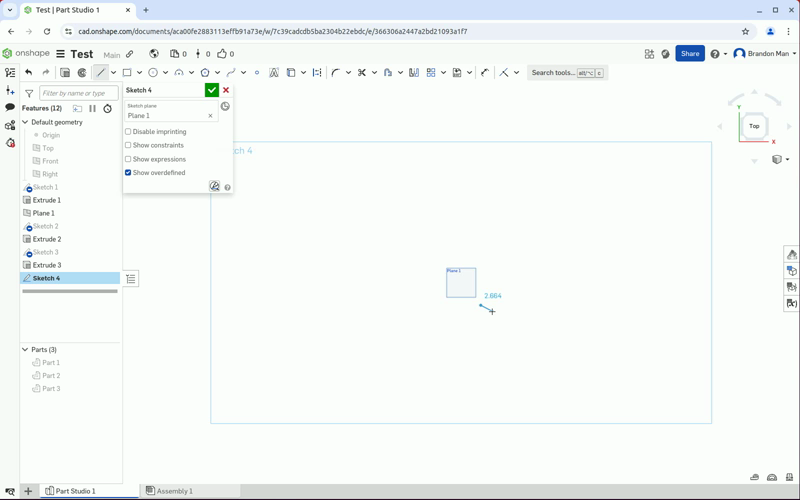
key_up(shift)
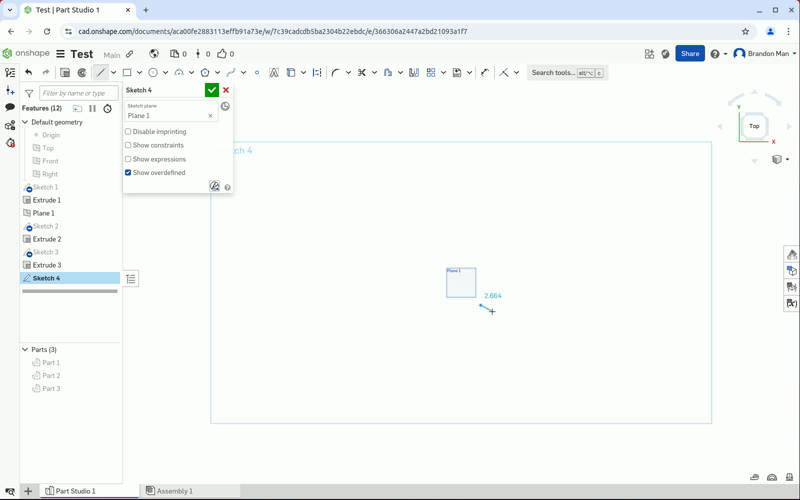
key_down(shift)
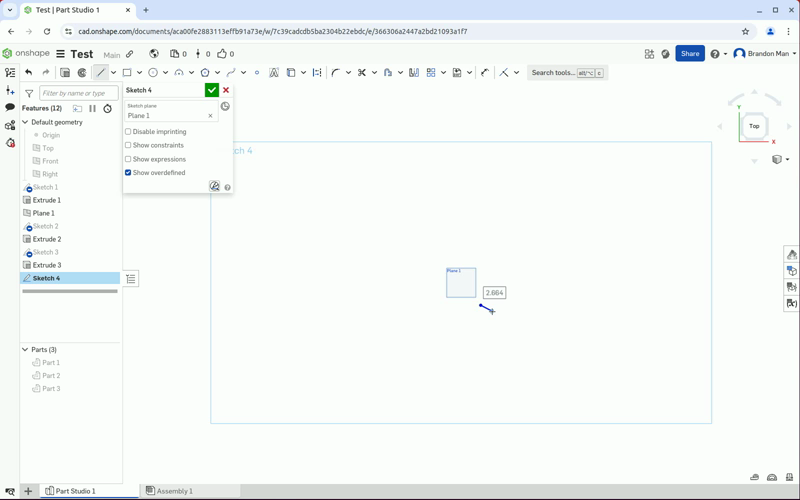
mouse_move(522, 311)
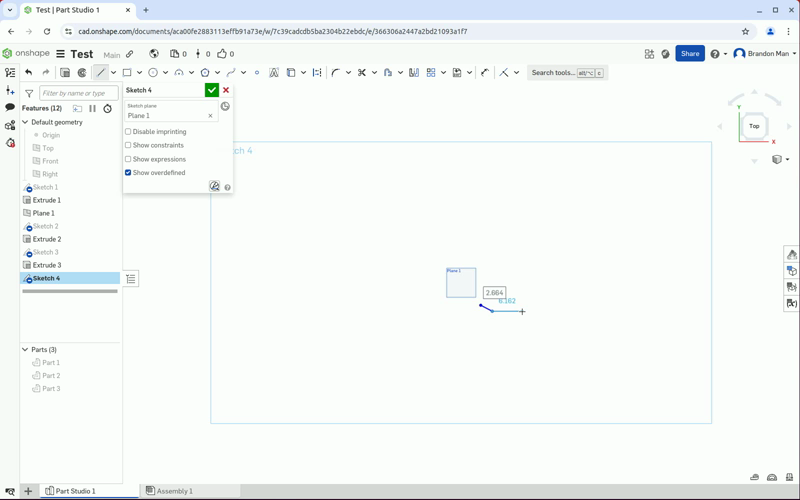
mouse_move(505, 288)
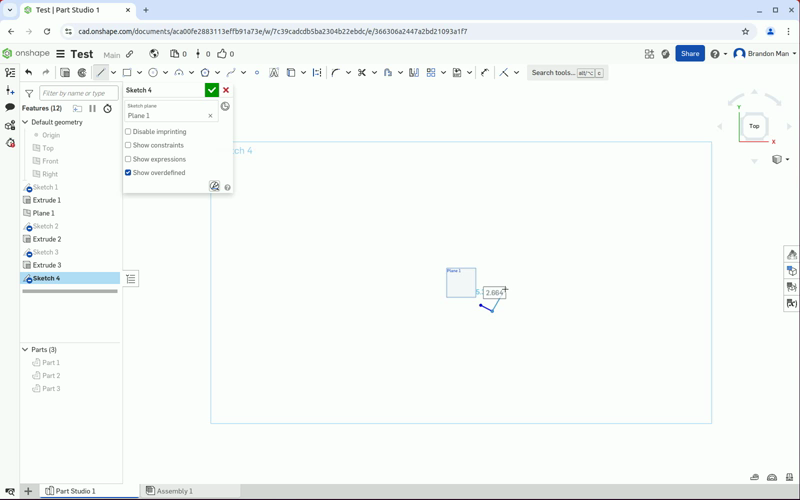
click(505, 288)
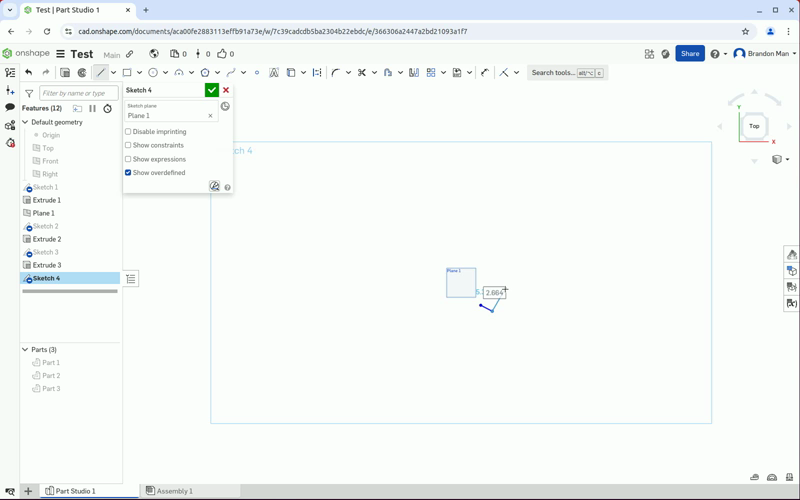
key_up(shift)
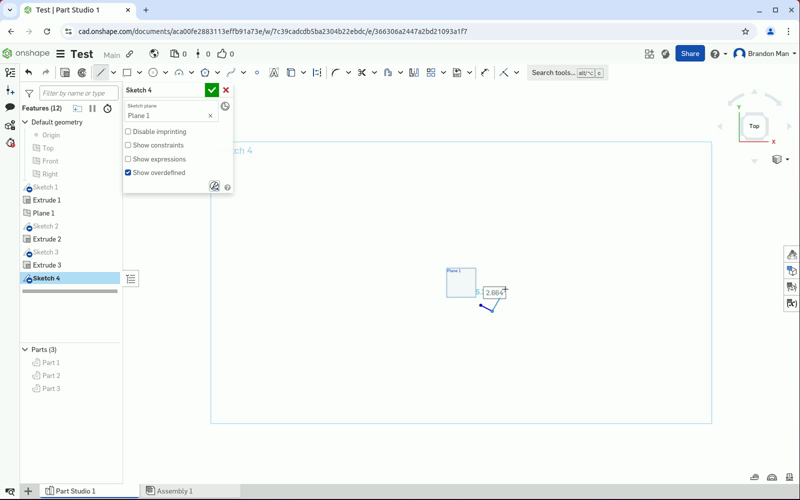
key_down(shift)
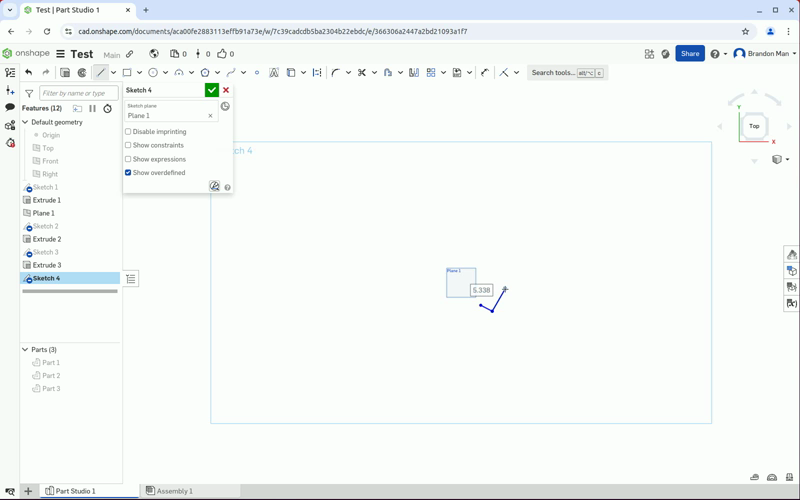
mouse_move(535, 288)
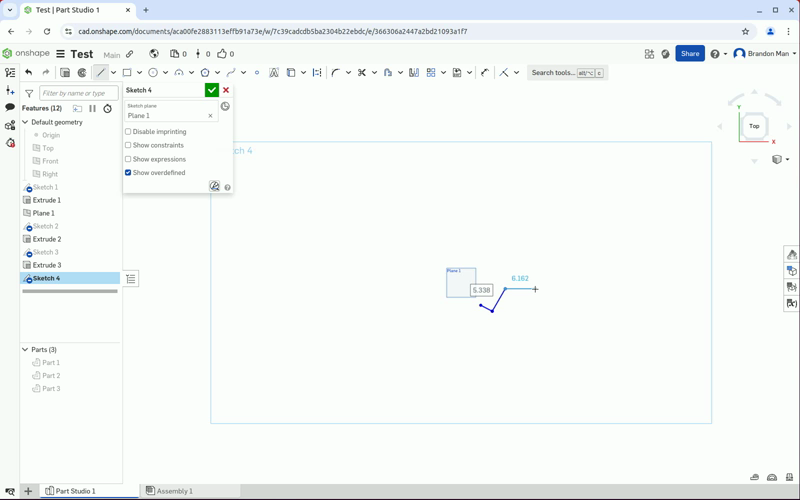
mouse_move(493, 282)
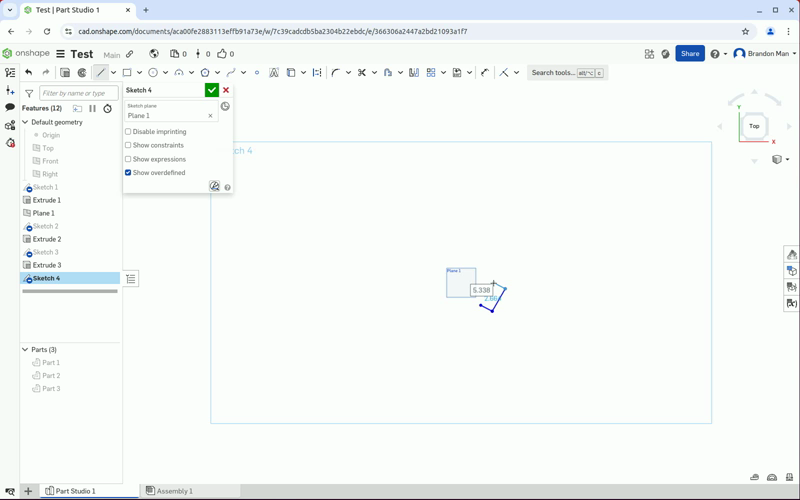
click(493, 282)
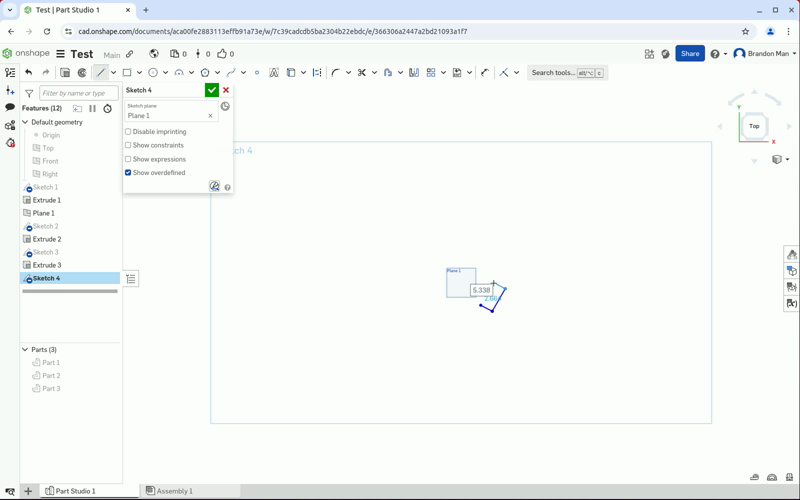
key_up(shift)
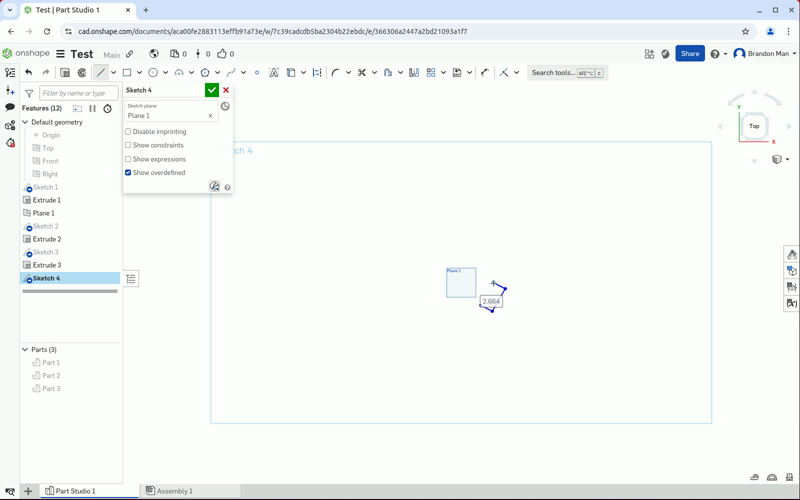
mouse_move(523, 282)
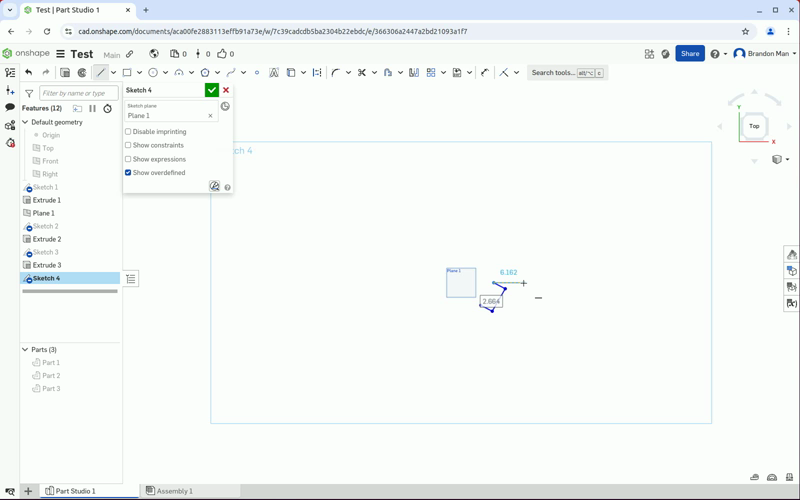
key_down(shift)
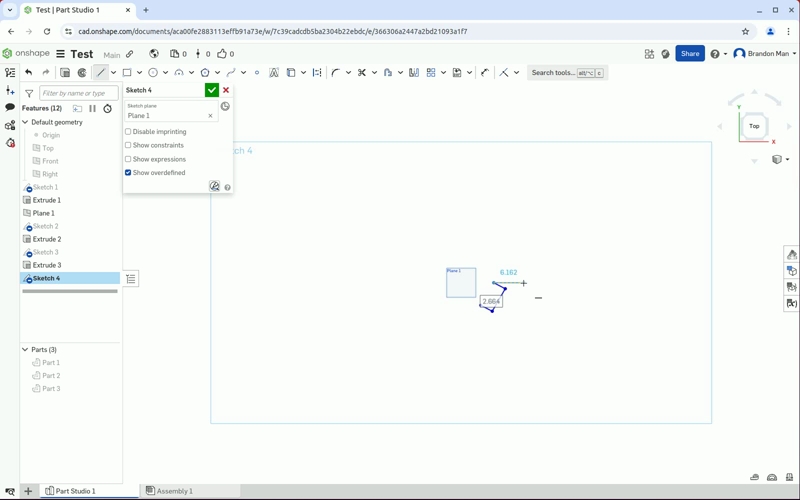
mouse_move(480, 305)
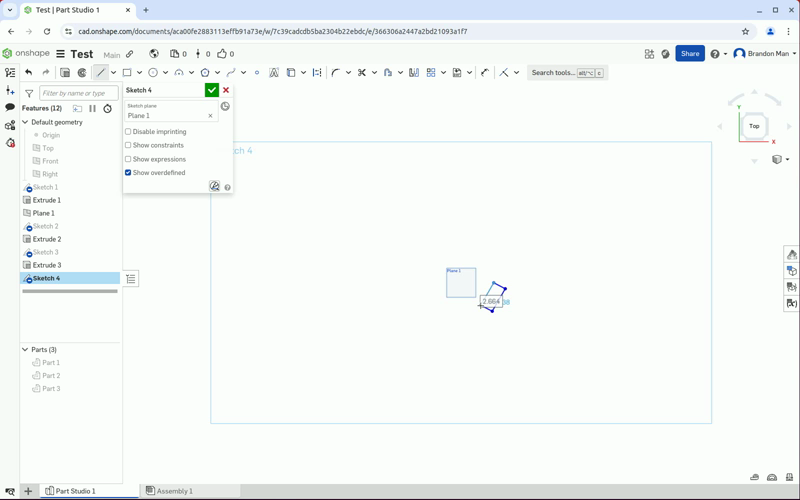
key_up(shift)
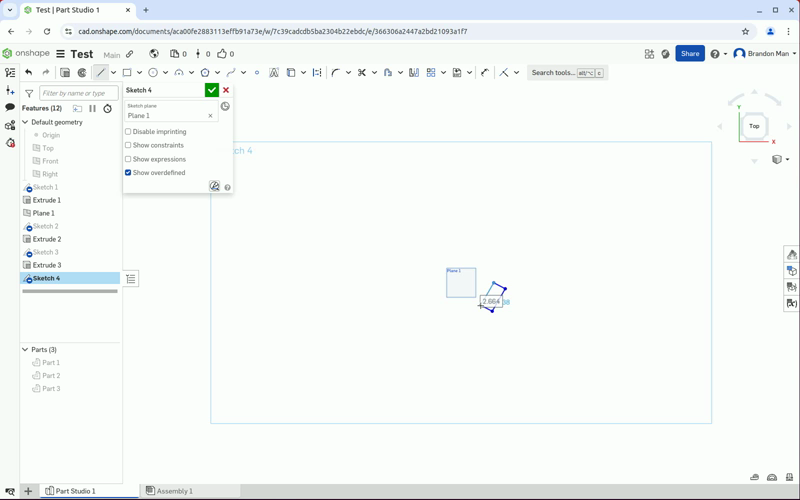
click(480, 305)
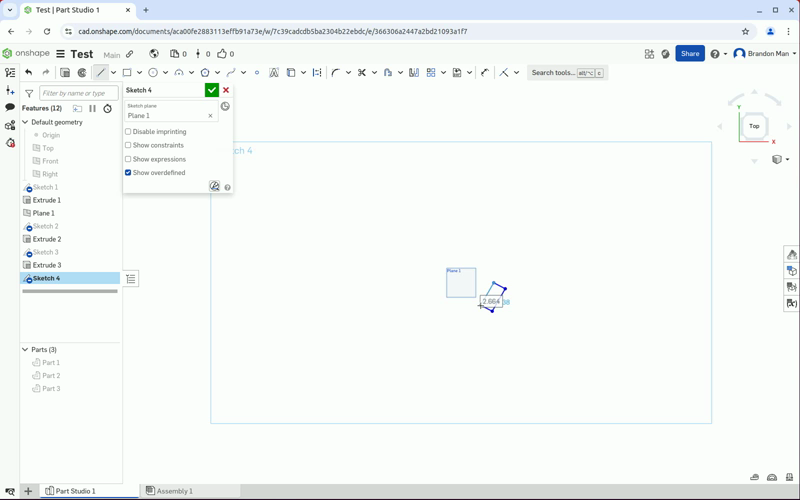
key(esc)
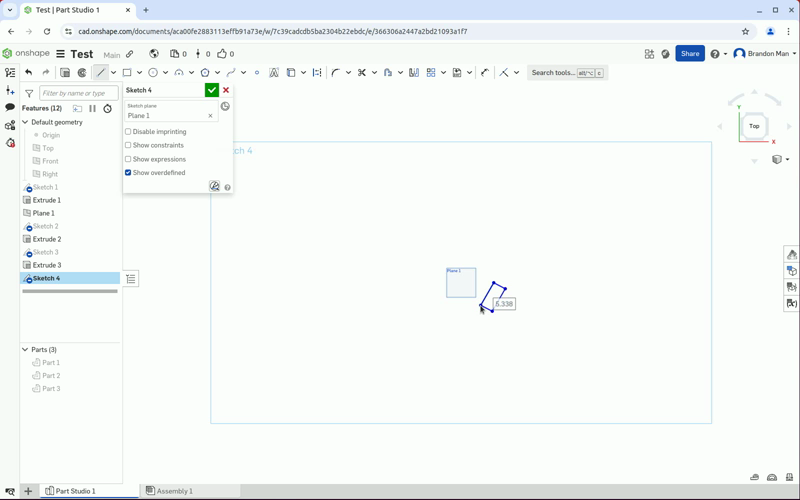
mouse_move(498, 286)
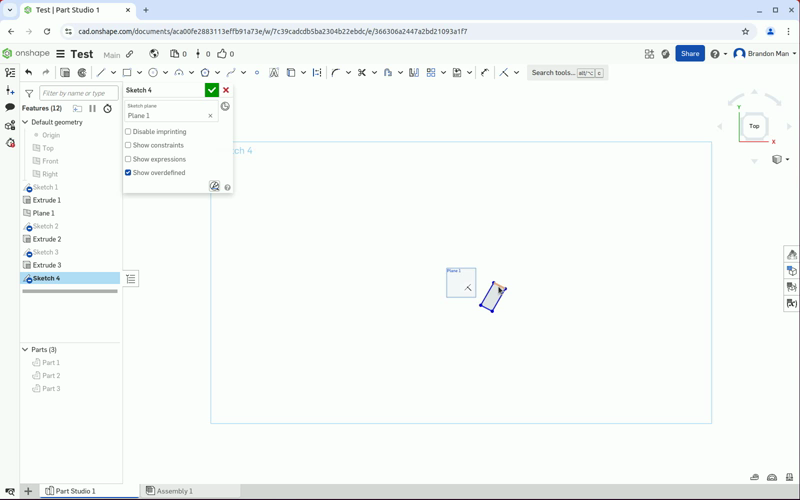
scroll(6)
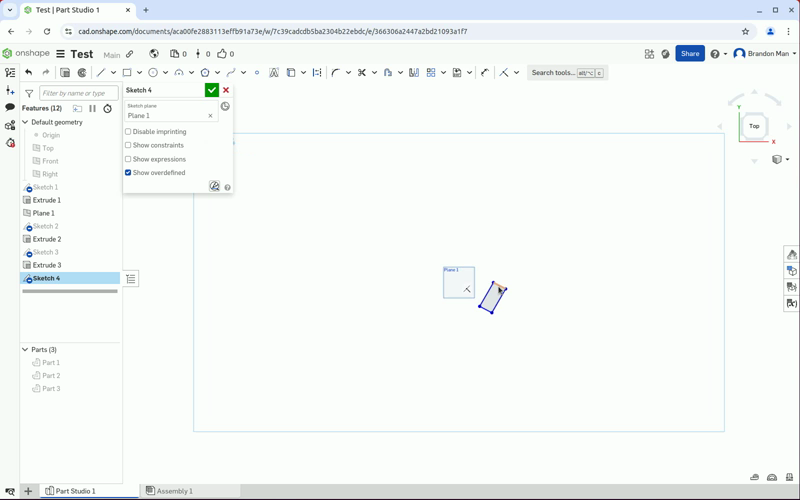
scroll(6)
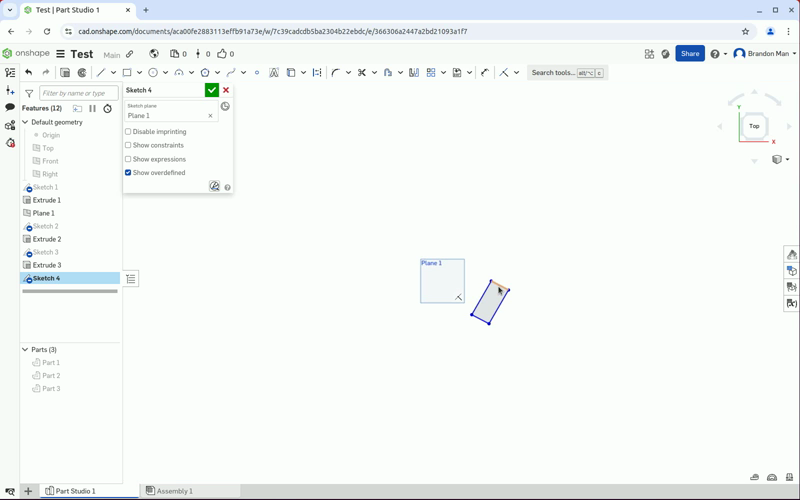
scroll(6)
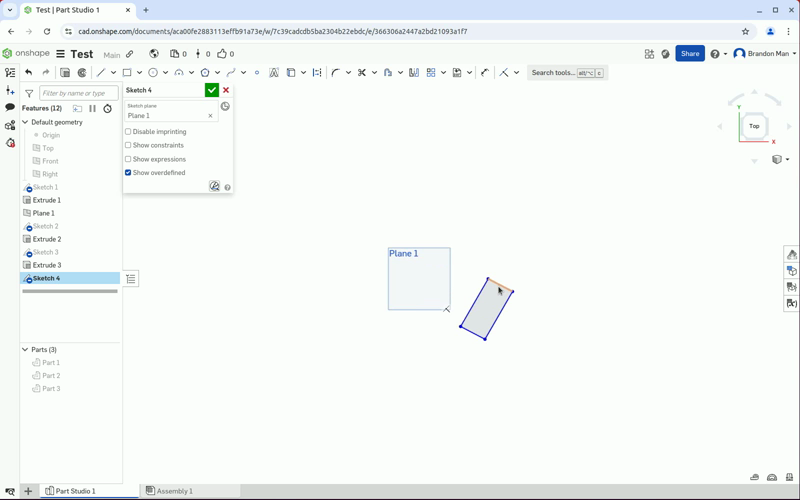
scroll(6)
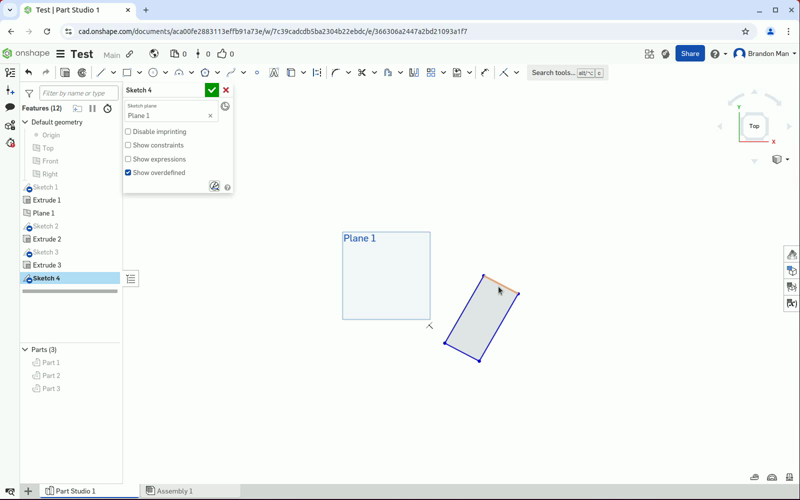
scroll(6)
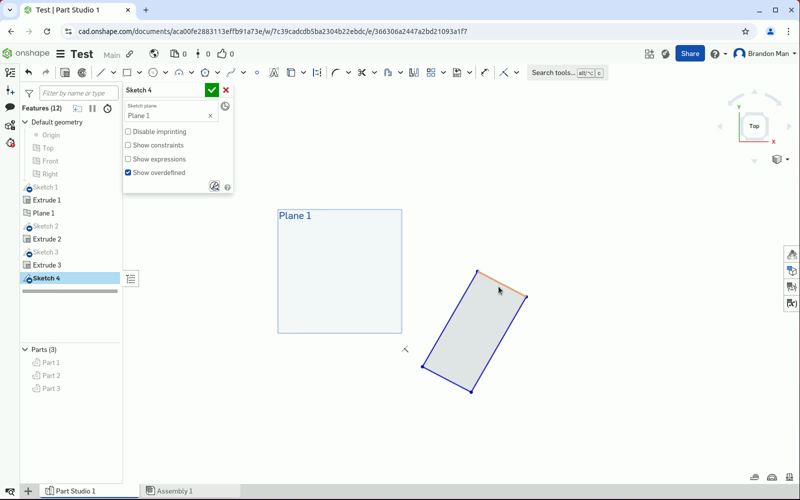
scroll(6)
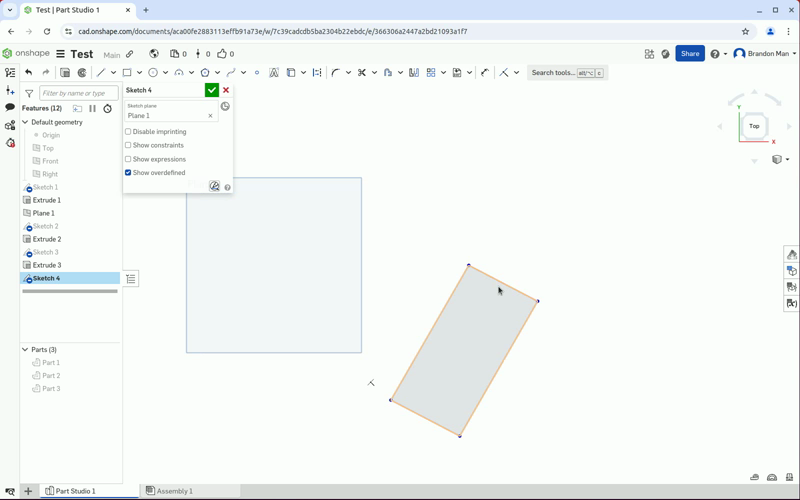
scroll(6)
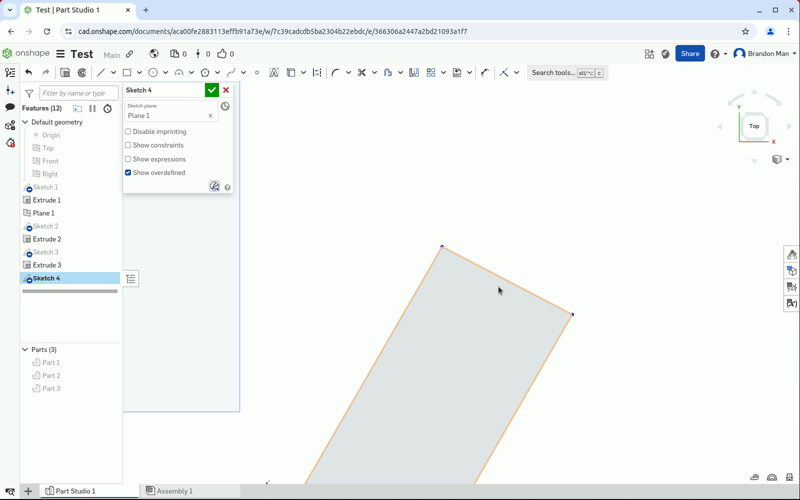
click(498, 286)
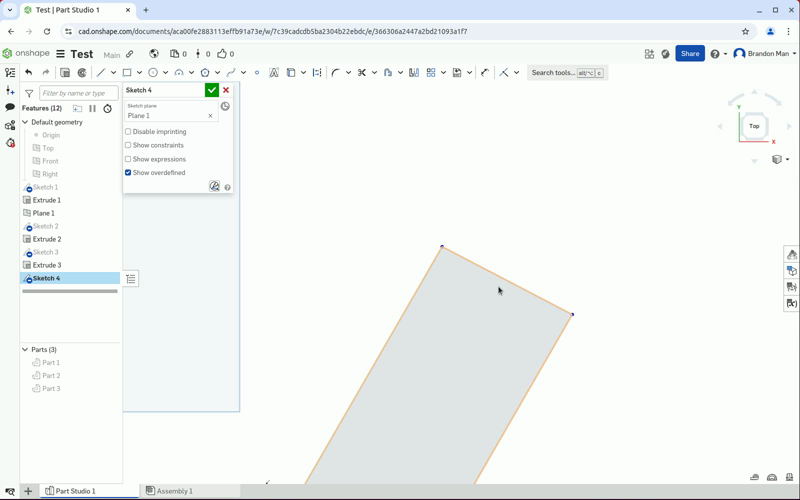
scroll(-6)
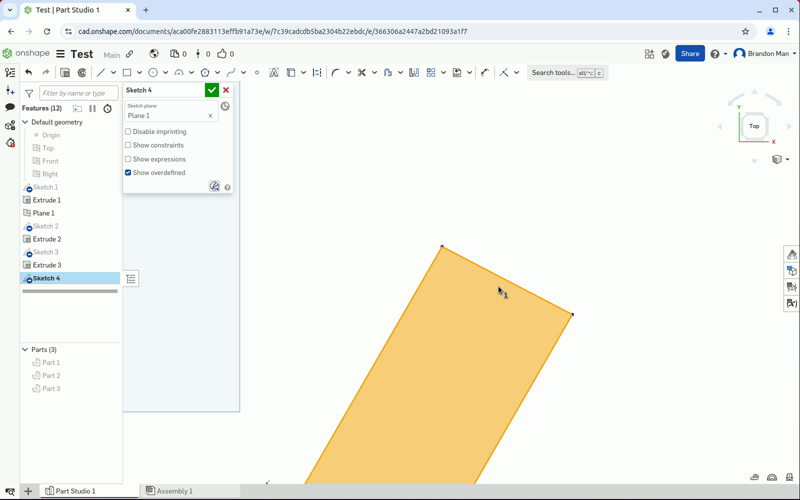
scroll(-6)
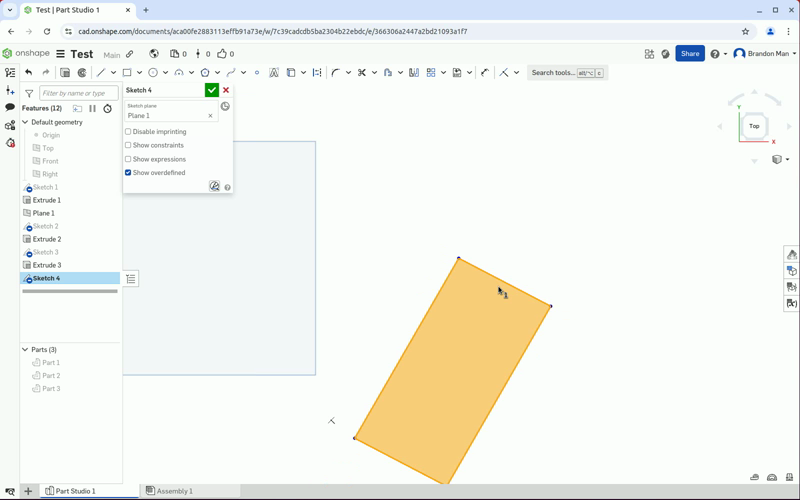
scroll(-6)
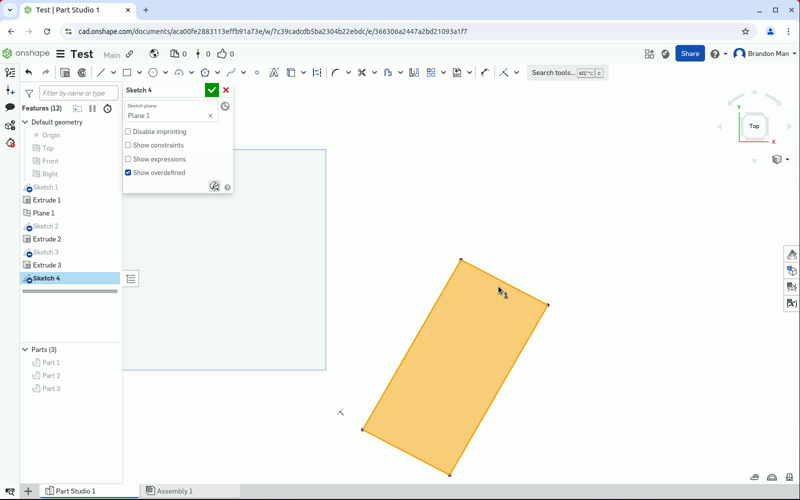
scroll(-6)
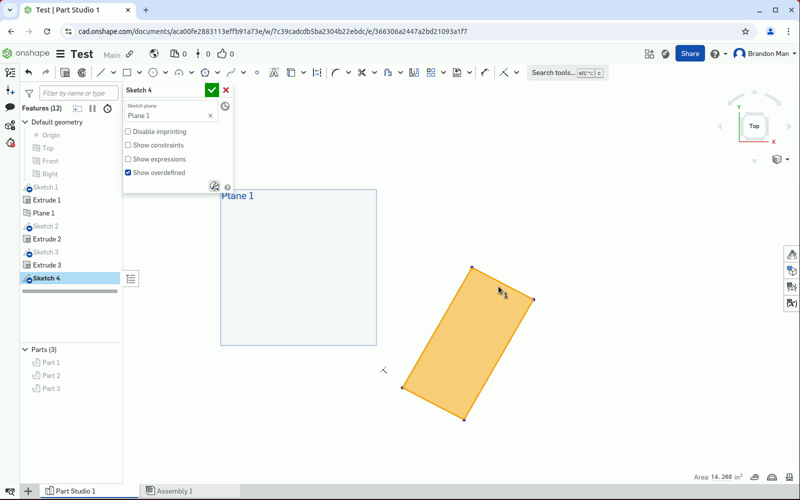
scroll(-6)
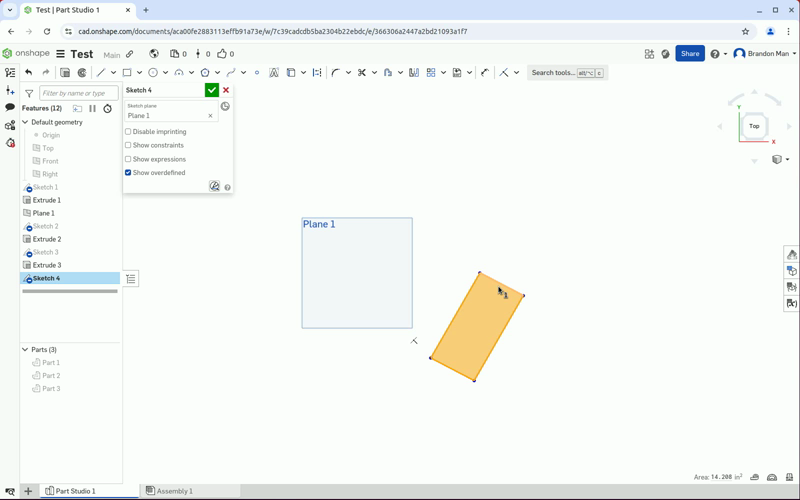
scroll(-6)
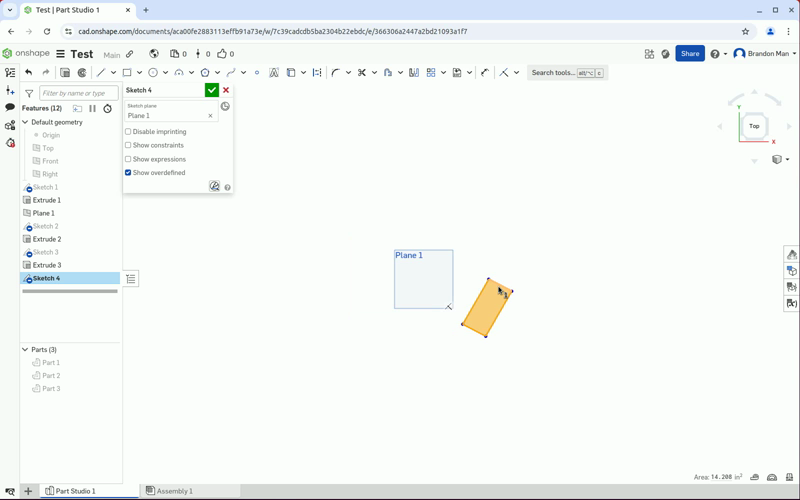
scroll(-6)
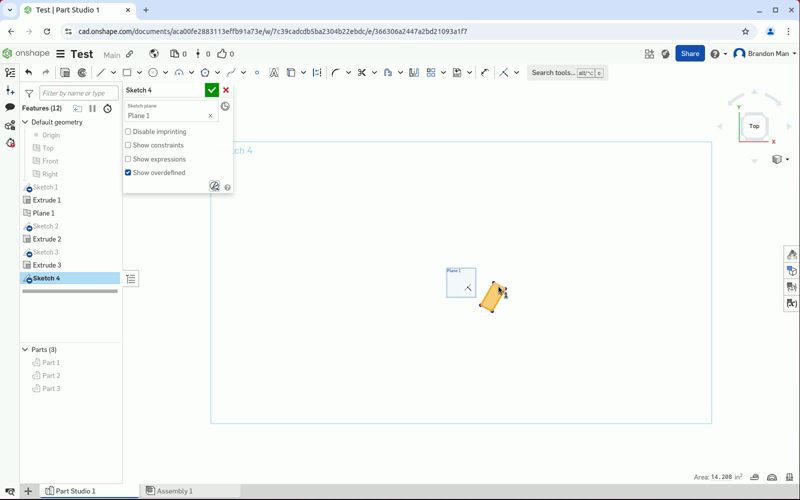
mouse_move(73, 352)
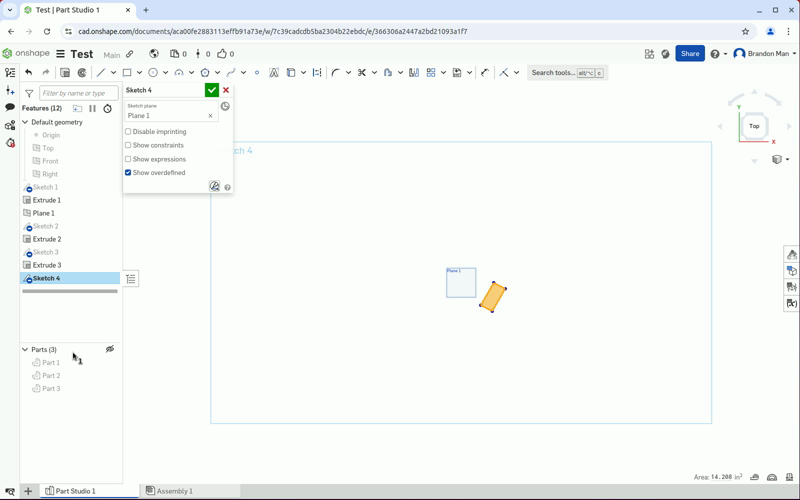
key(shift+y)
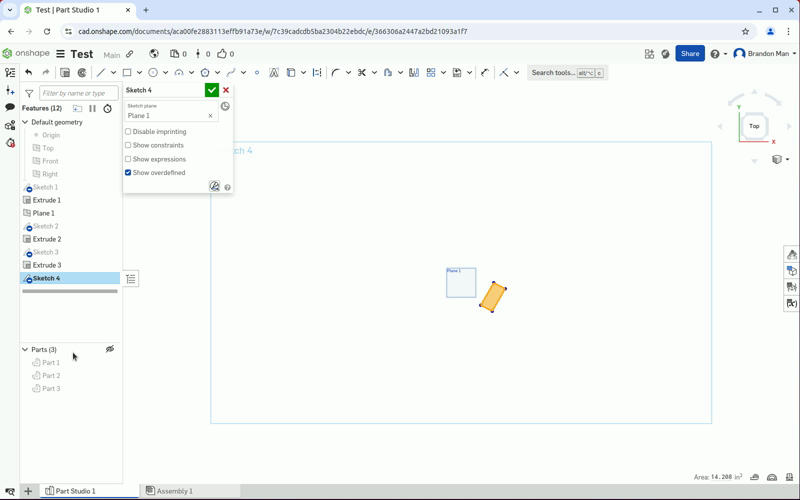
key(shift+e)
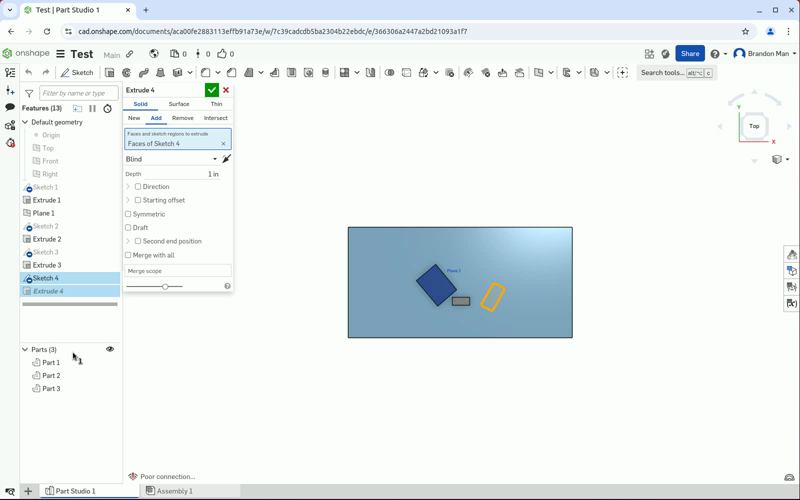
mouse_move(143, 106)
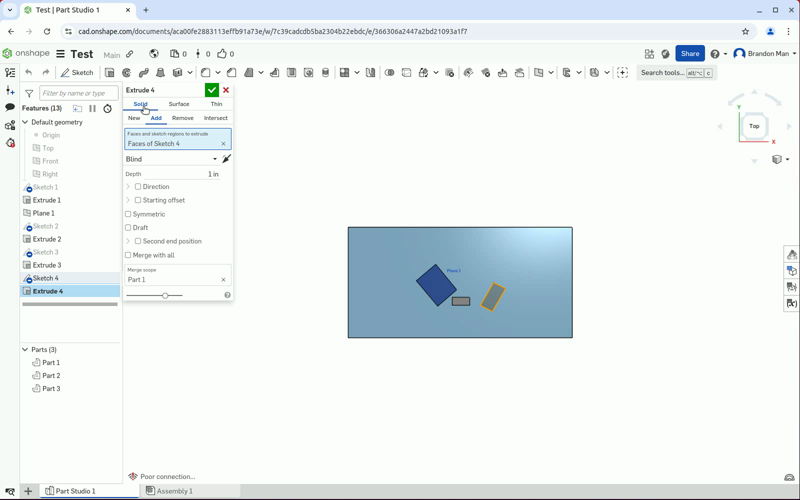
click(143, 106)
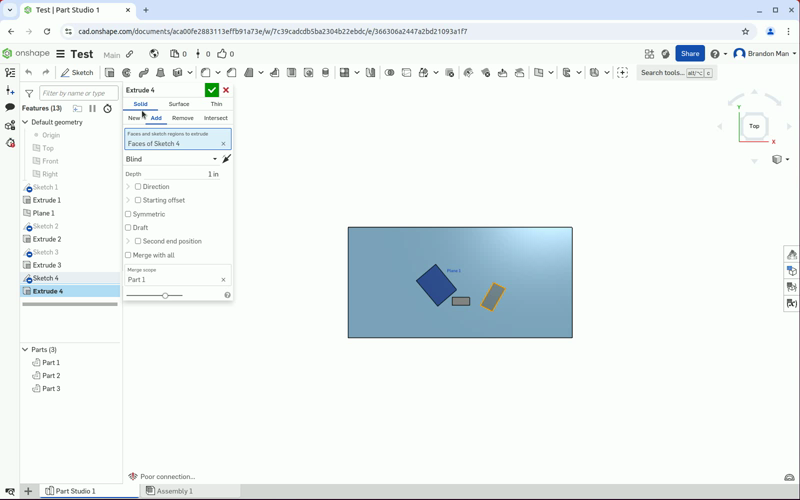
mouse_move(137, 120)
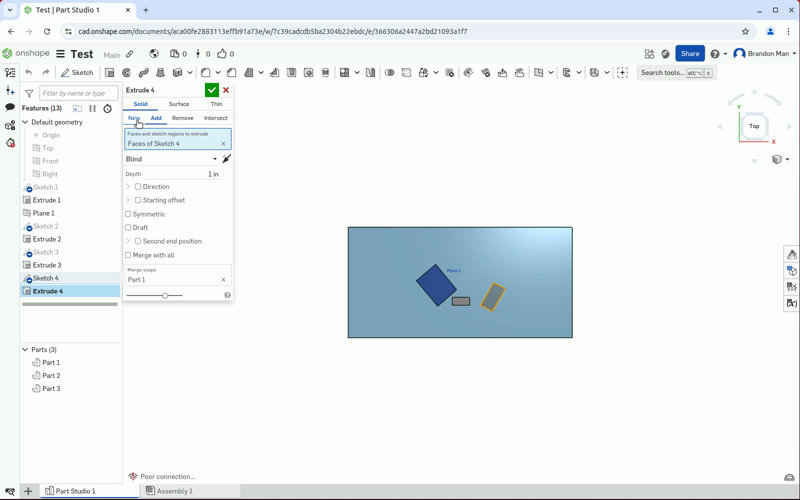
click(137, 120)
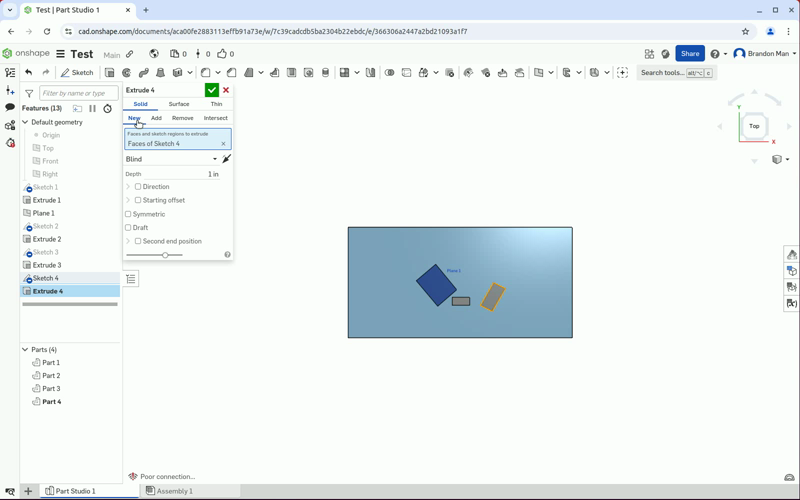
key(tab, 4)
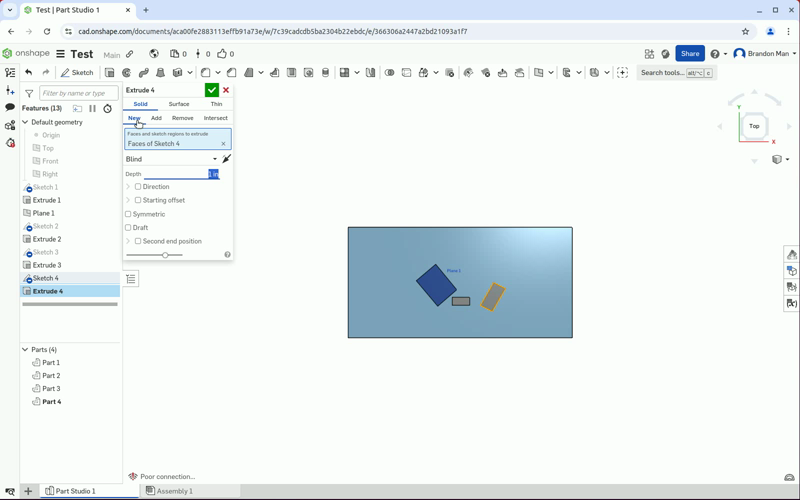
text(0.722)
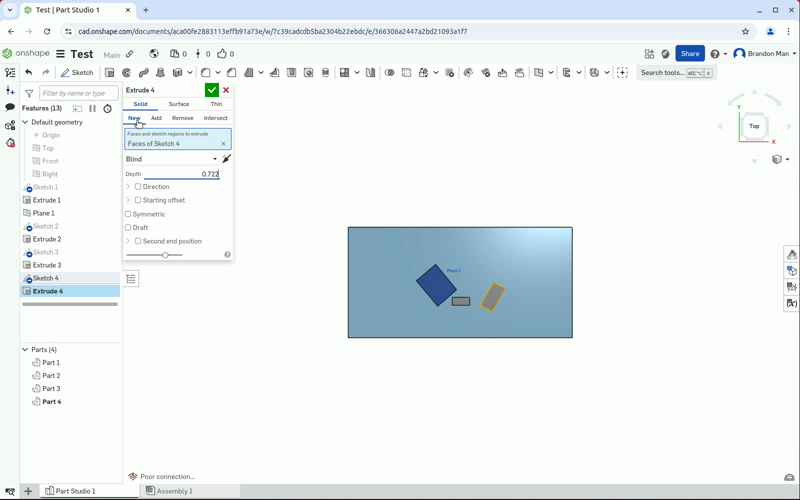
key(enter)
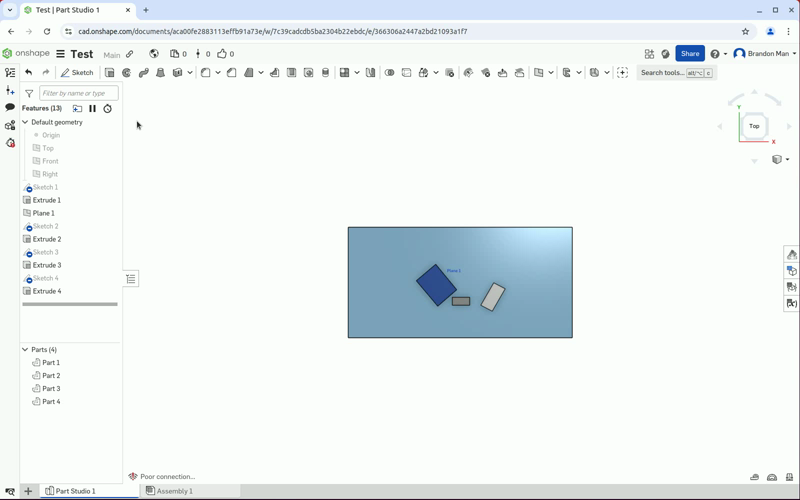
key(shift+h)
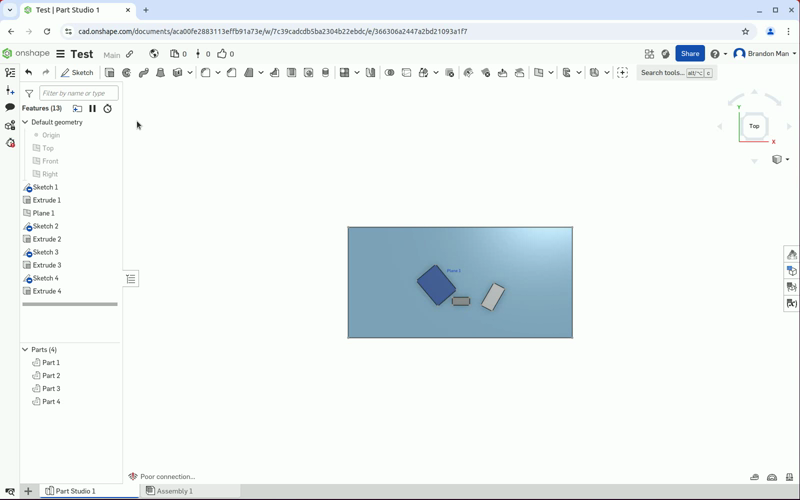
key(shift+h)
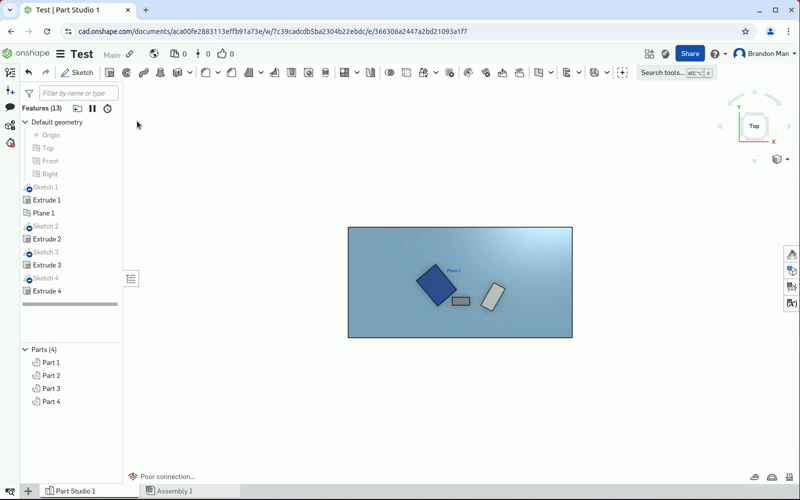
mouse_move(73, 189)
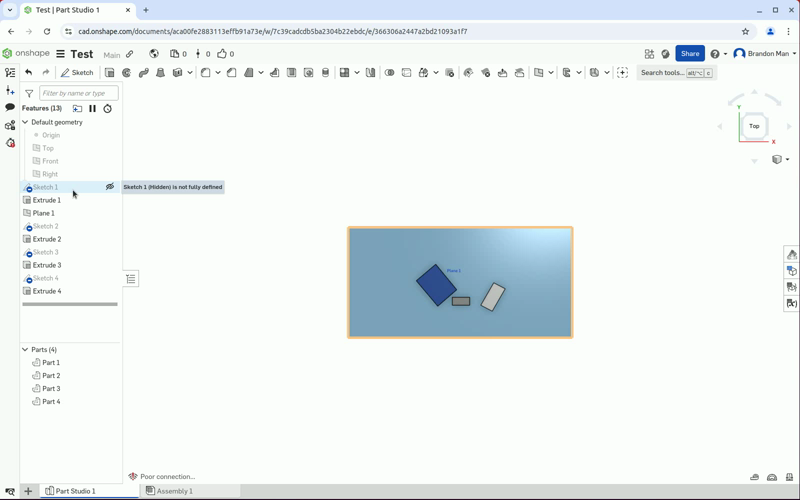
click(73, 189)
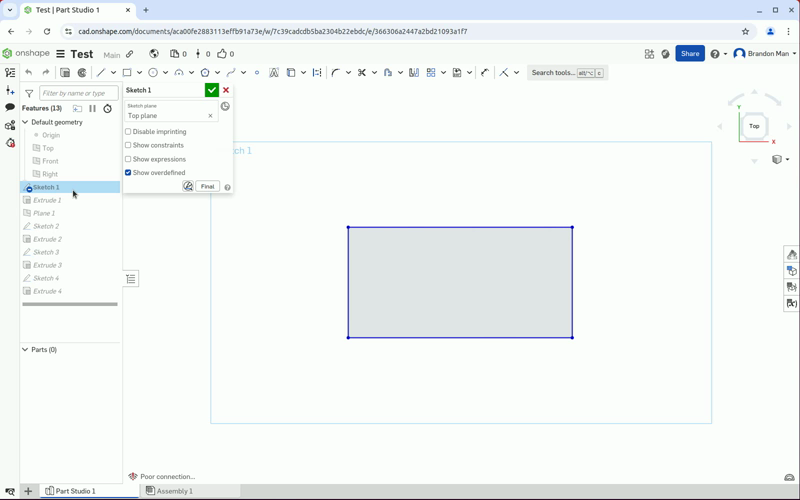
mouse_move(229, 92)
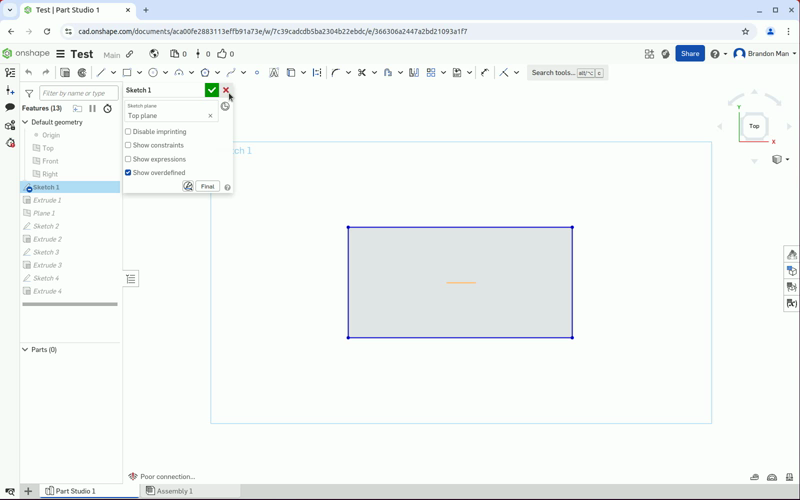
click(229, 92)
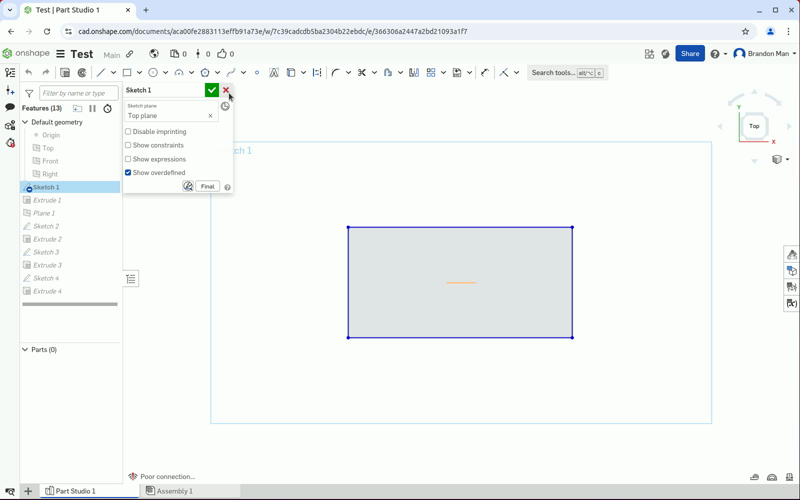
key(shift+s)
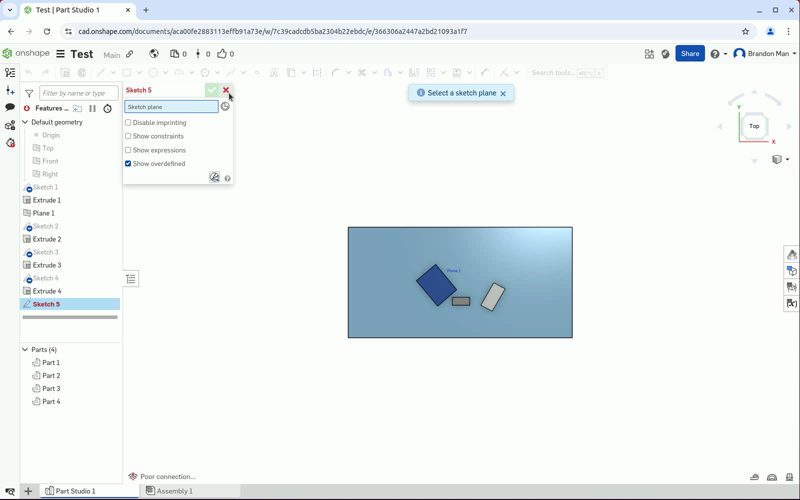
mouse_move(73, 215)
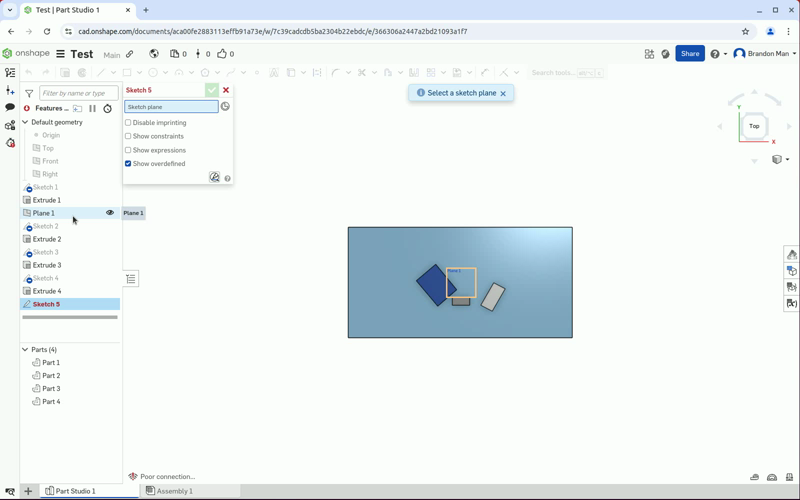
click(73, 215)
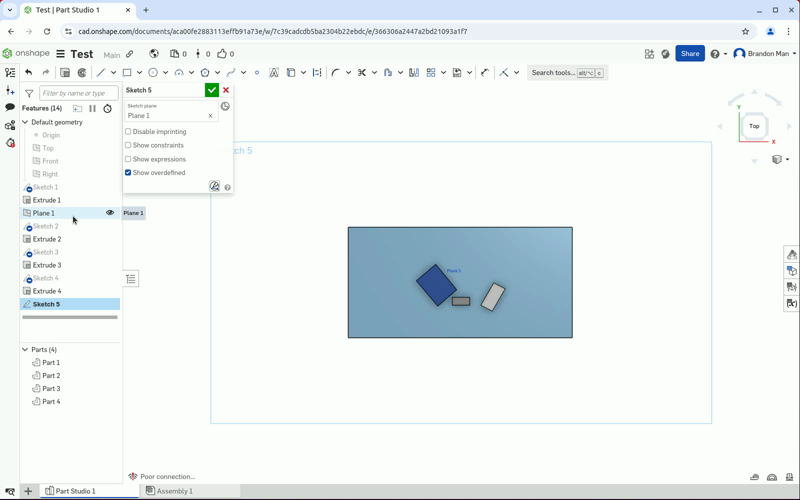
mouse_move(73, 352)
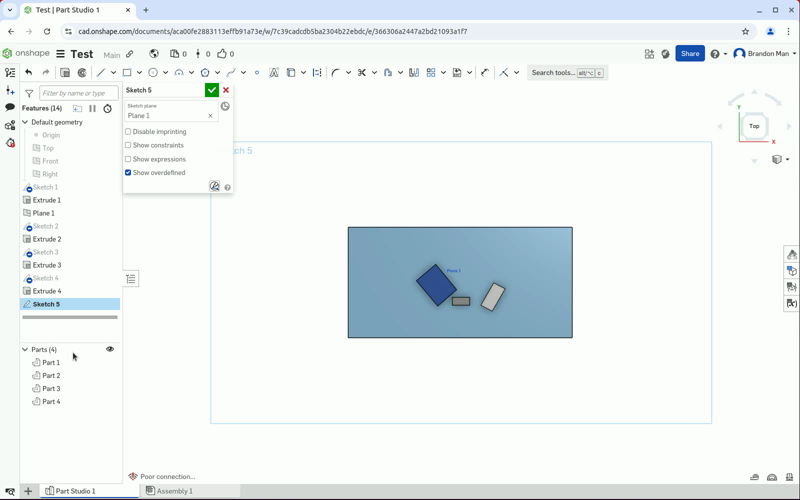
key(y)
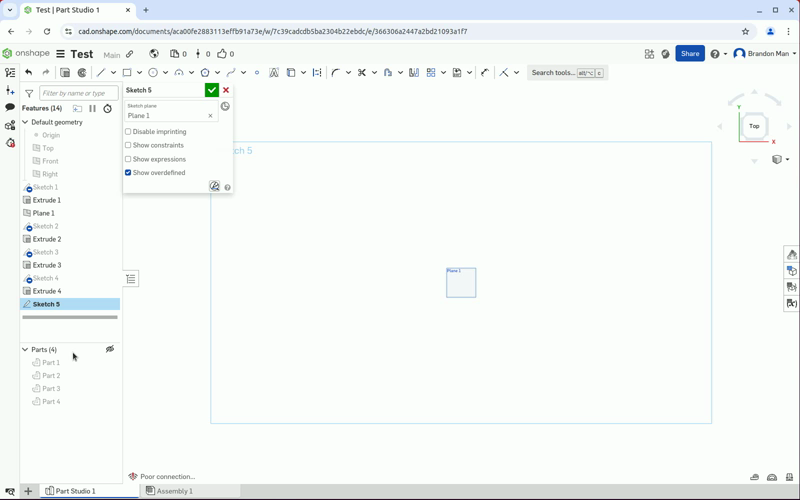
key(l)
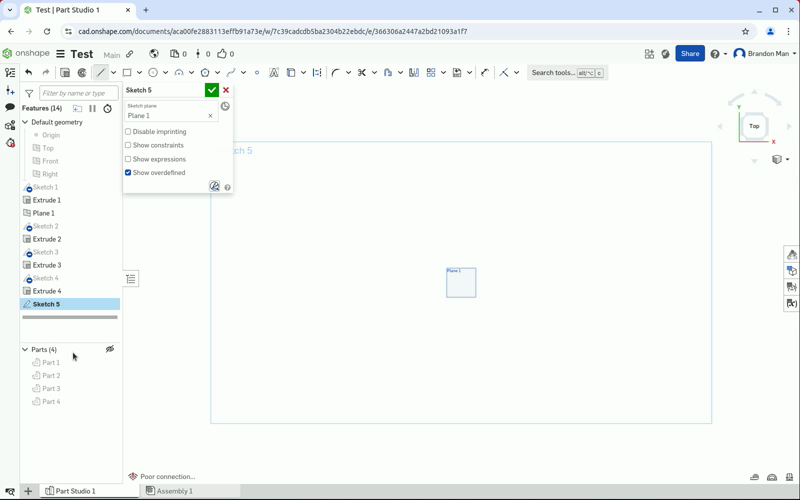
key_down(shift)
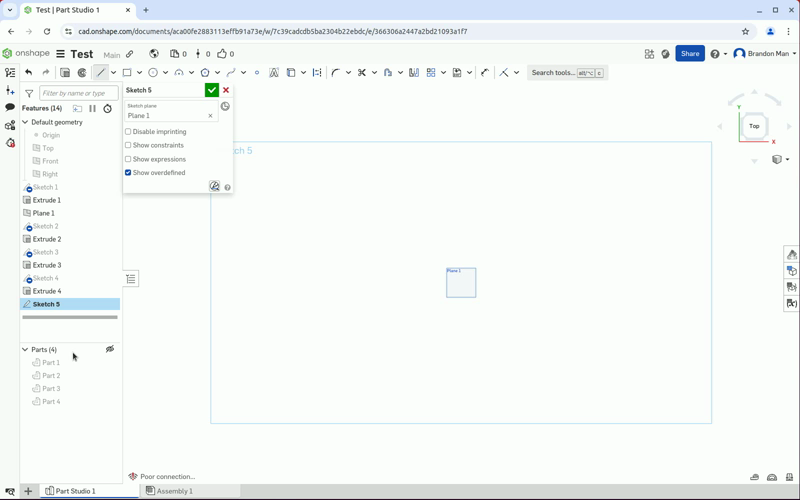
mouse_move(460, 282)
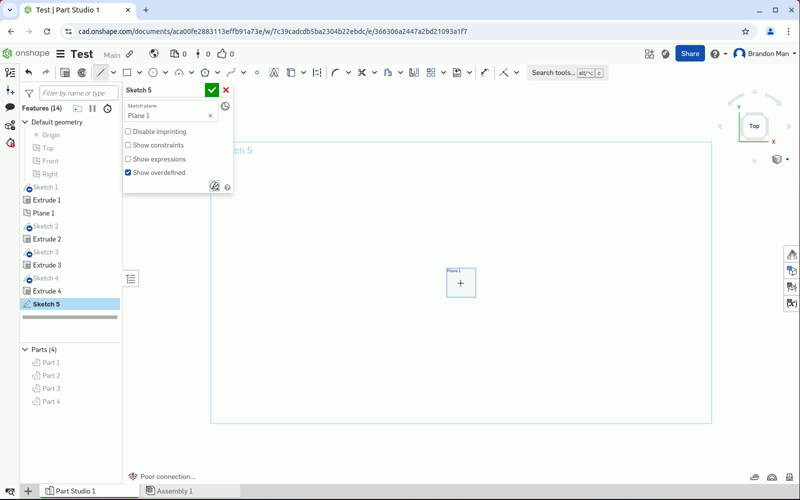
click(460, 282)
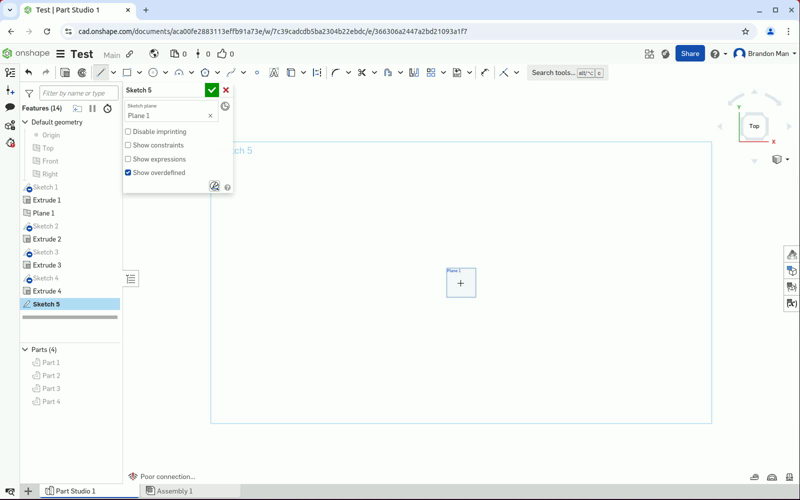
key_up(shift)
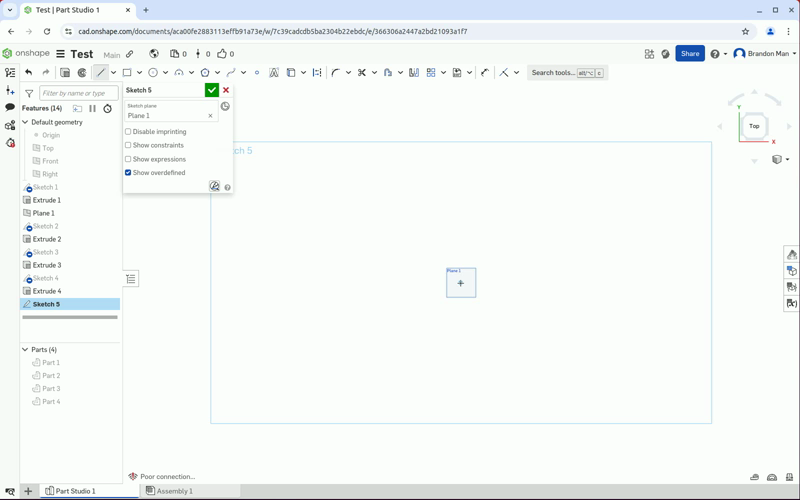
key_down(shift)
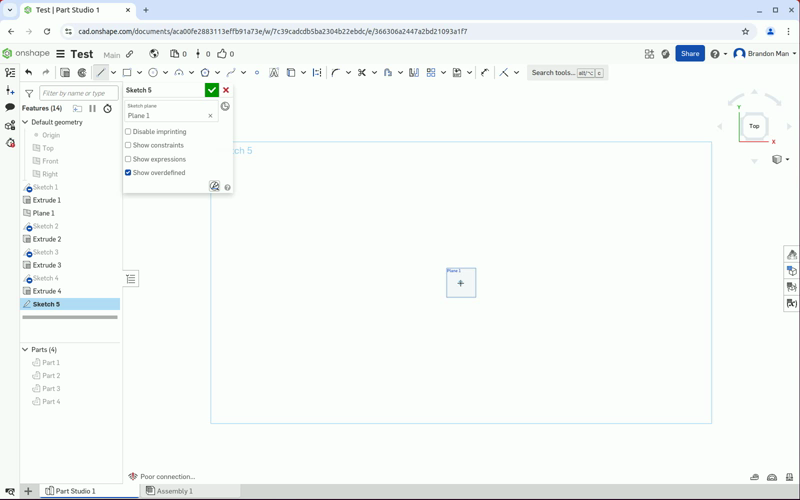
mouse_move(490, 282)
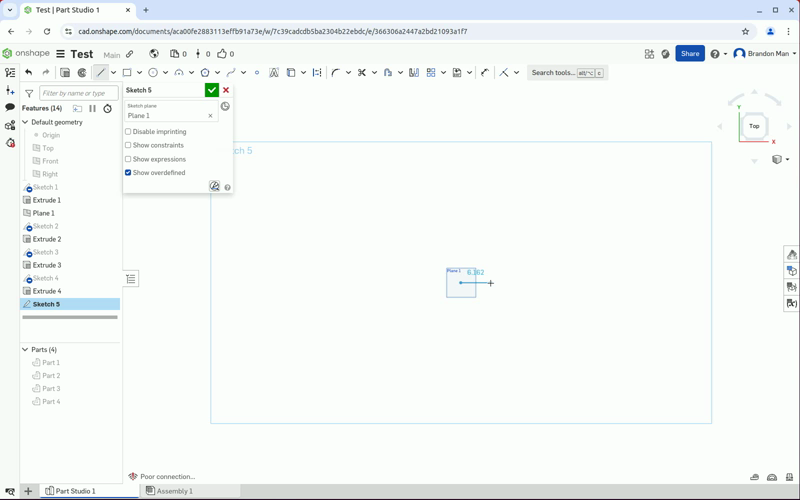
mouse_move(483, 293)
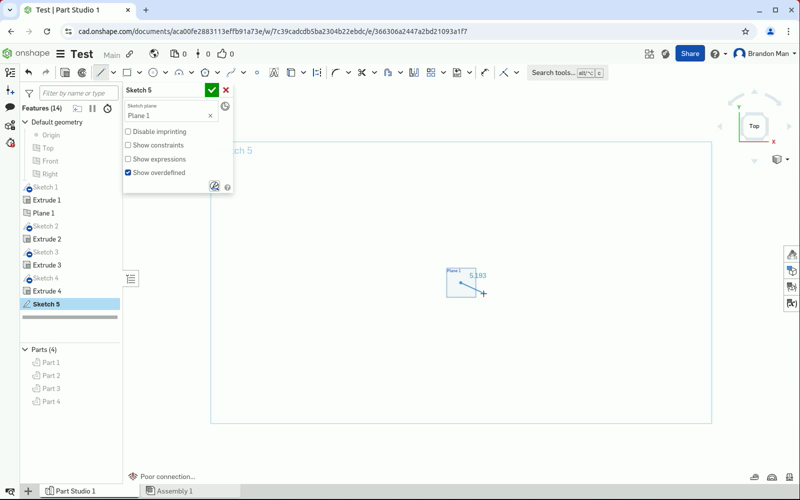
click(483, 293)
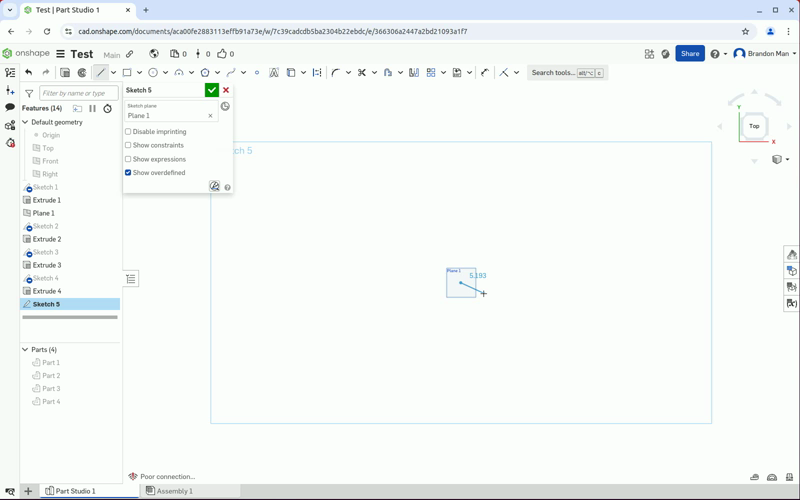
key_up(shift)
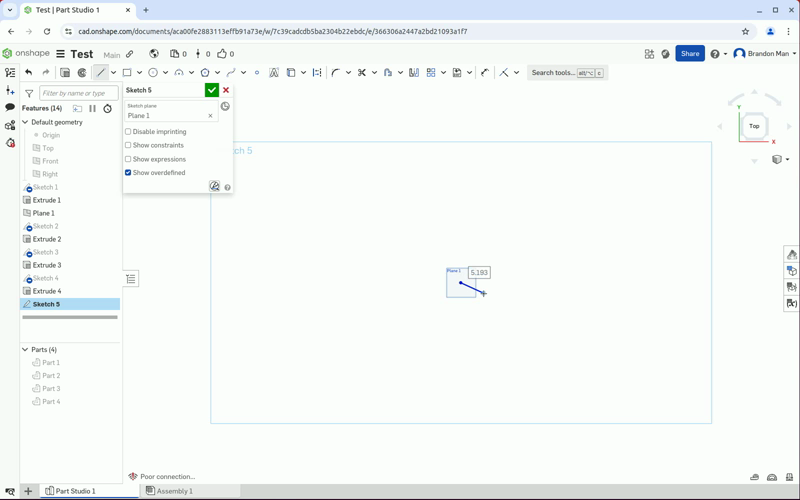
key_down(shift)
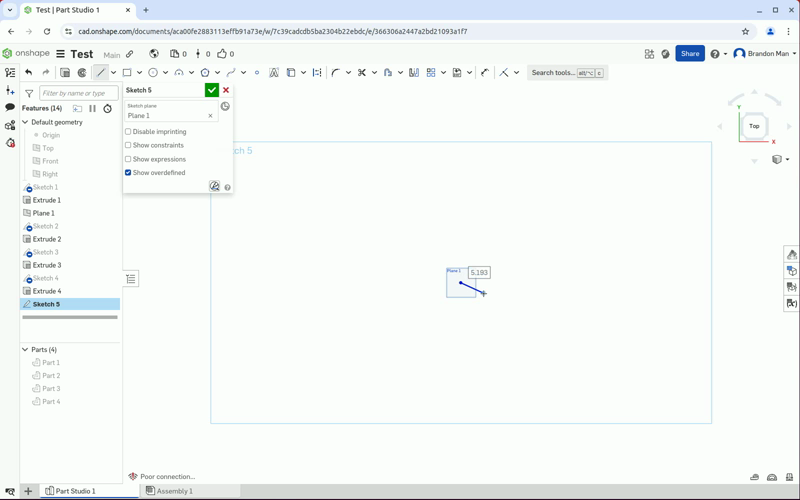
mouse_move(513, 293)
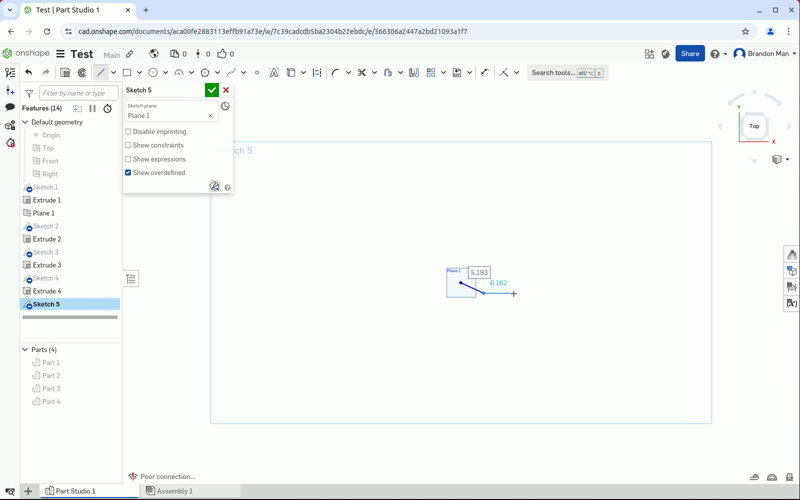
mouse_move(494, 270)
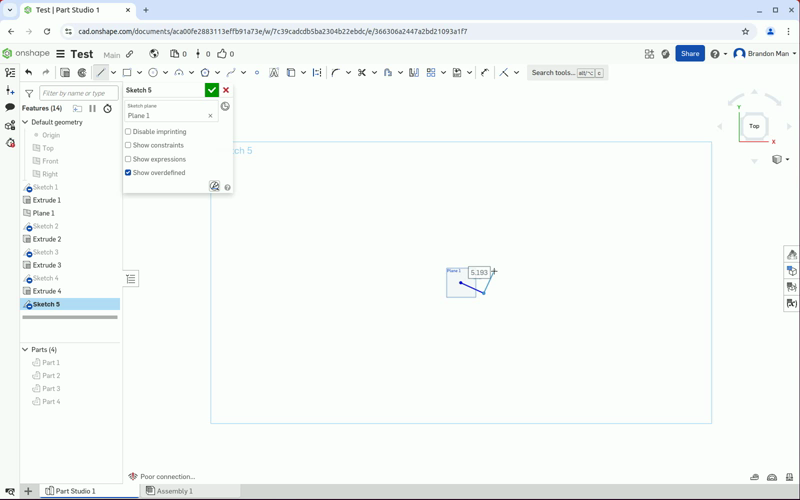
click(494, 270)
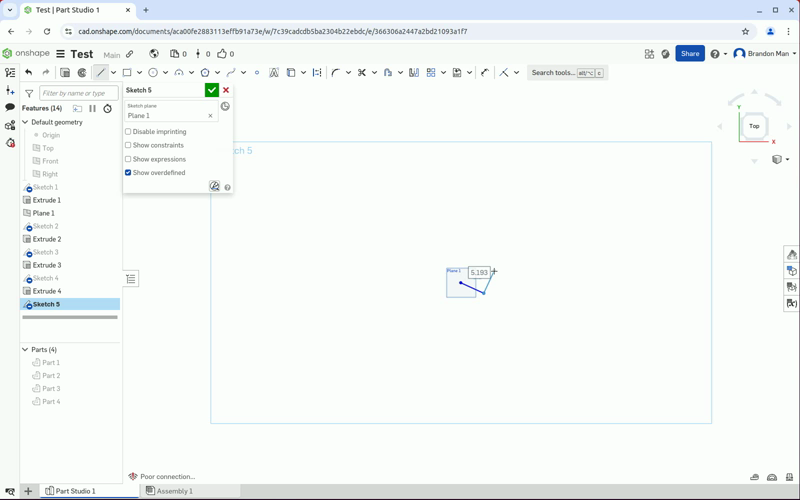
key_up(shift)
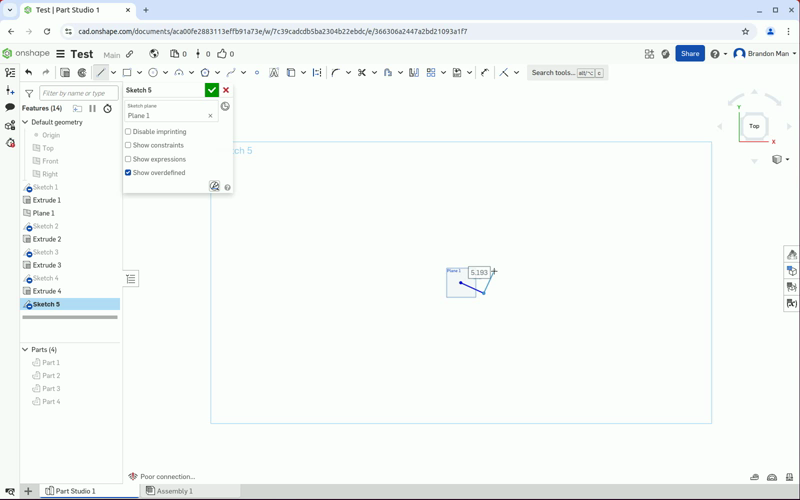
key_down(shift)
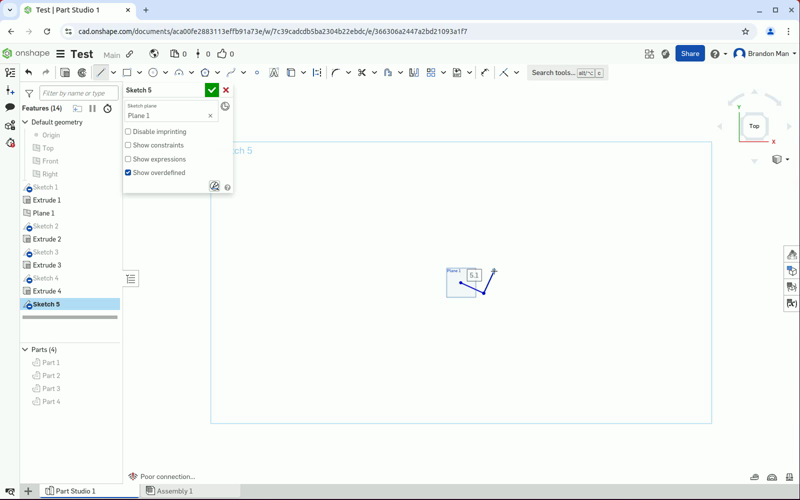
mouse_move(524, 270)
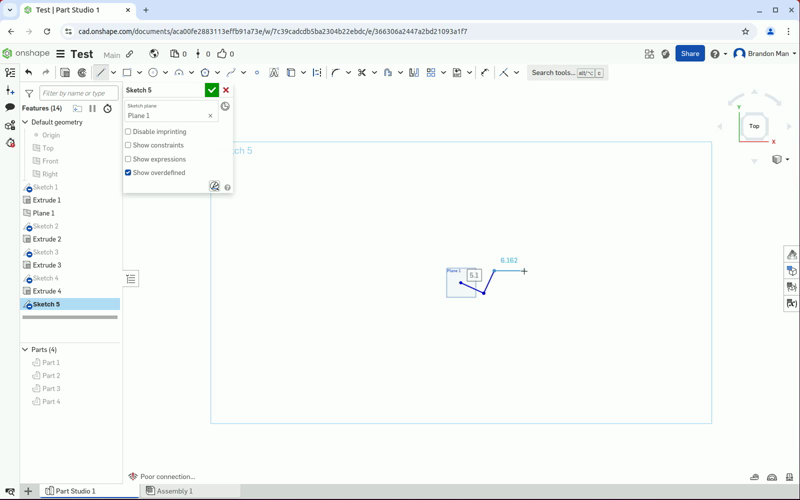
mouse_move(471, 259)
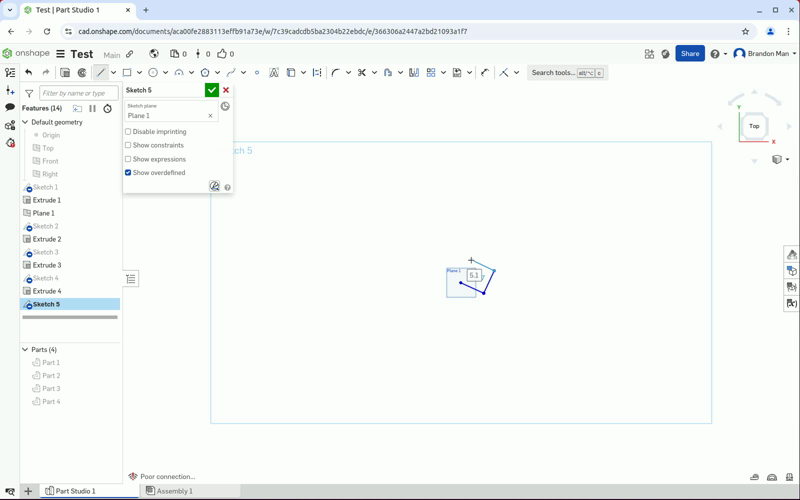
click(471, 259)
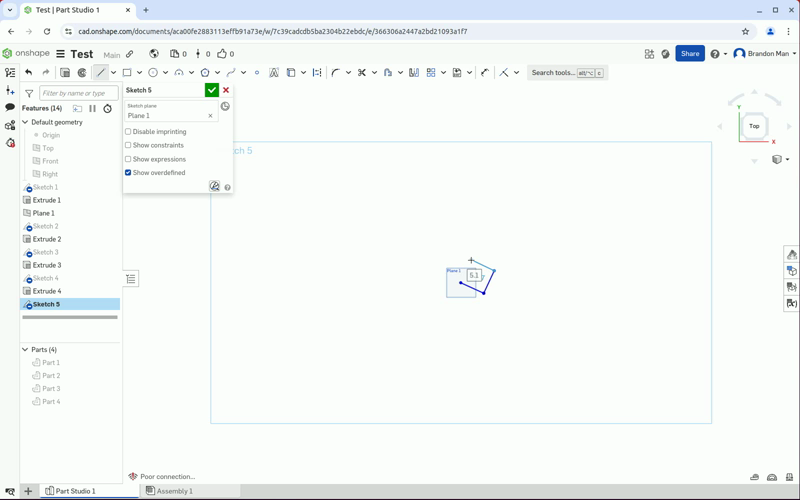
key_up(shift)
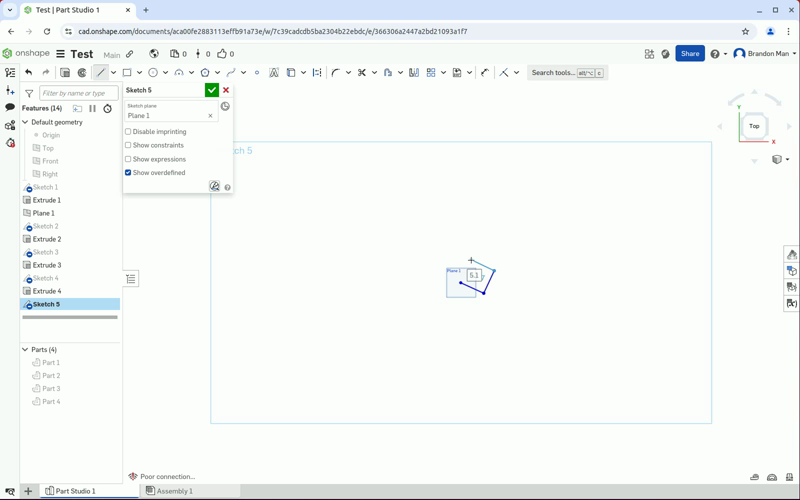
mouse_move(501, 259)
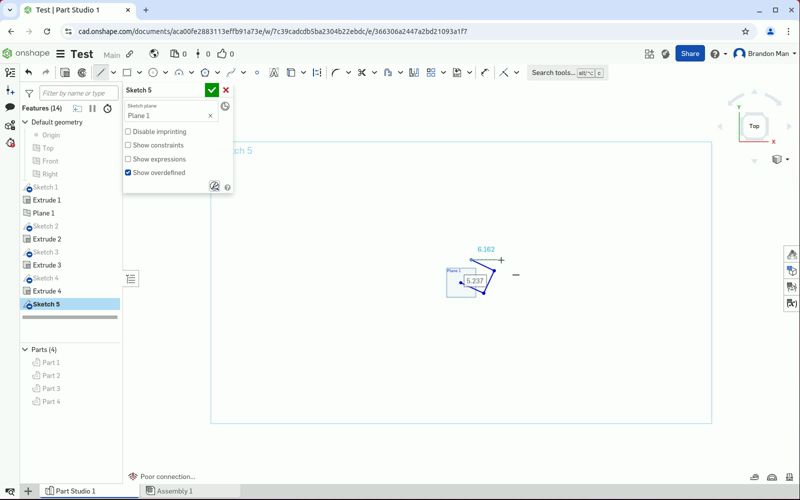
key_down(shift)
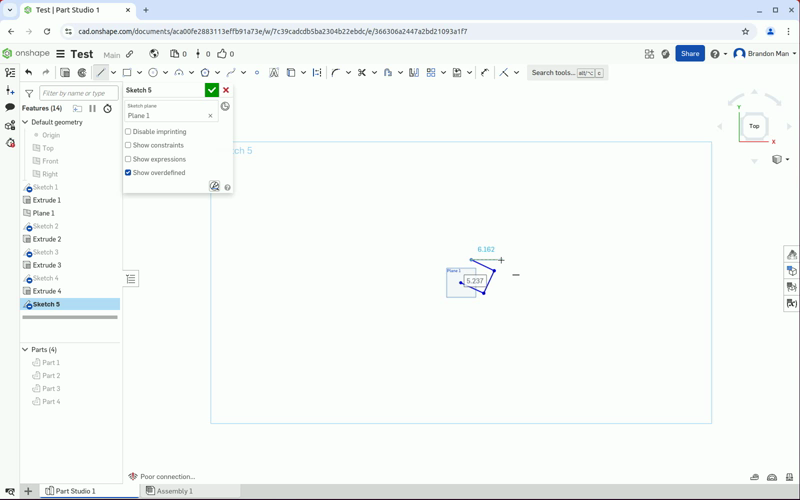
mouse_move(460, 282)
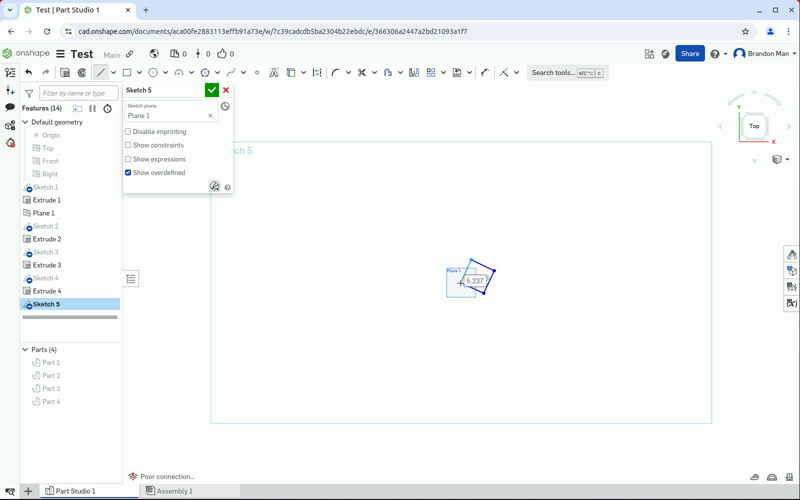
key_up(shift)
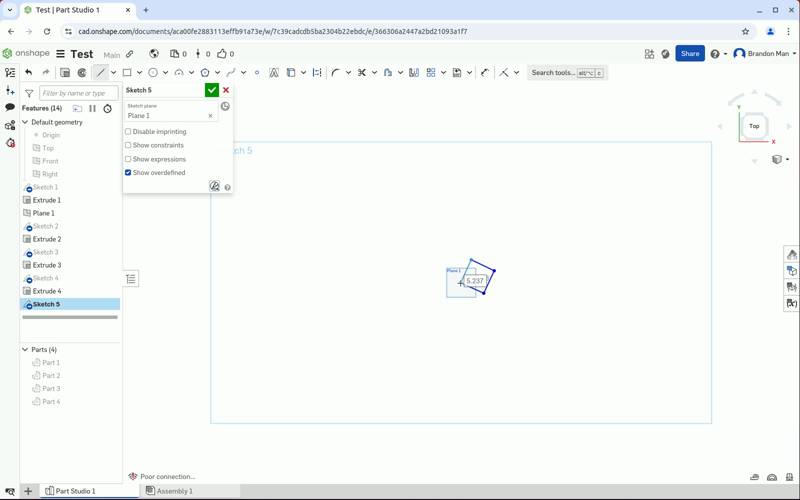
click(460, 282)
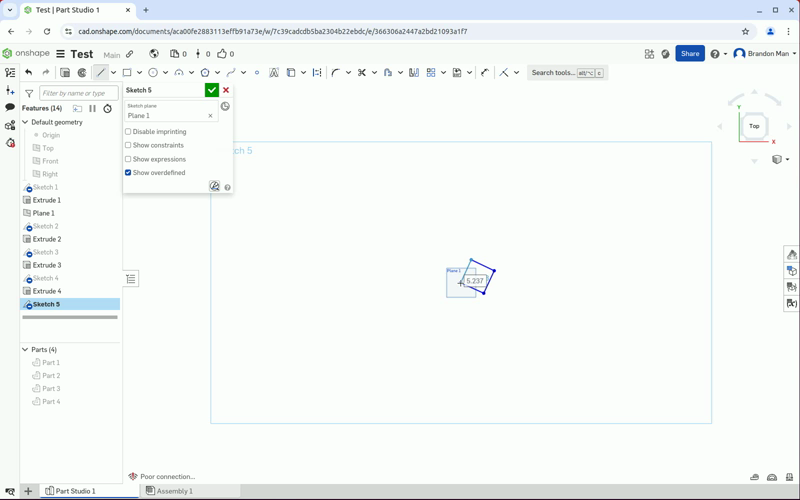
key(esc)
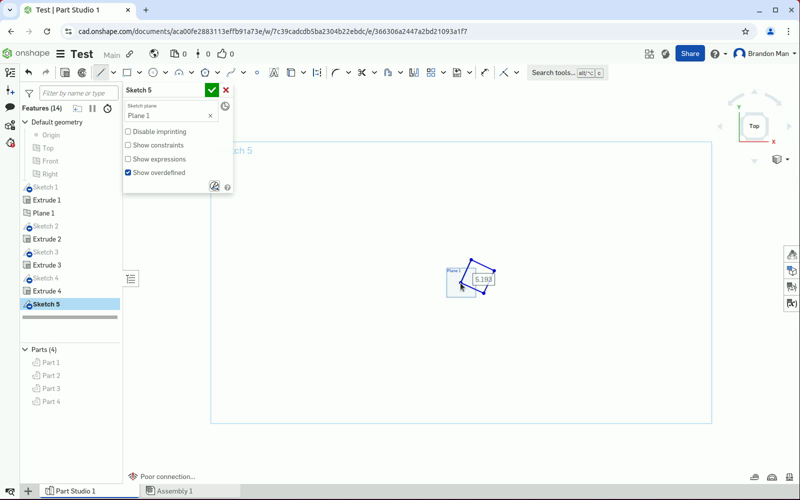
mouse_move(478, 268)
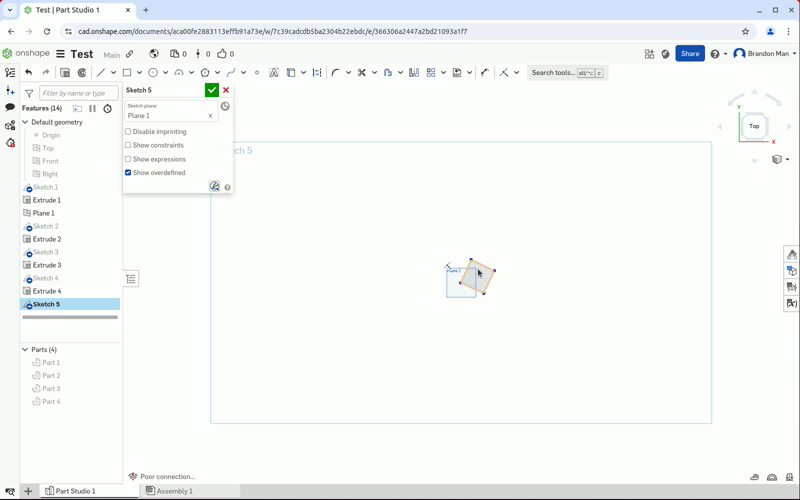
scroll(6)
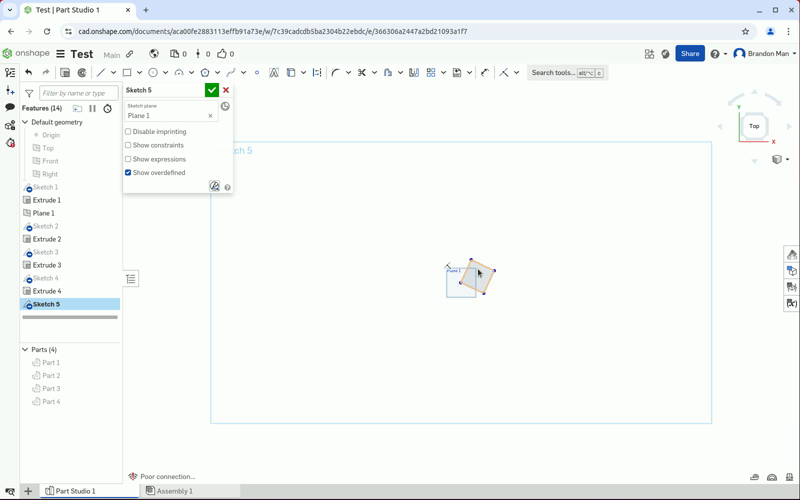
scroll(6)
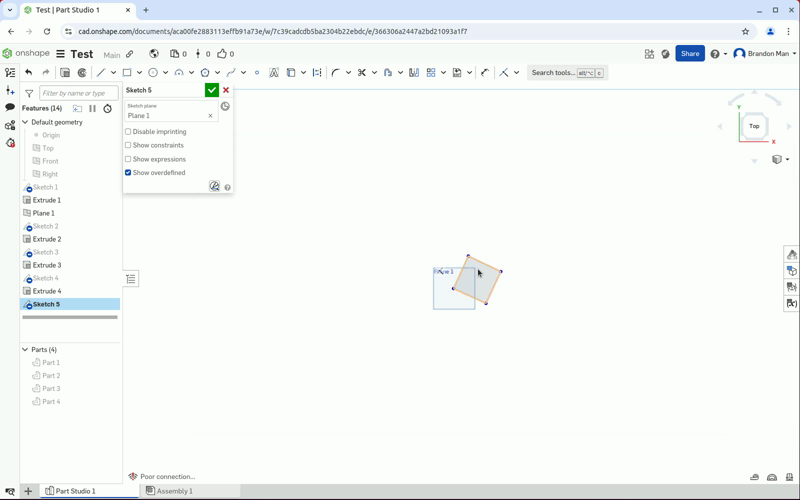
scroll(6)
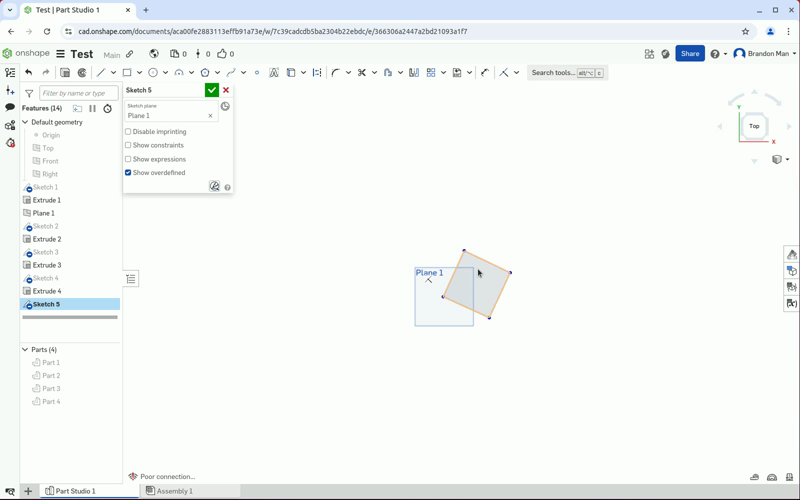
scroll(6)
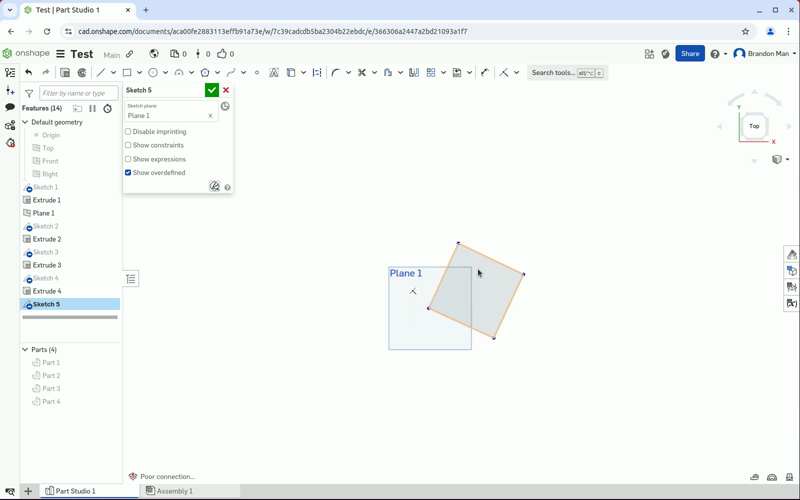
scroll(6)
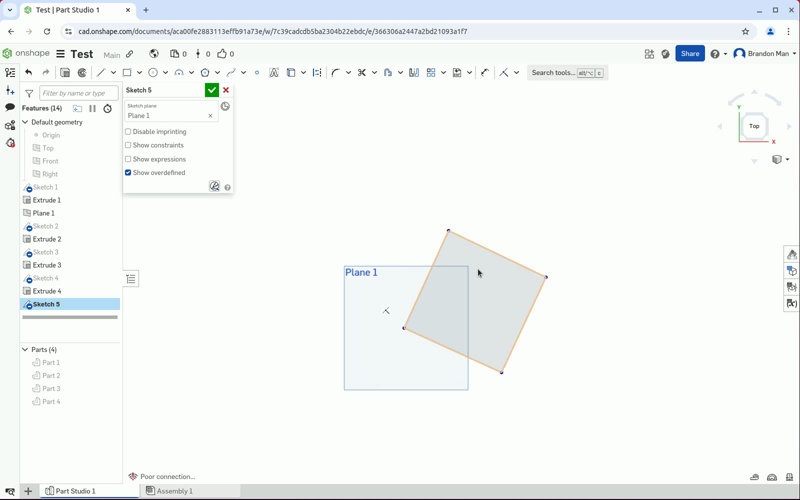
scroll(6)
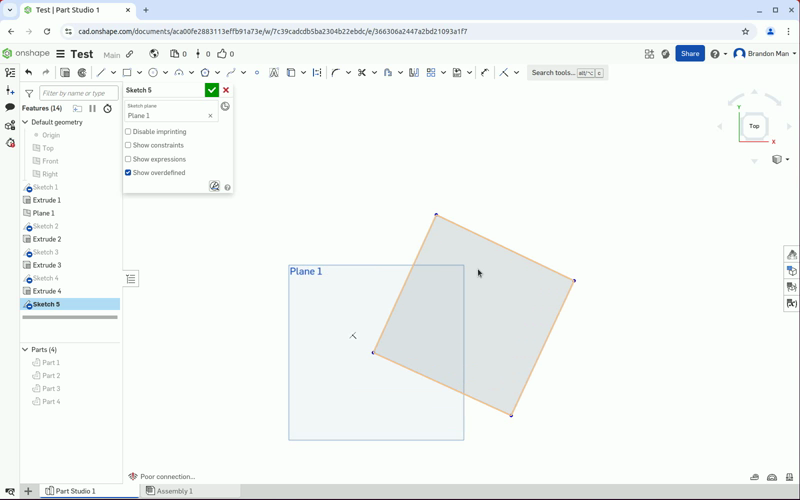
scroll(6)
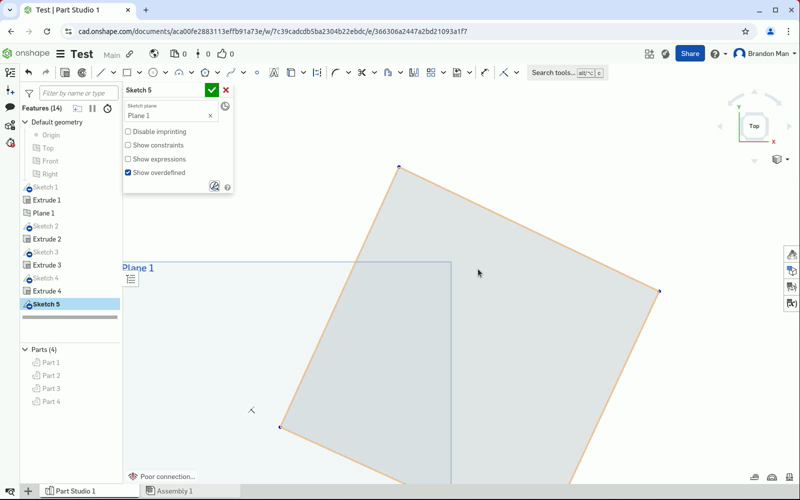
click(478, 268)
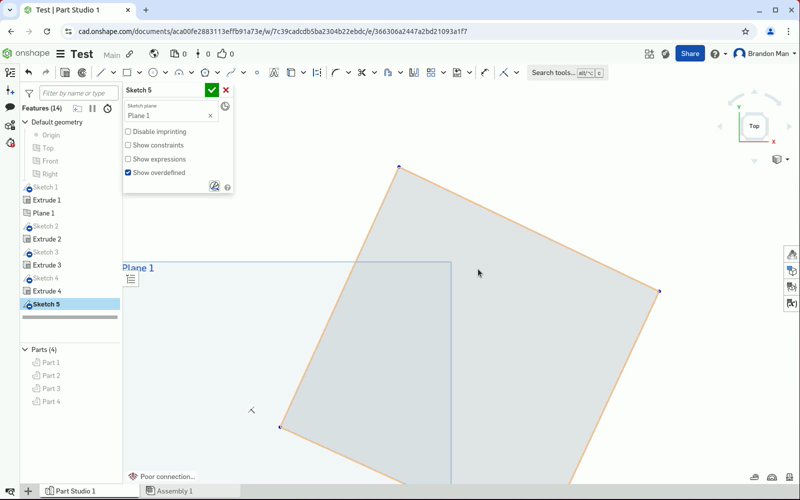
scroll(-6)
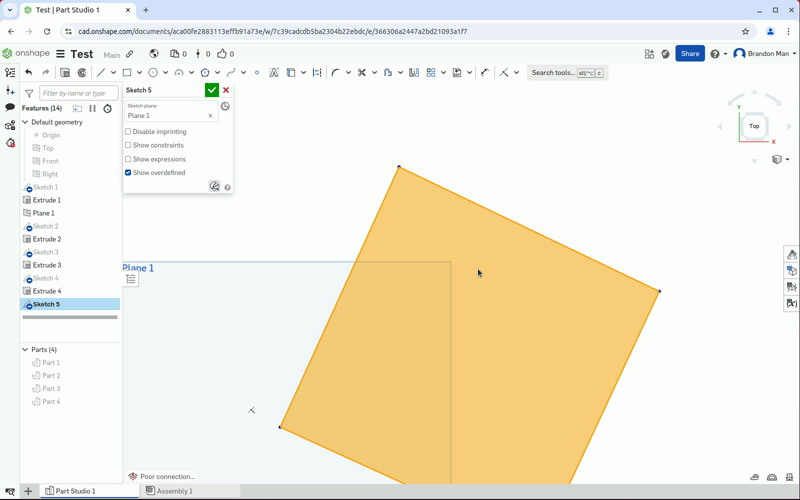
scroll(-6)
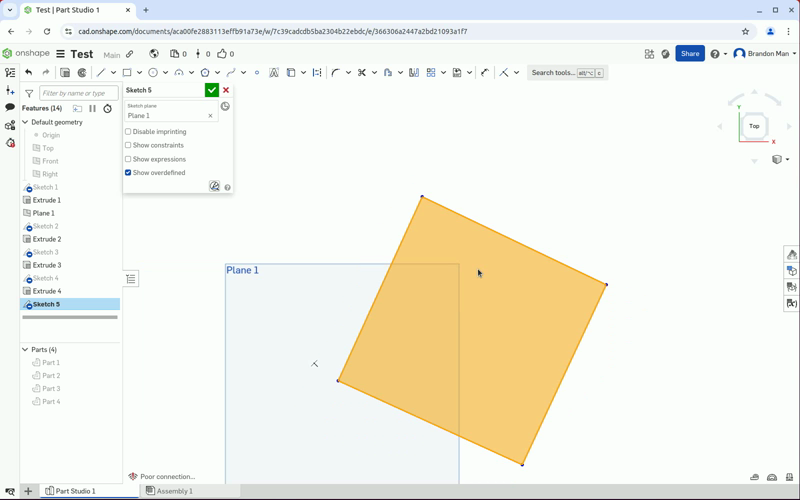
scroll(-6)
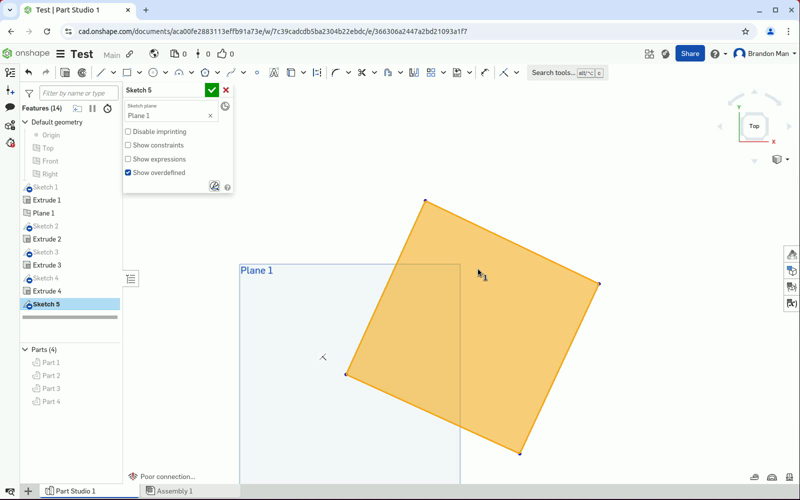
scroll(-6)
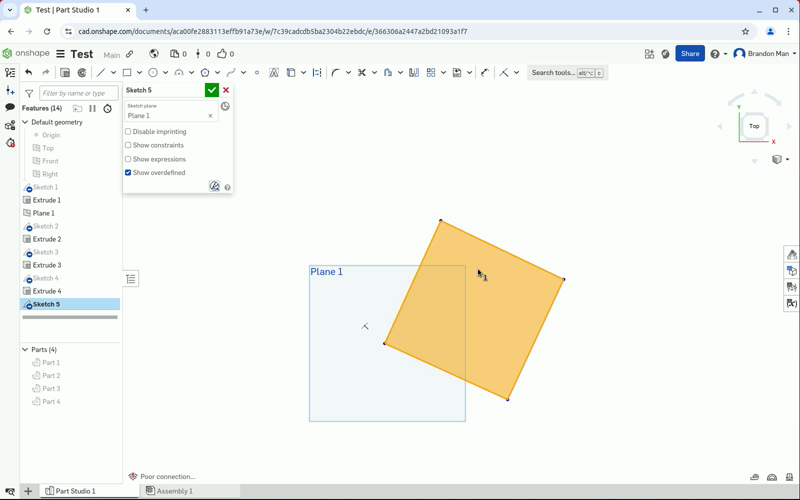
scroll(-6)
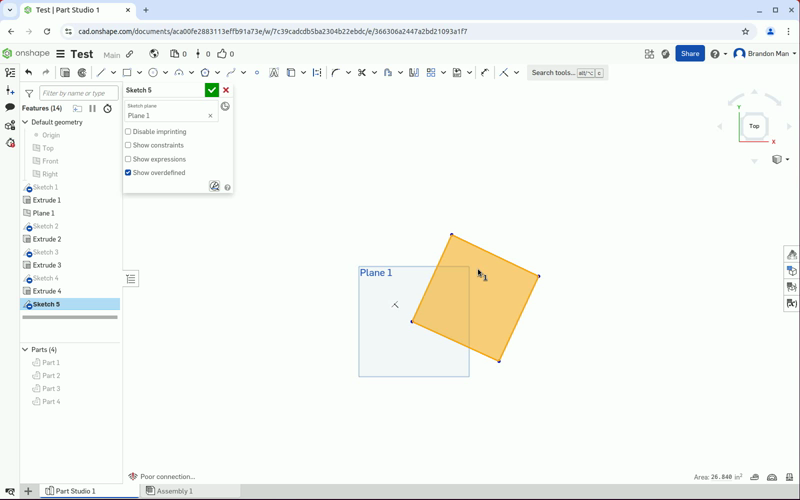
scroll(-6)
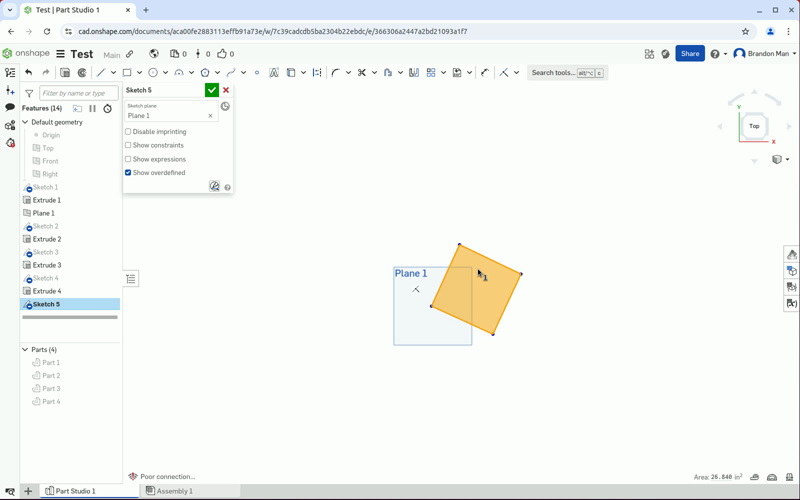
scroll(-6)
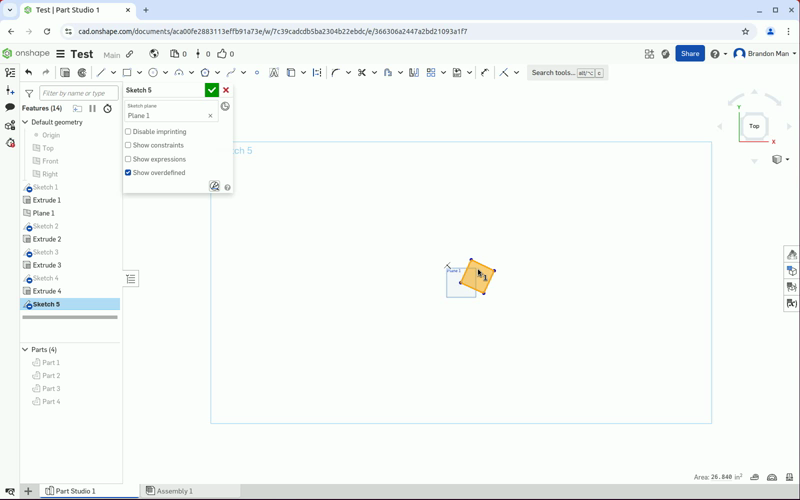
mouse_move(73, 352)
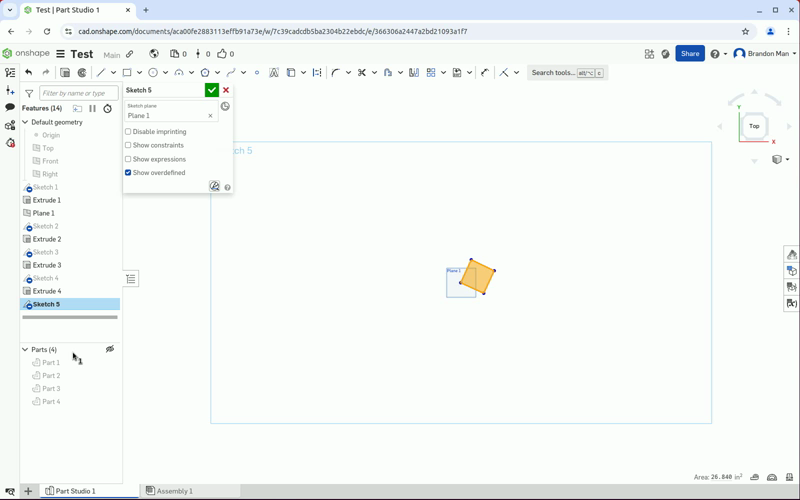
key(shift+y)
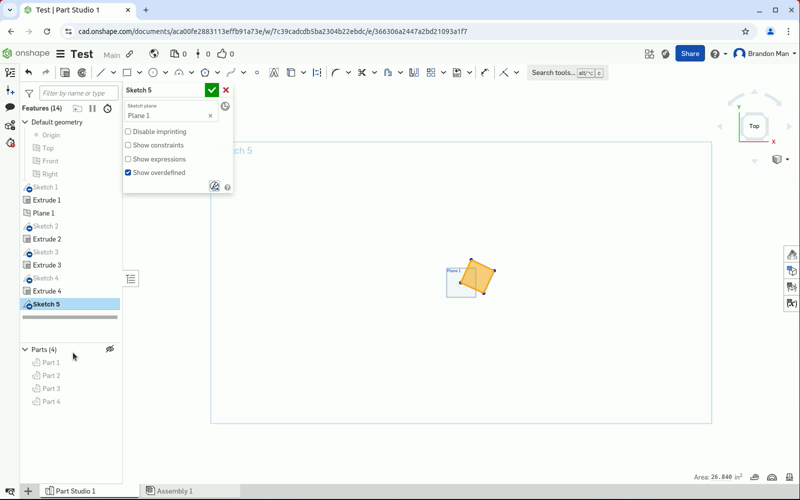
key(shift+e)
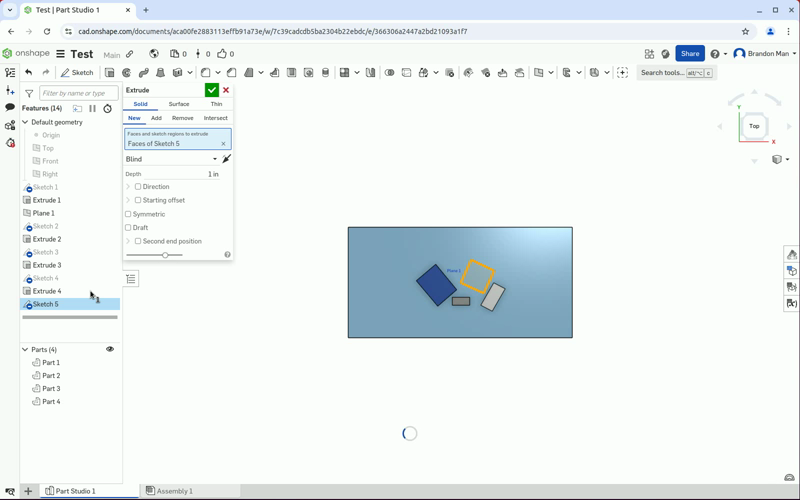
mouse_move(143, 106)
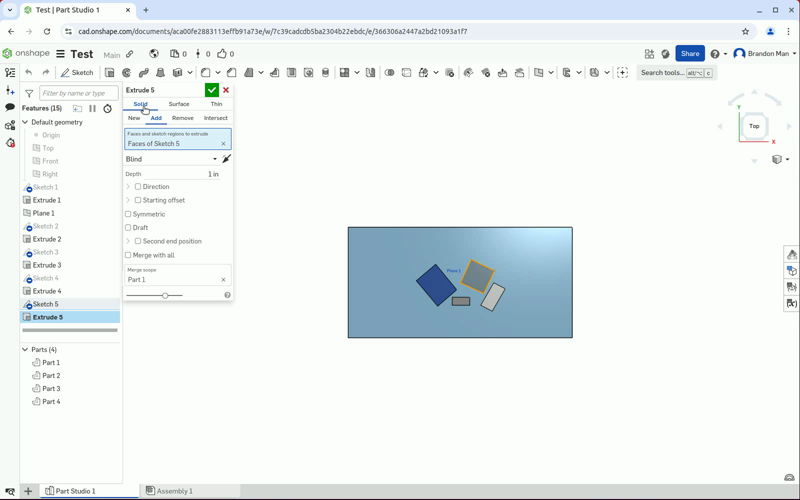
click(143, 106)
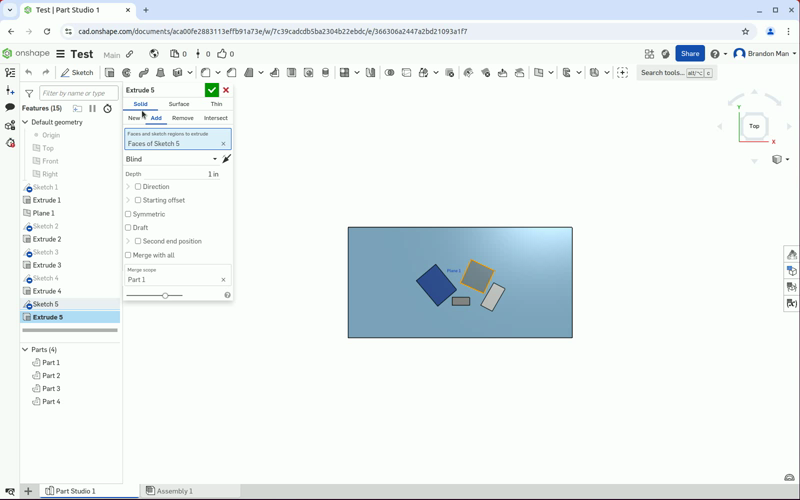
mouse_move(137, 120)
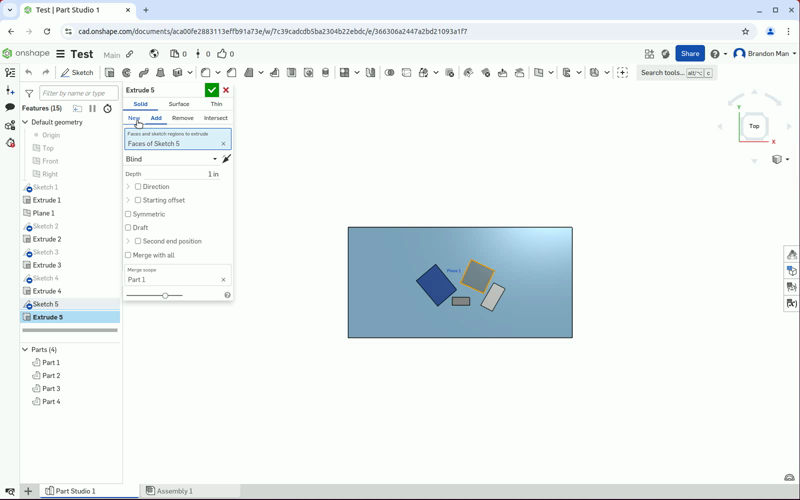
click(137, 120)
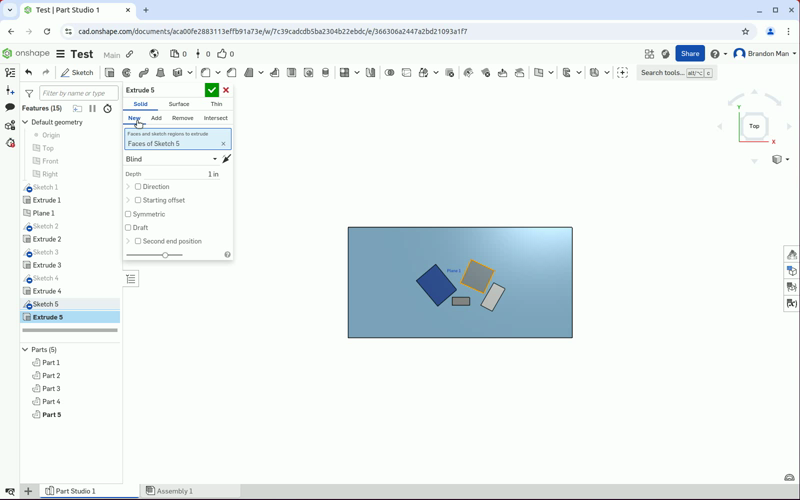
key(tab, 4)
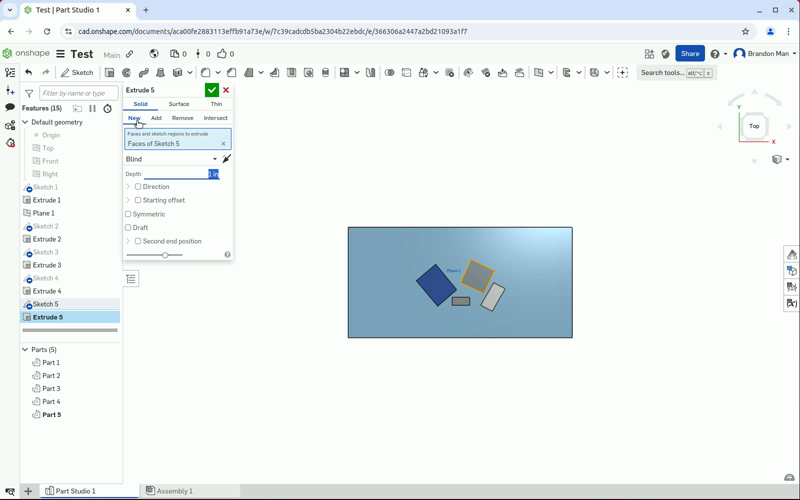
text(0.722)
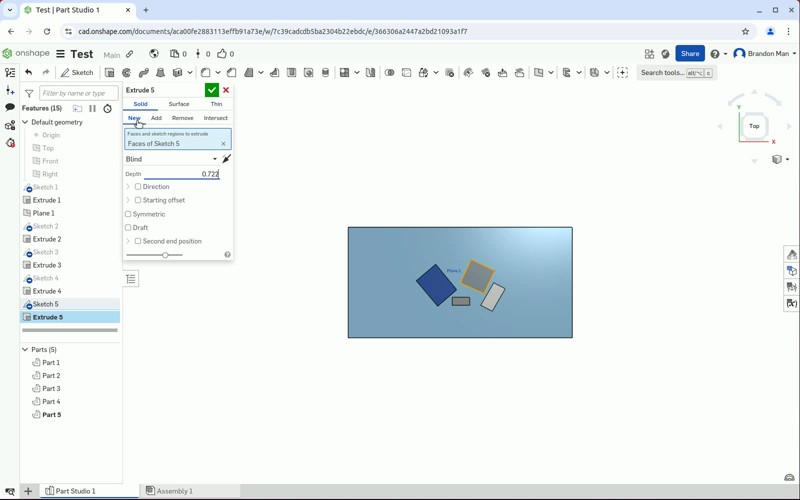
key(enter)
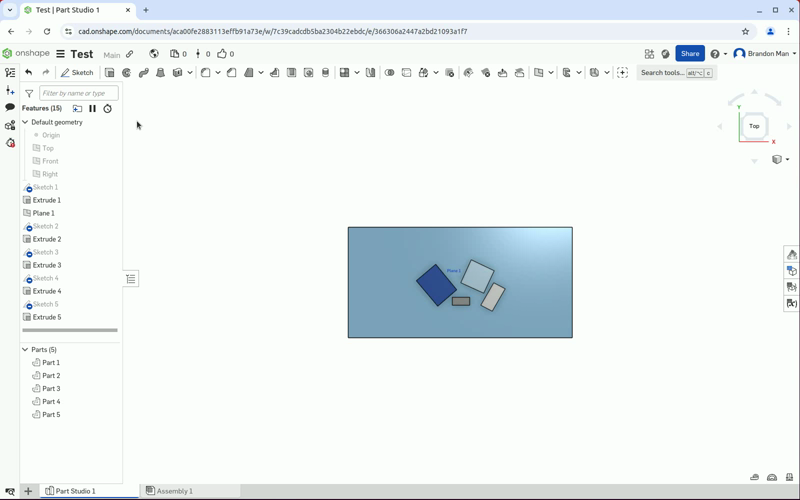
key(shift+h)
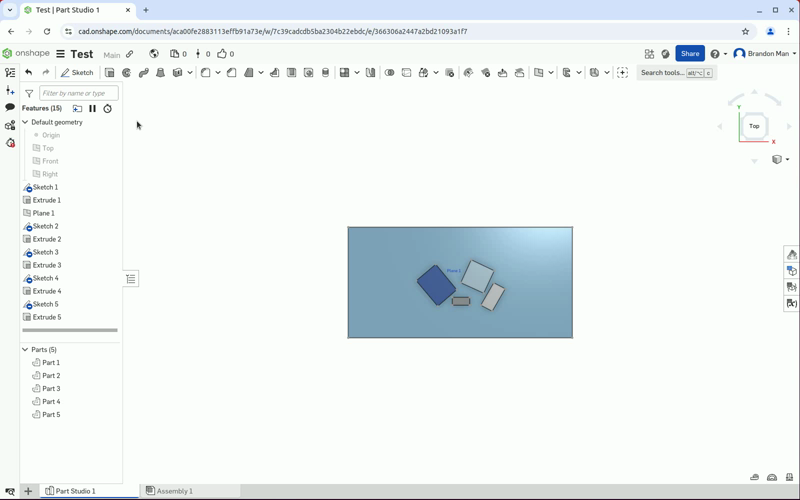
key(shift+h)
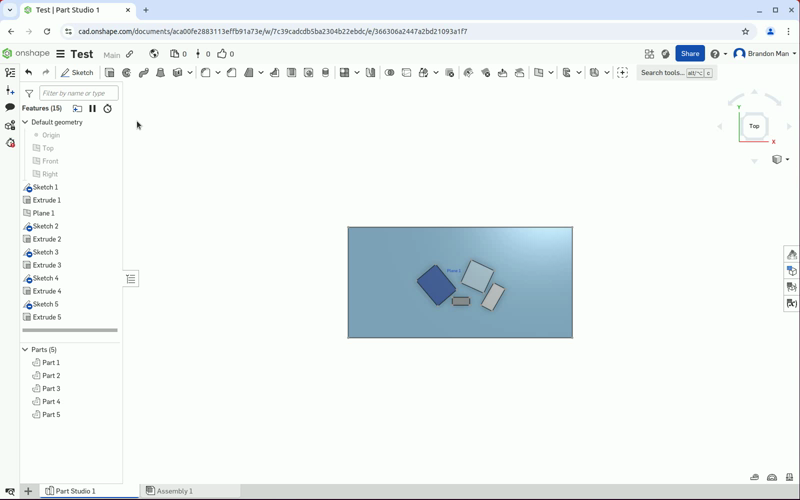
key(shift+7)
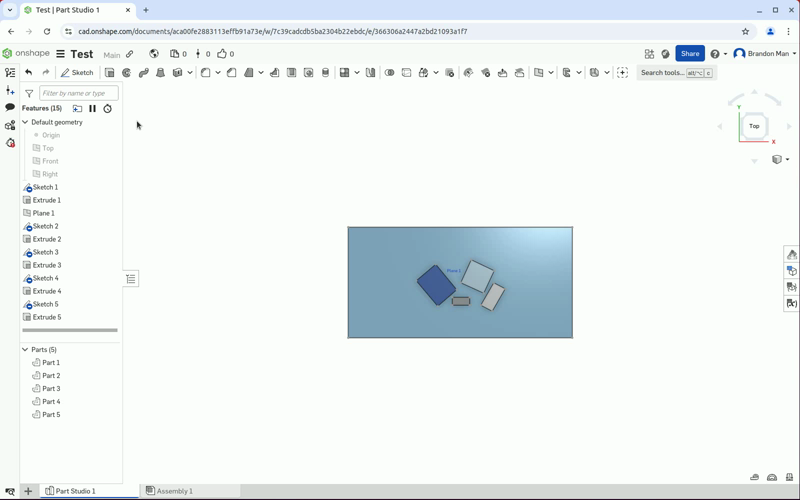
key(up, 3)
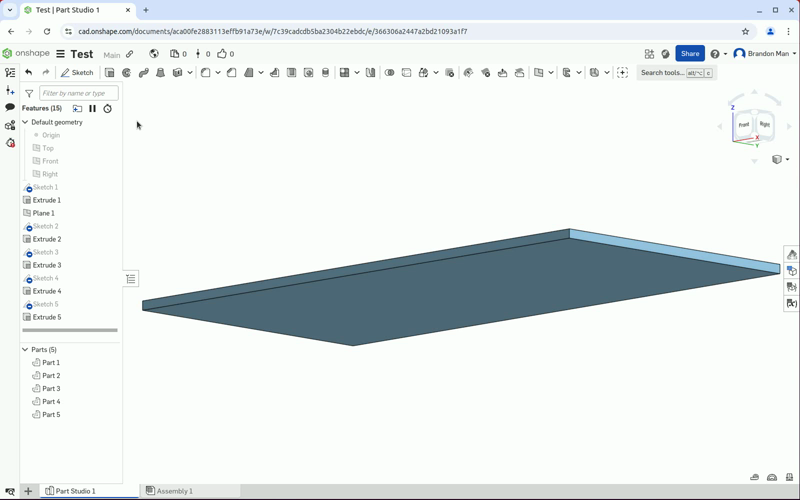
key(left, 3)
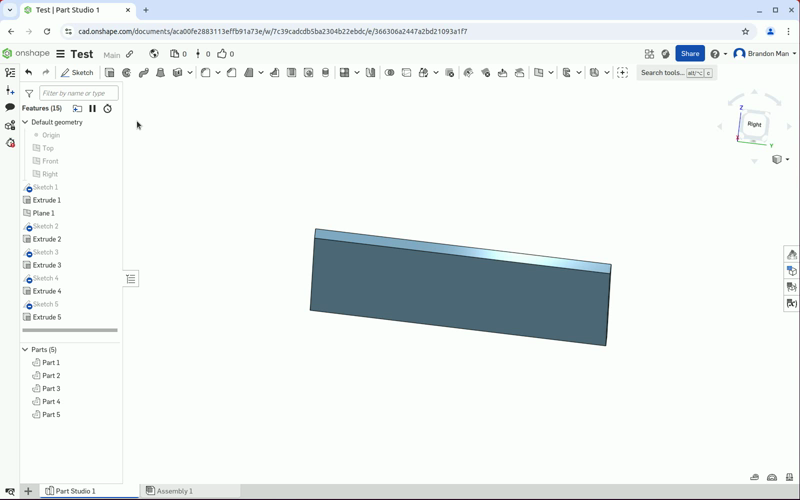
key(right, 3)
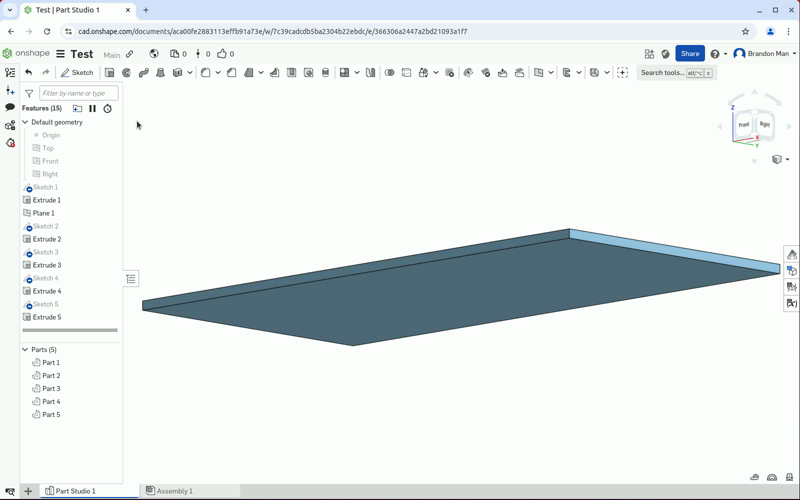
key(down, 3)
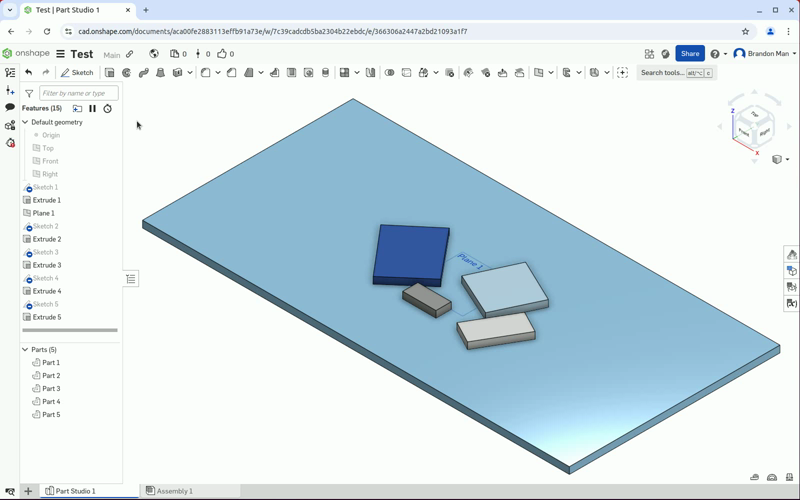
mouse_move(73, 189)
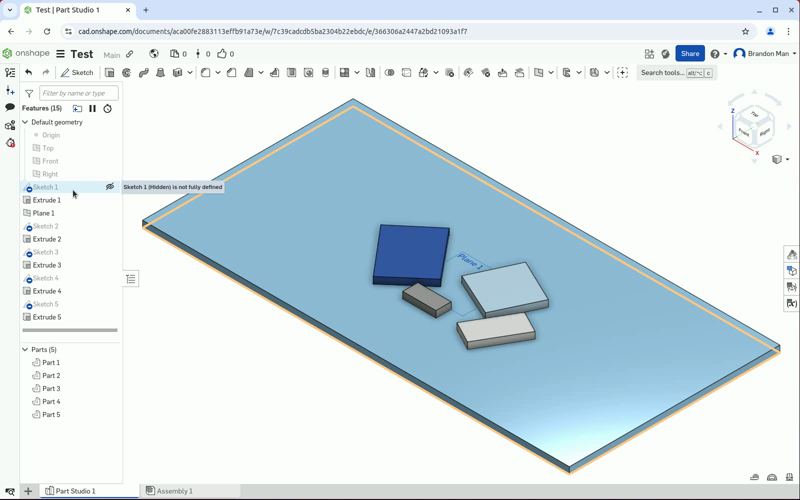
click(73, 189)